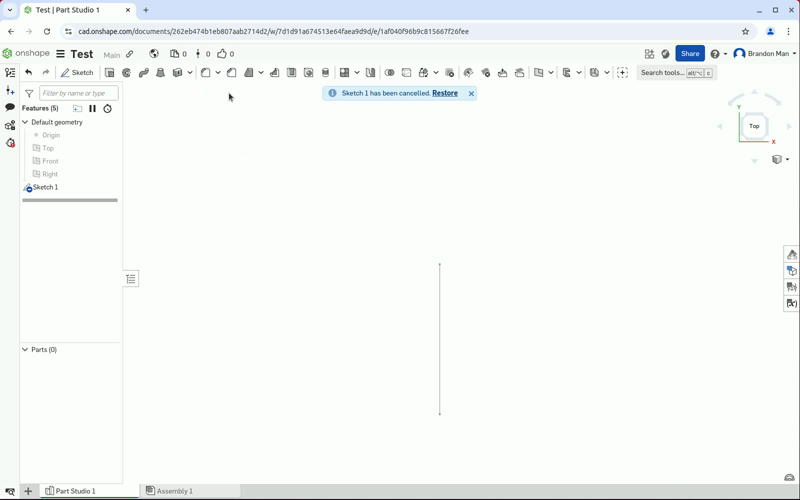
key(shift+h)
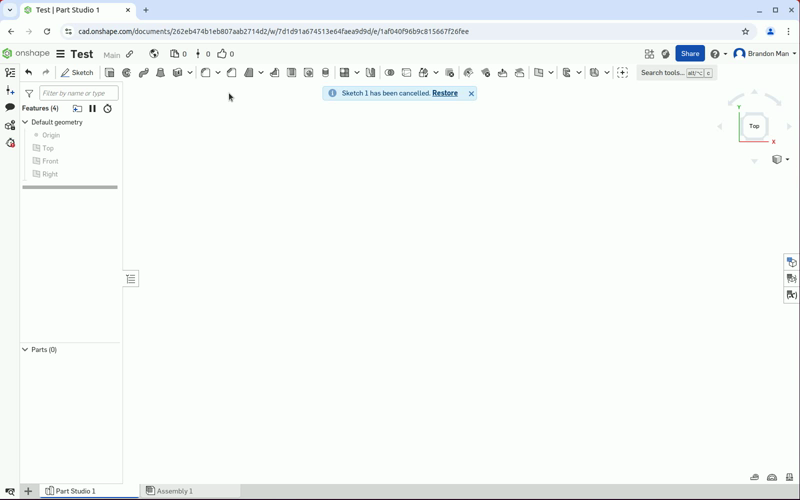
mouse_move(73, 352)
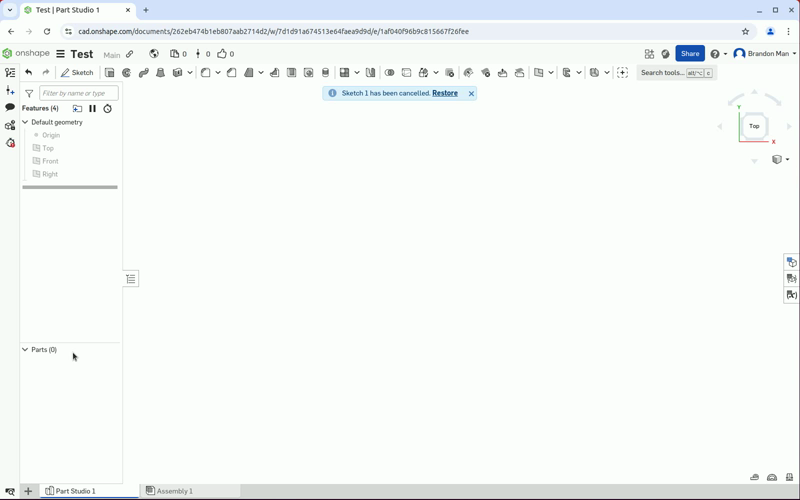
key(y)
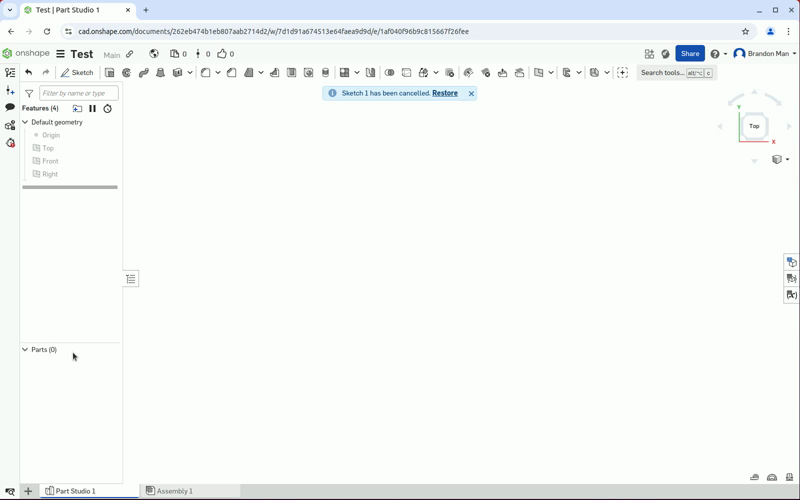
key(shift+p)
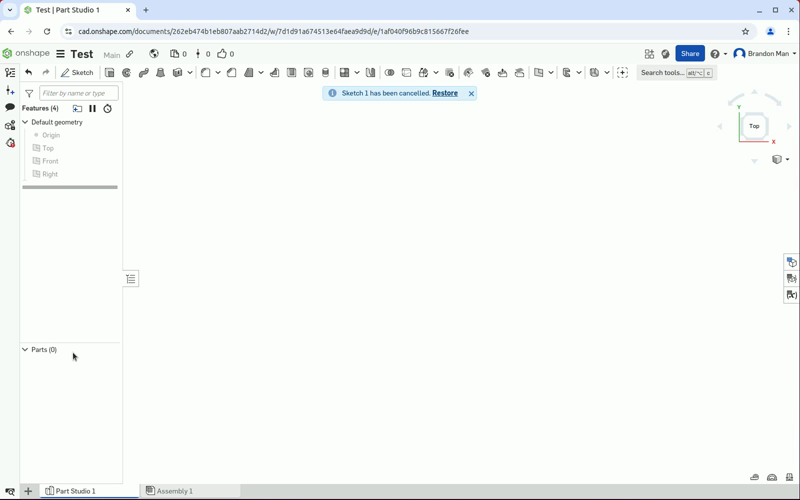
key(space)
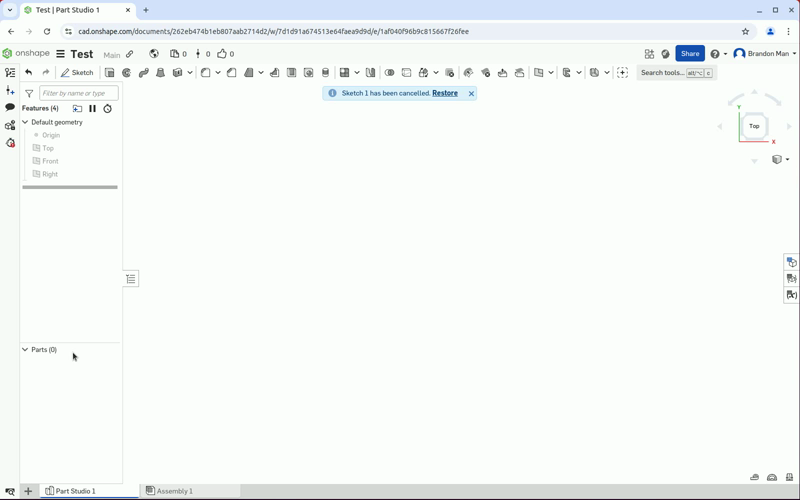
key_down(shift)
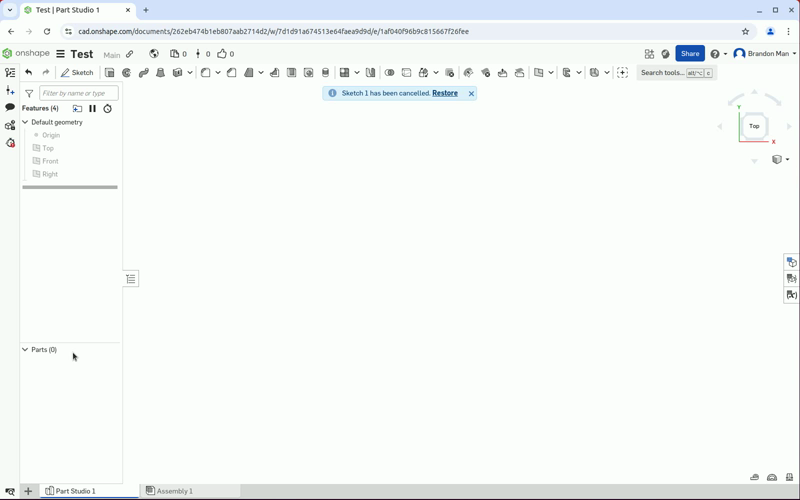
key(up)
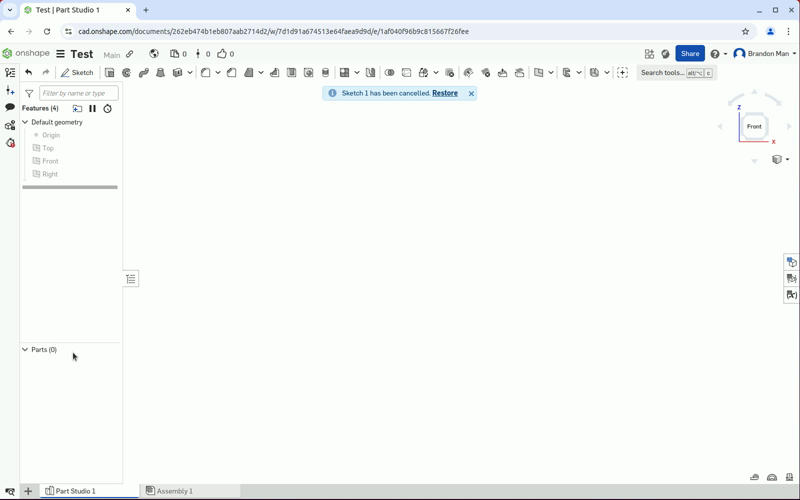
key_up(shift)
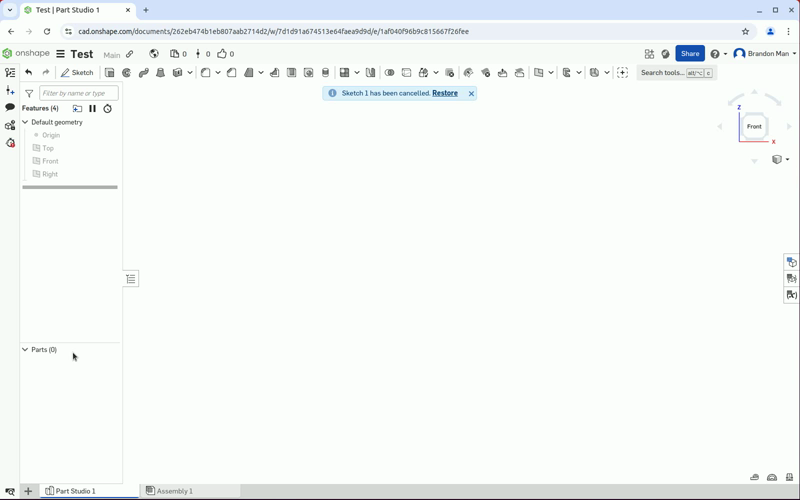
mouse_move(73, 352)
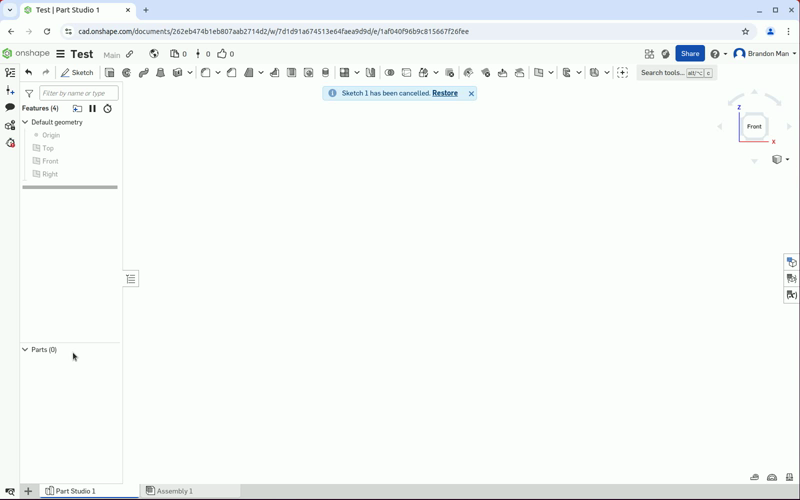
key(shift+y)
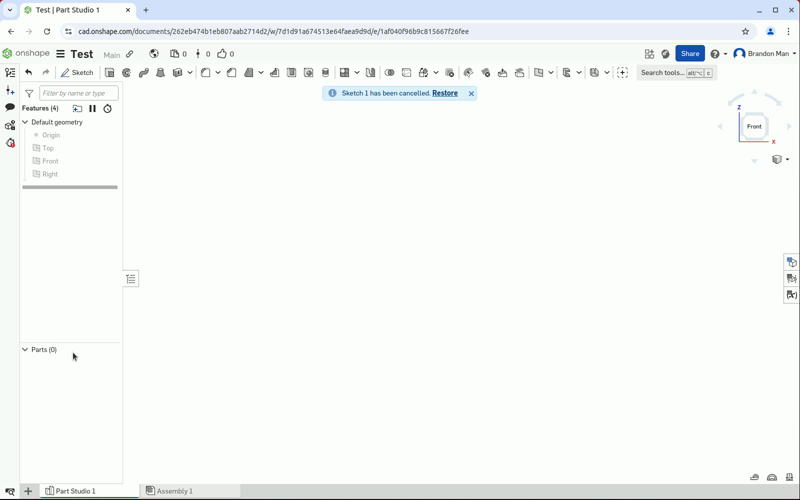
key(shift+s)
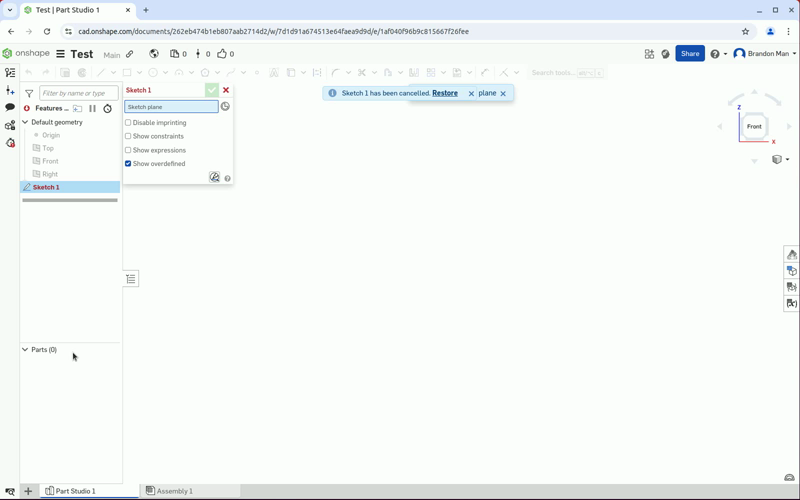
mouse_move(73, 163)
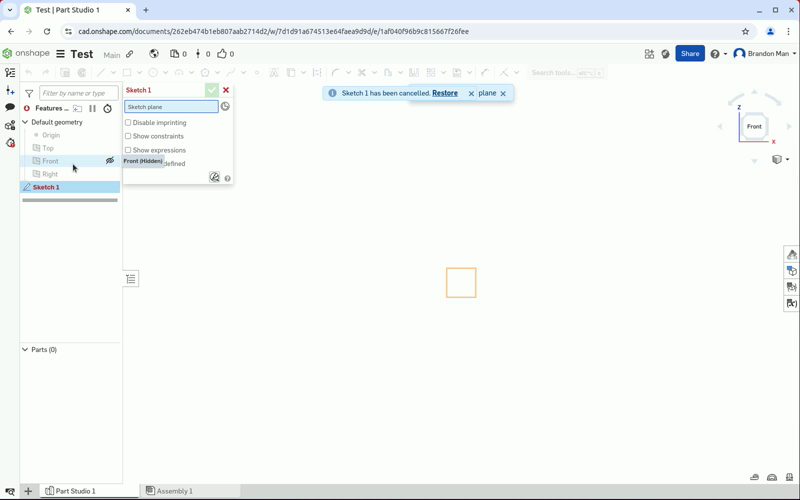
click(73, 163)
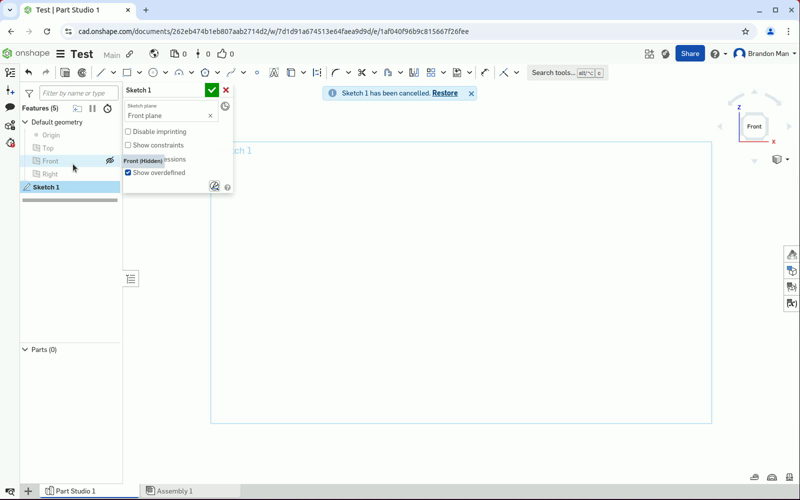
mouse_move(73, 352)
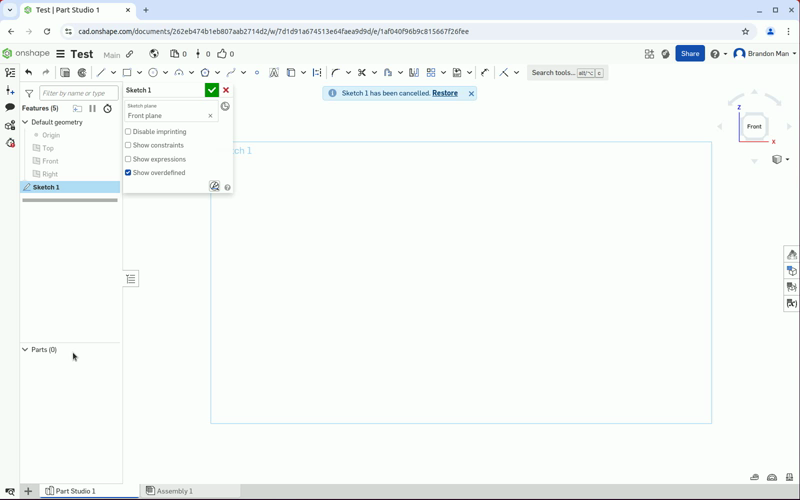
key(y)
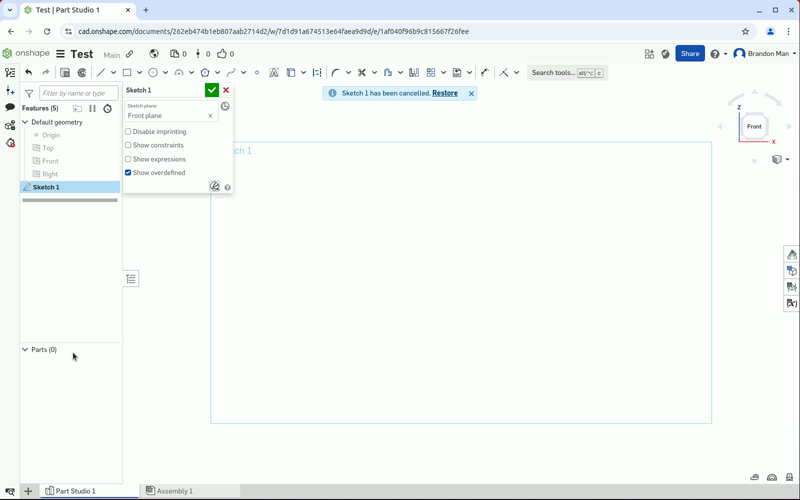
key(l)
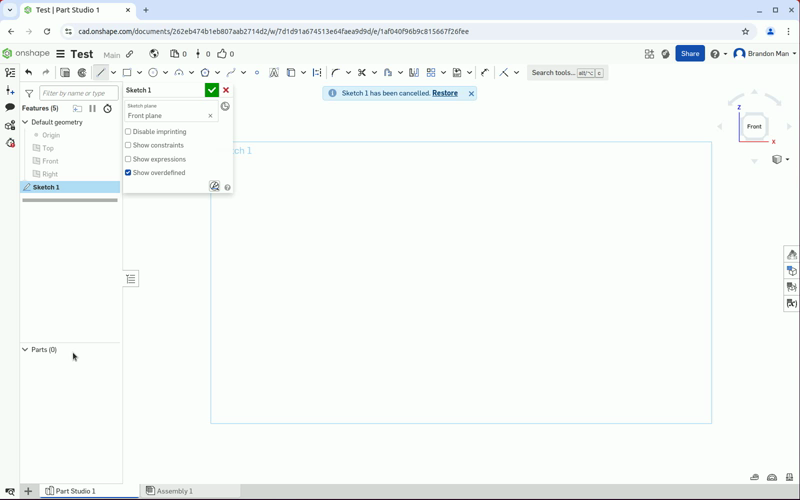
key_down(shift)
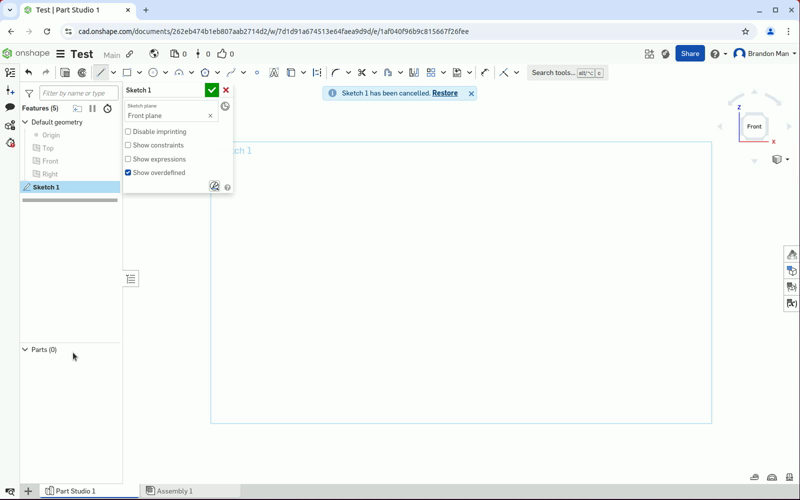
mouse_move(431, 282)
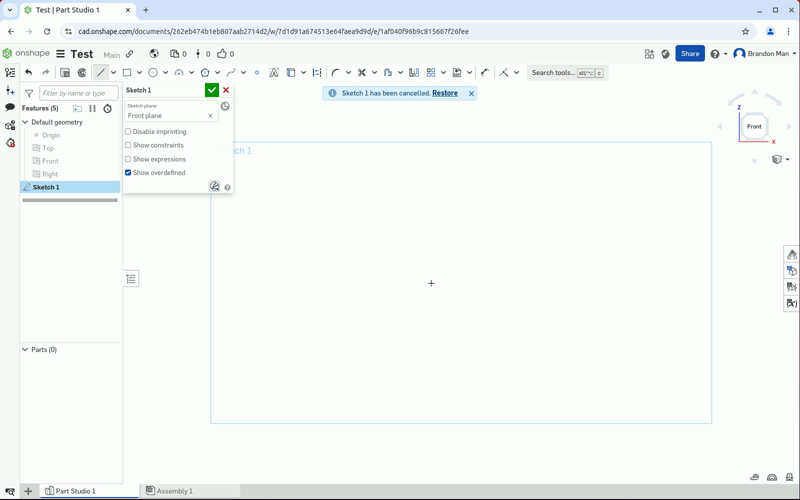
click(431, 282)
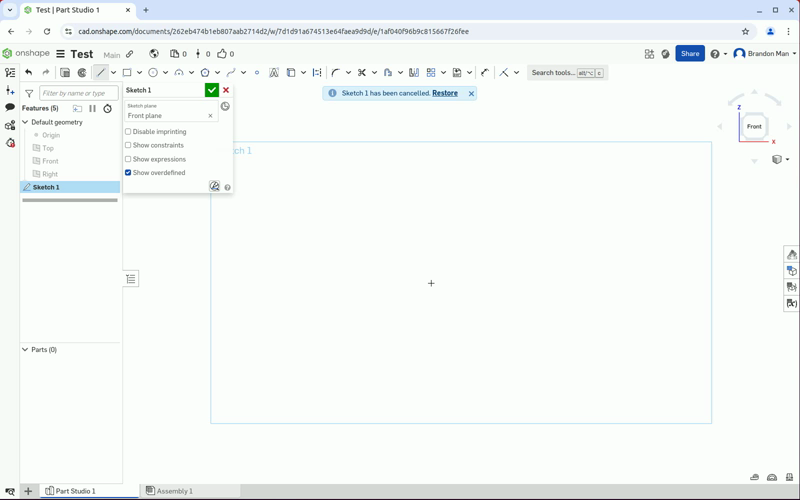
key_up(shift)
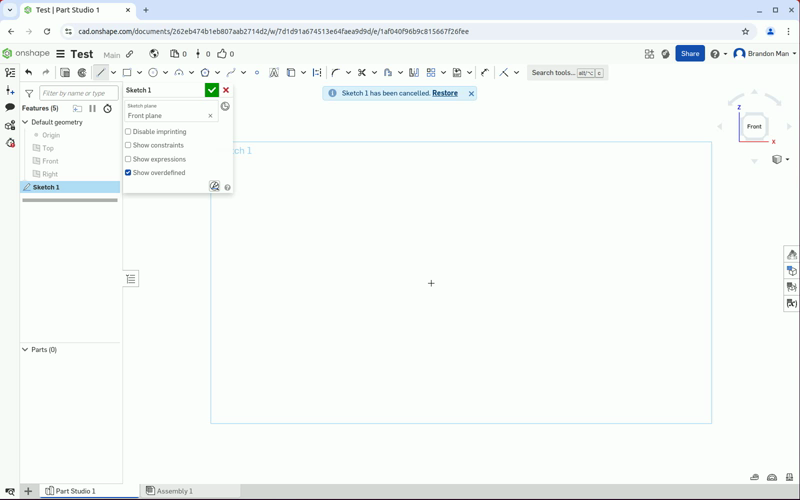
key_down(shift)
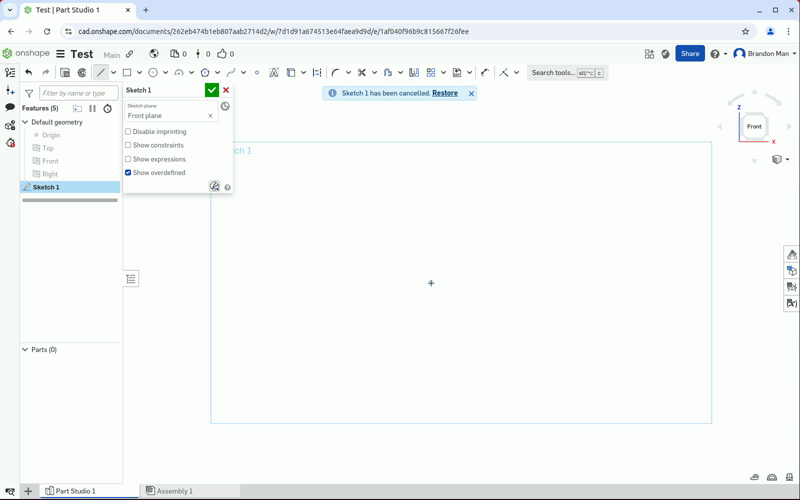
mouse_move(461, 282)
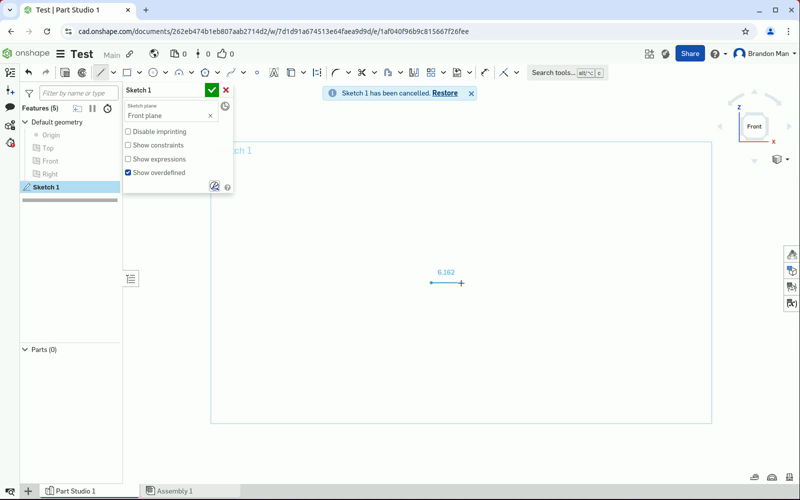
mouse_move(447, 282)
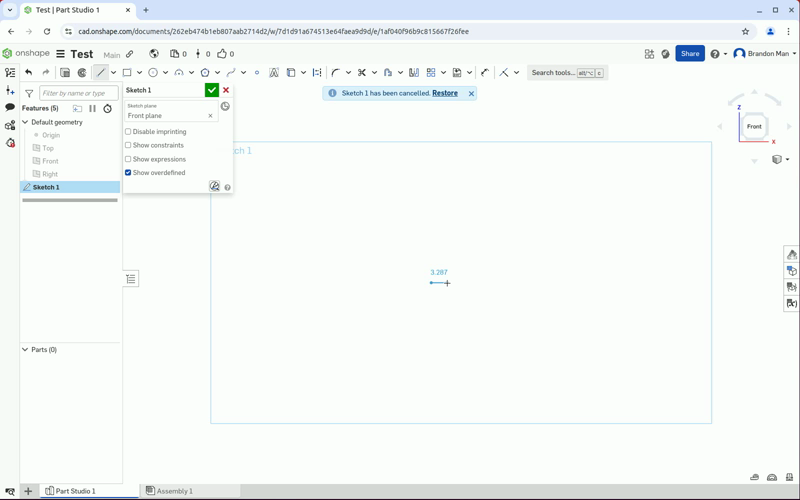
click(447, 282)
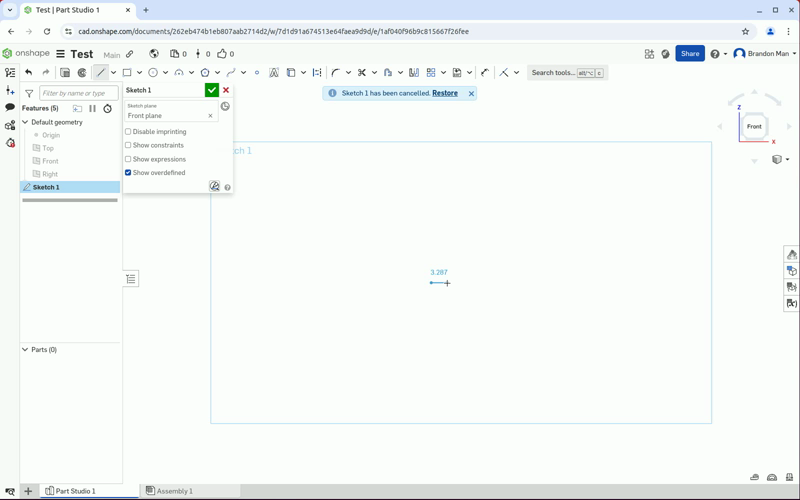
key_up(shift)
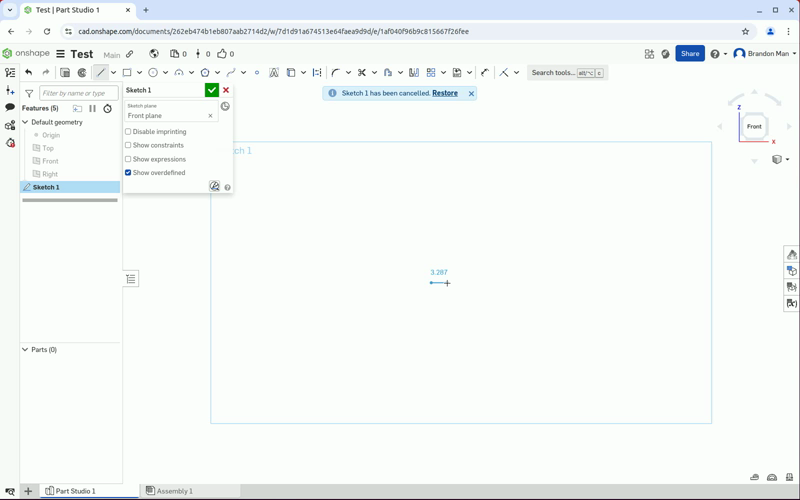
key_down(shift)
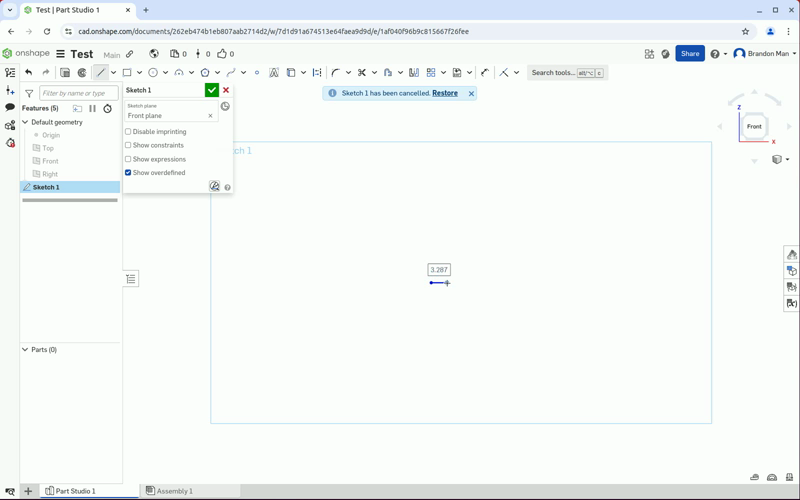
mouse_move(477, 282)
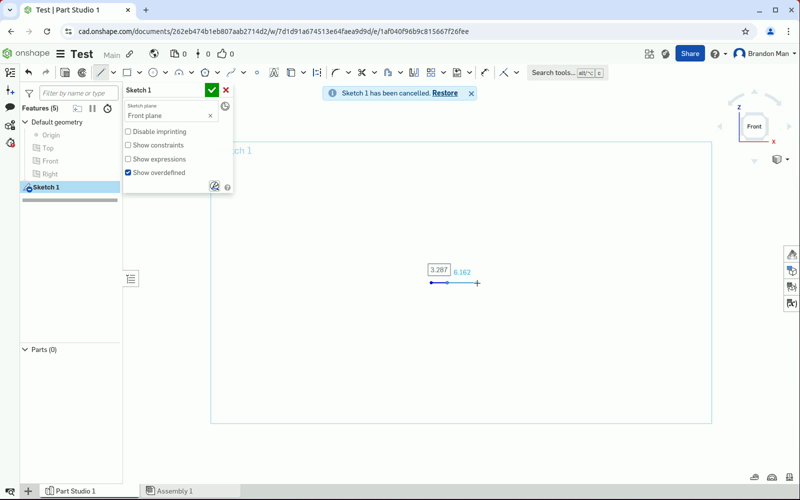
mouse_move(451, 282)
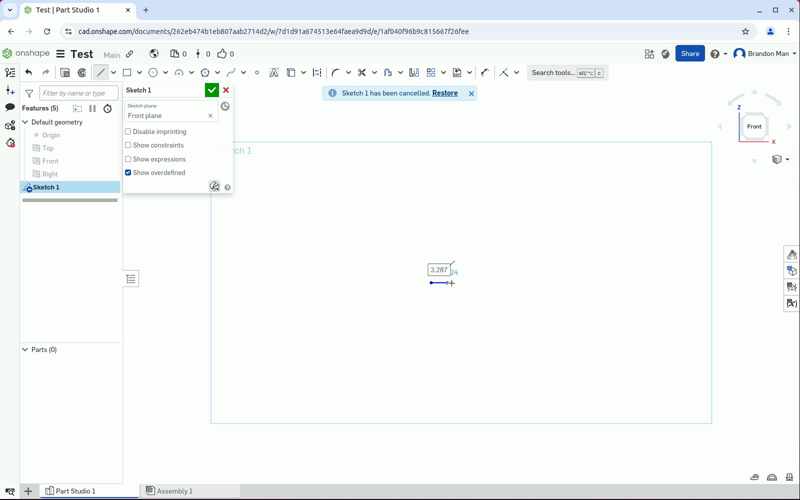
scroll(6)
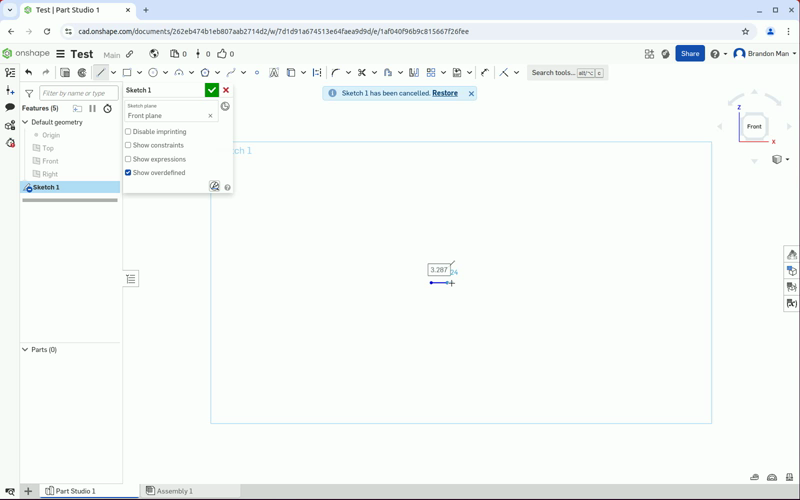
scroll(6)
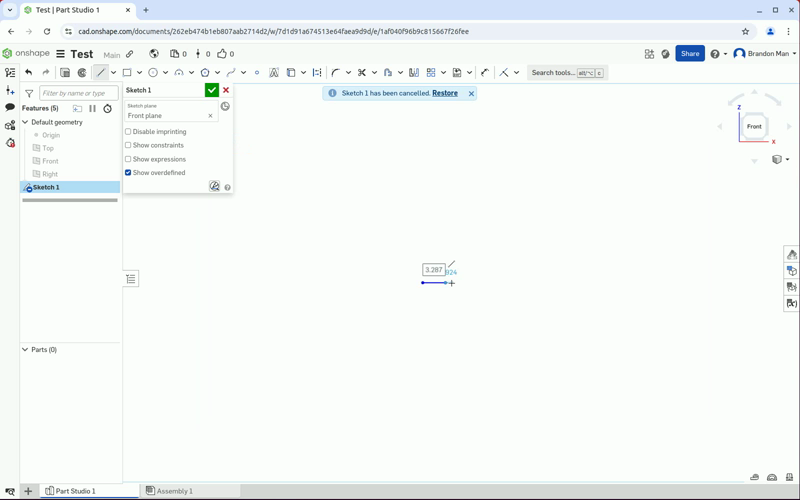
scroll(6)
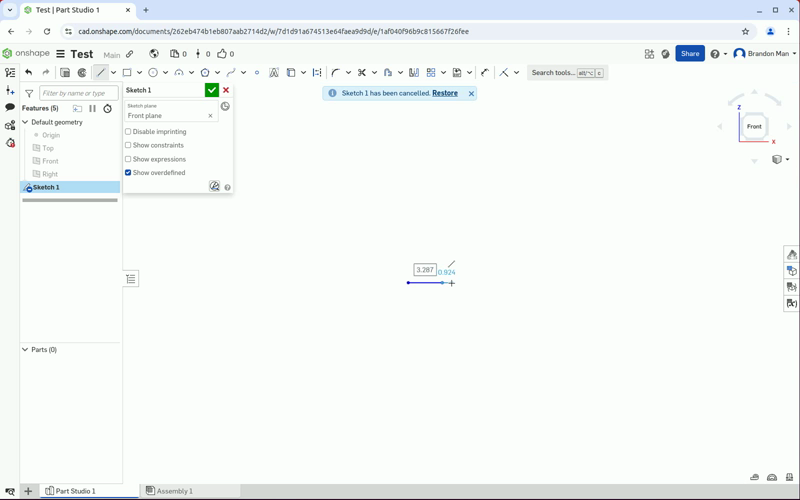
scroll(6)
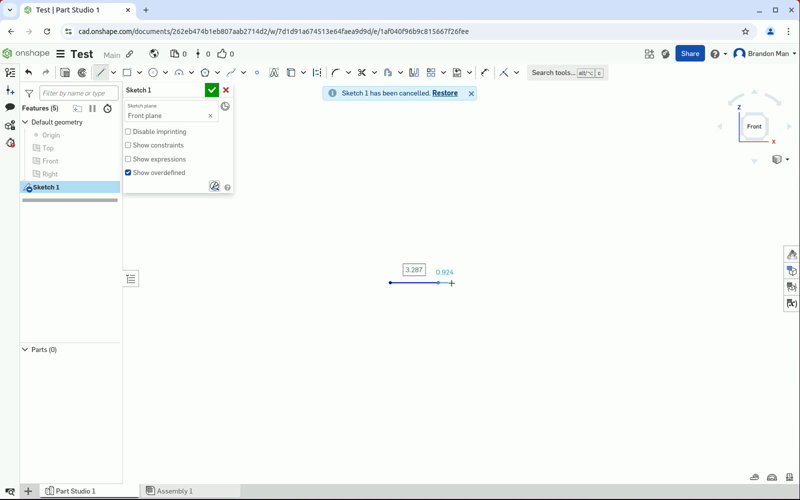
scroll(6)
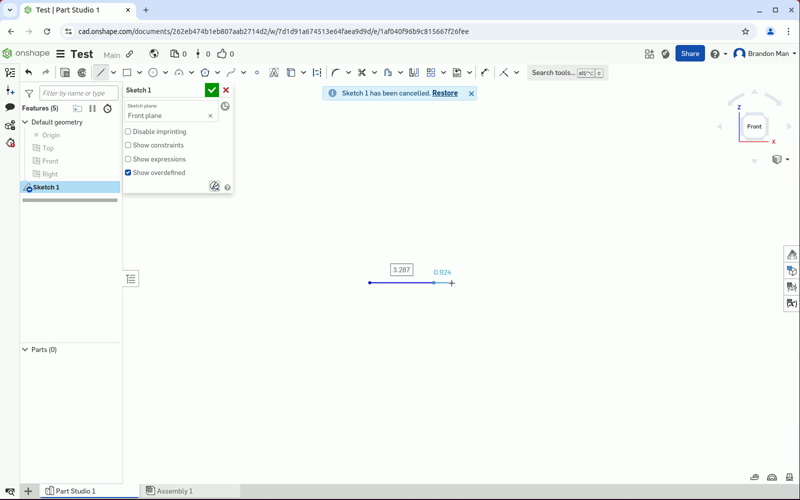
scroll(6)
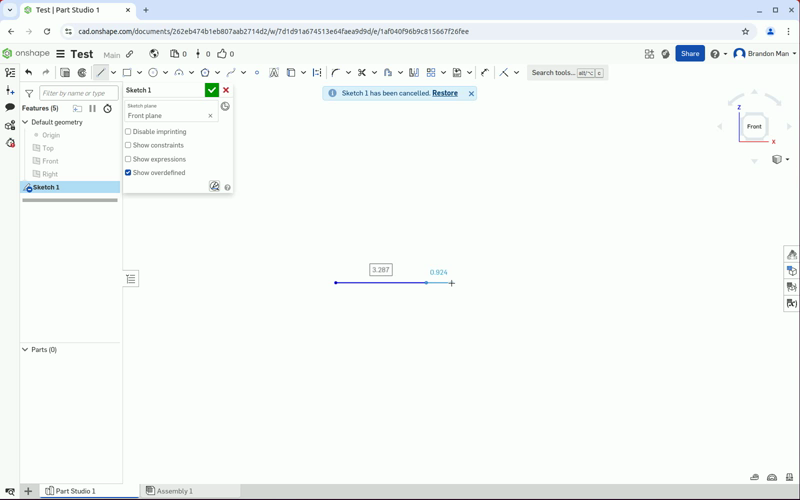
scroll(6)
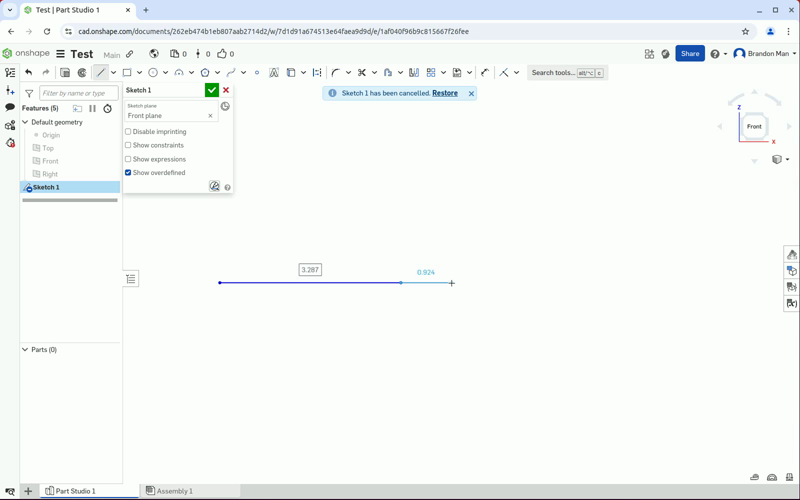
click(451, 282)
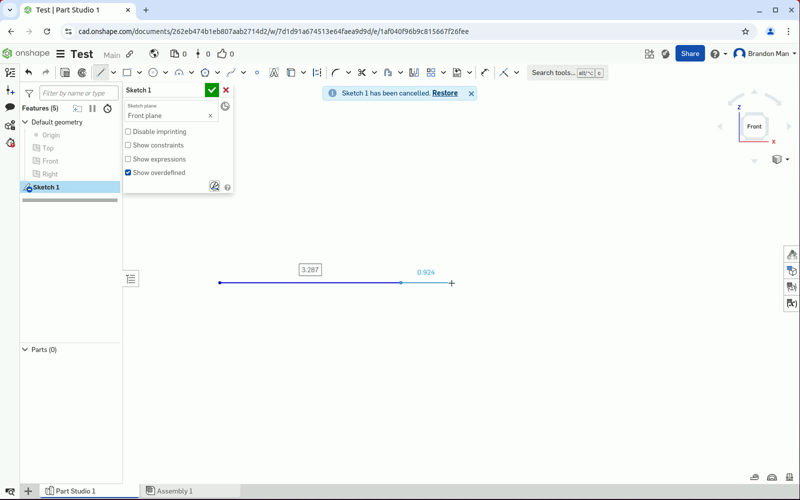
scroll(-6)
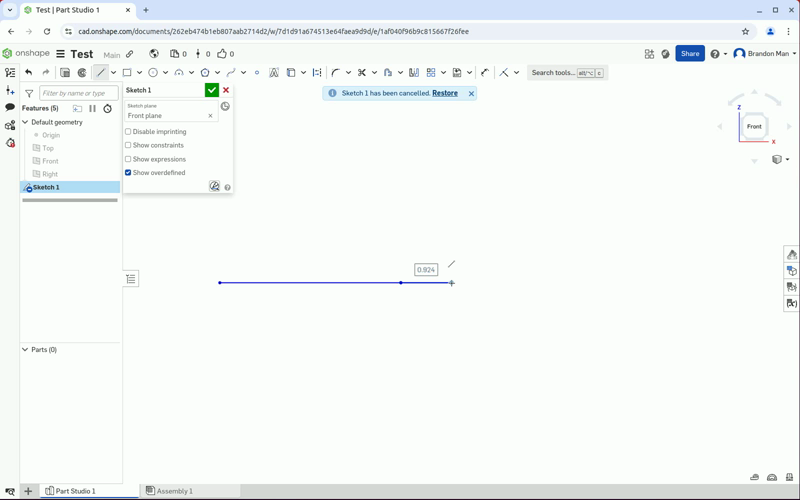
scroll(-6)
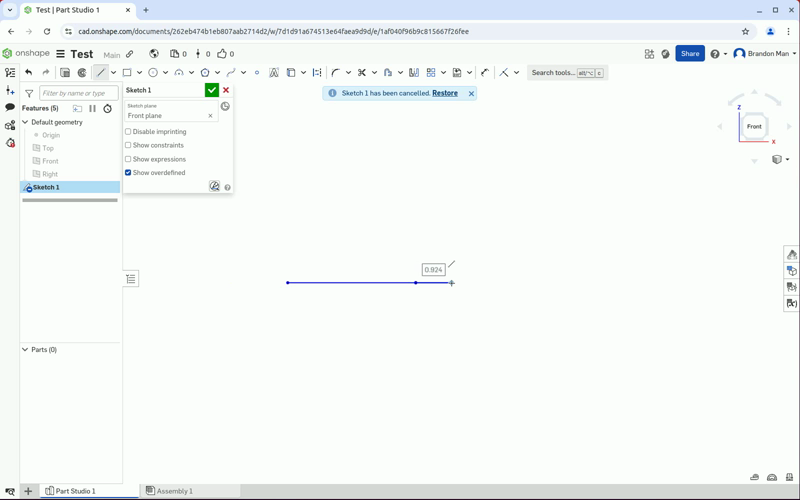
scroll(-6)
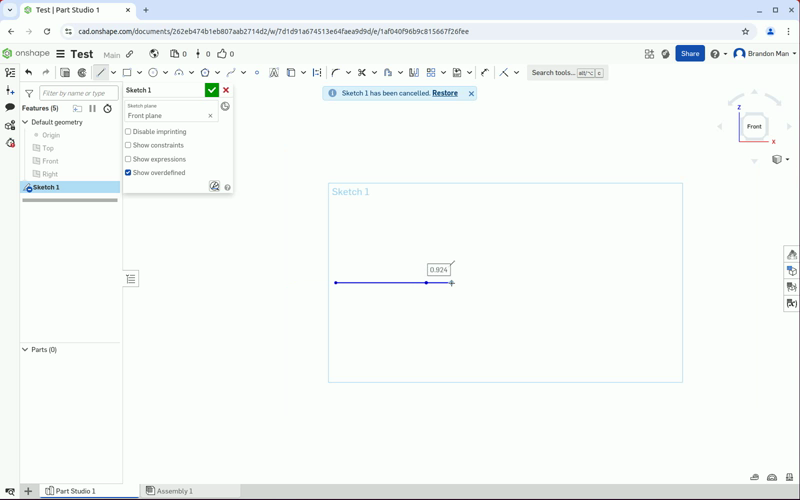
scroll(-6)
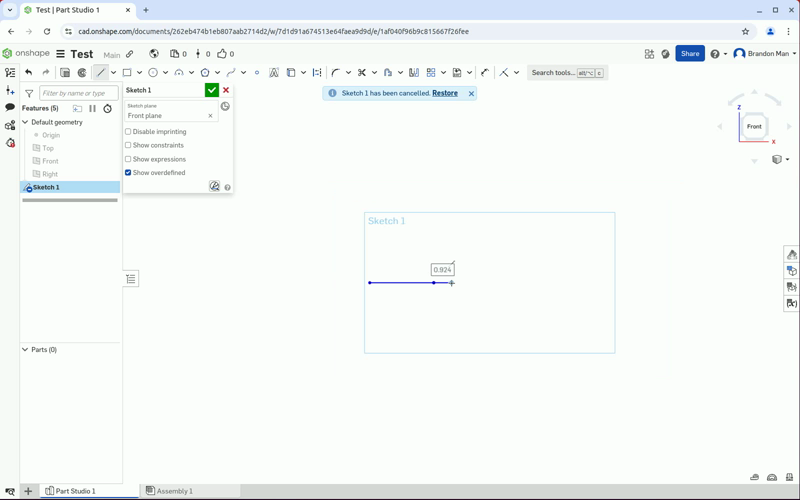
scroll(-6)
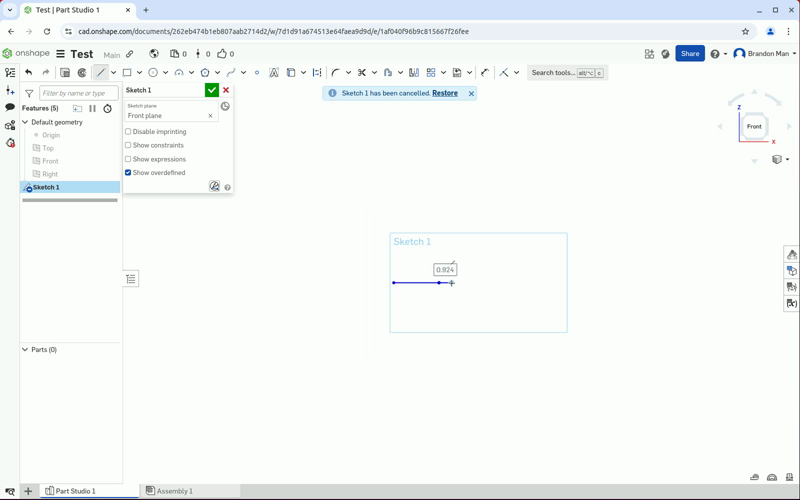
scroll(-6)
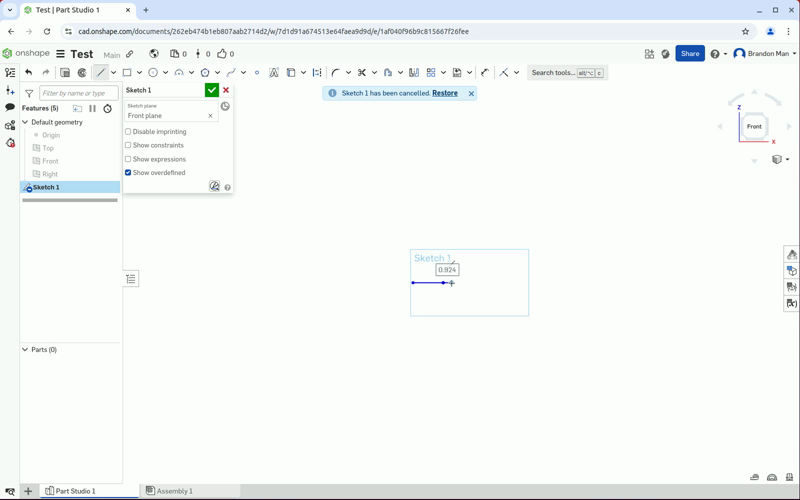
scroll(-6)
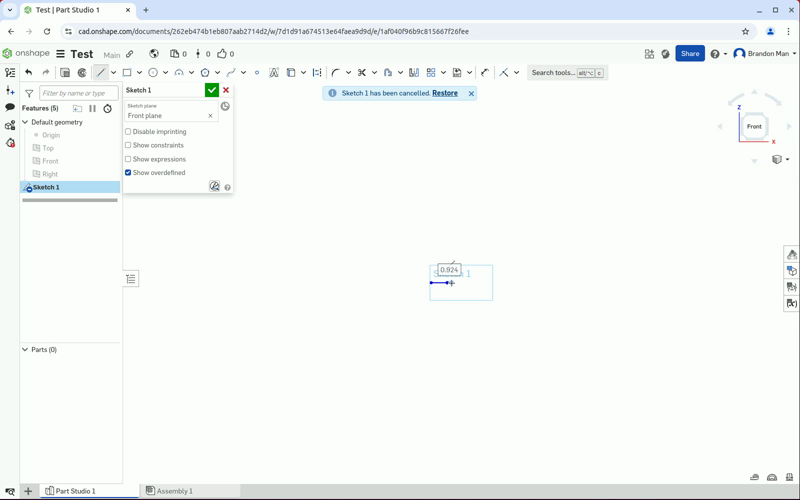
key_up(shift)
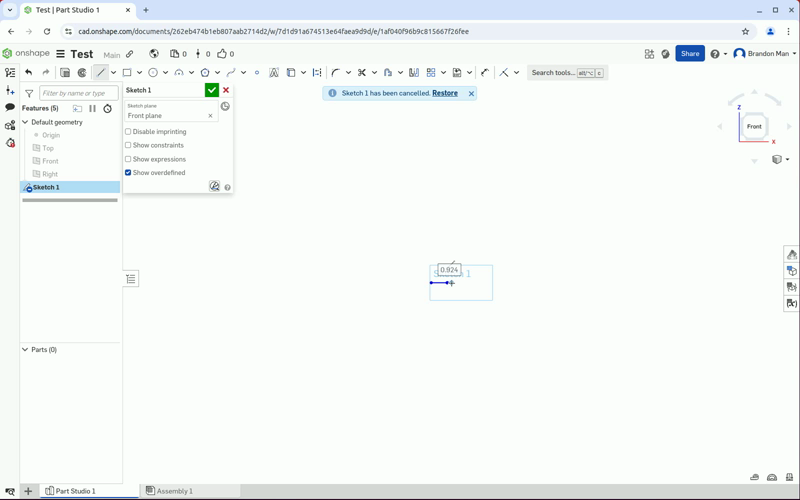
key_down(shift)
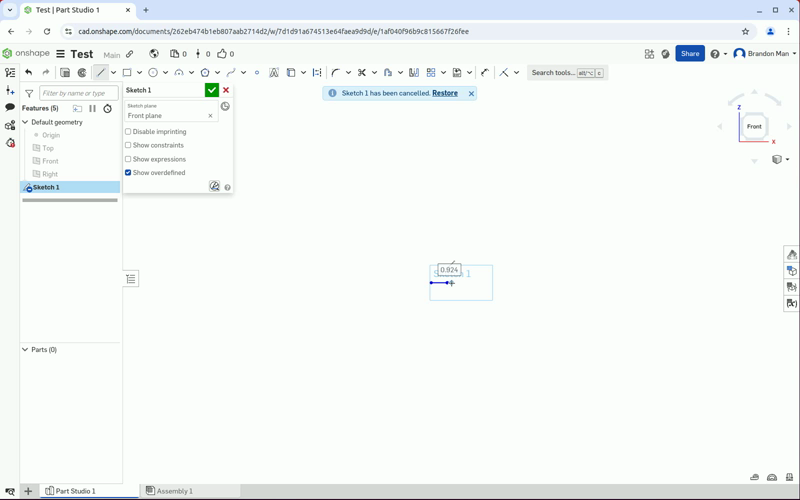
mouse_move(481, 282)
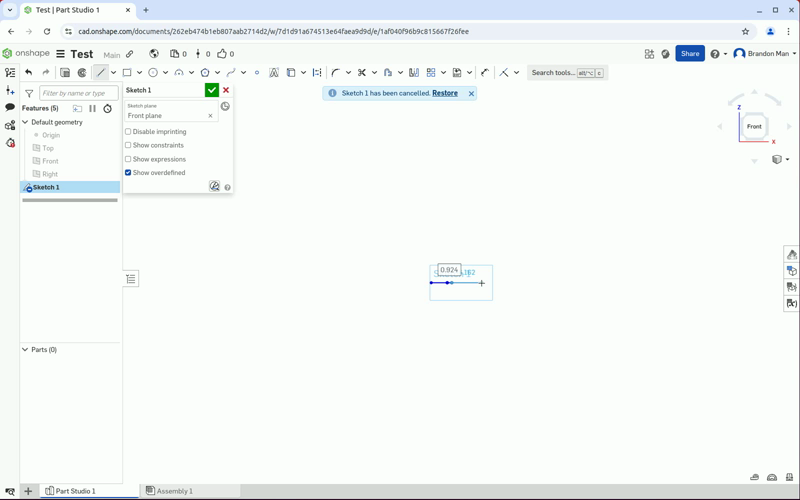
mouse_move(470, 282)
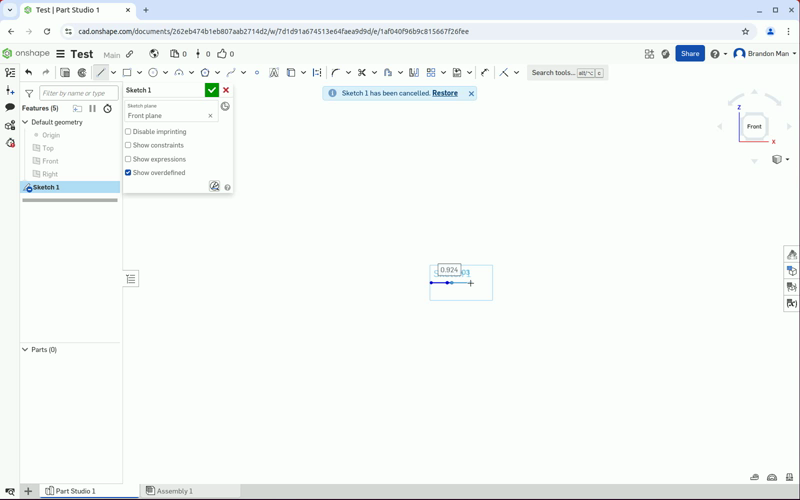
click(470, 282)
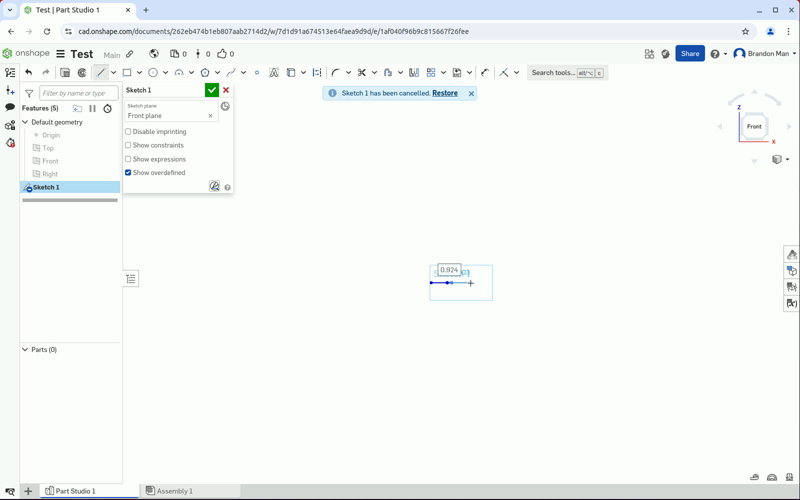
key_up(shift)
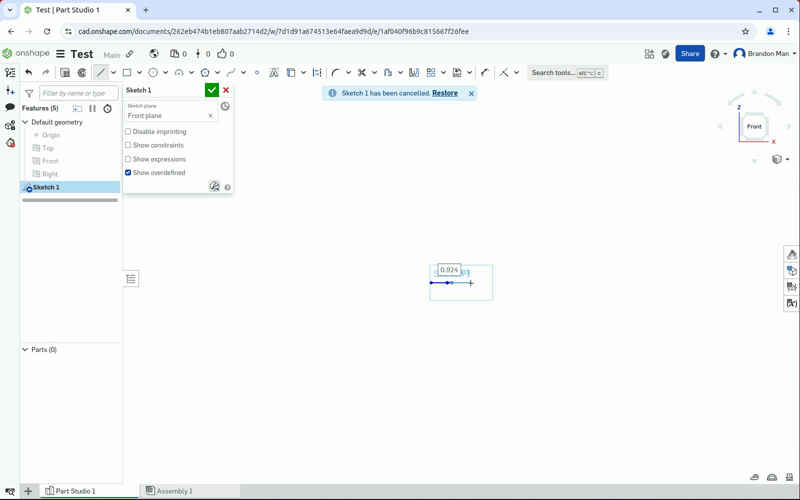
key_down(shift)
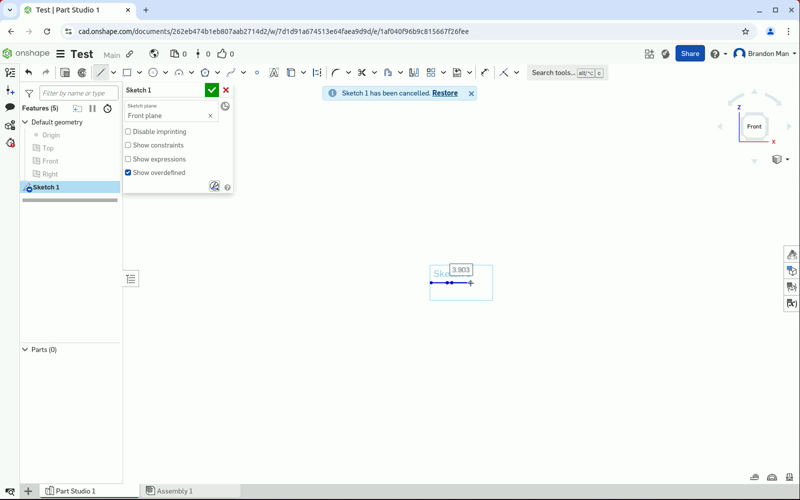
mouse_move(500, 282)
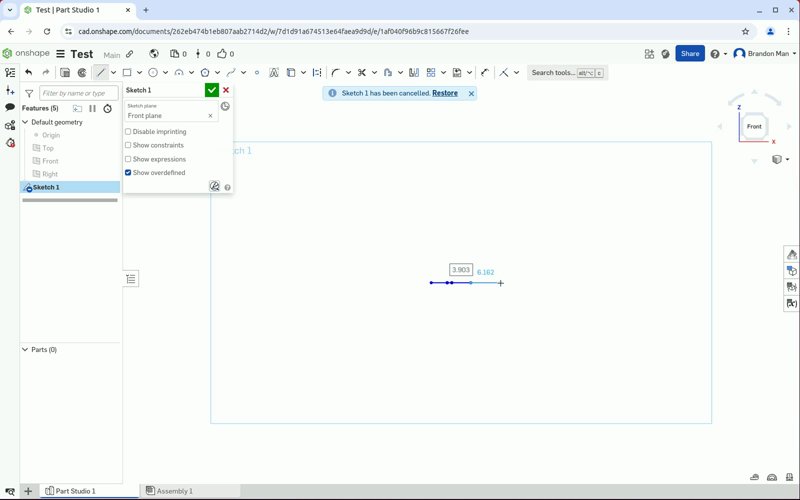
mouse_move(474, 282)
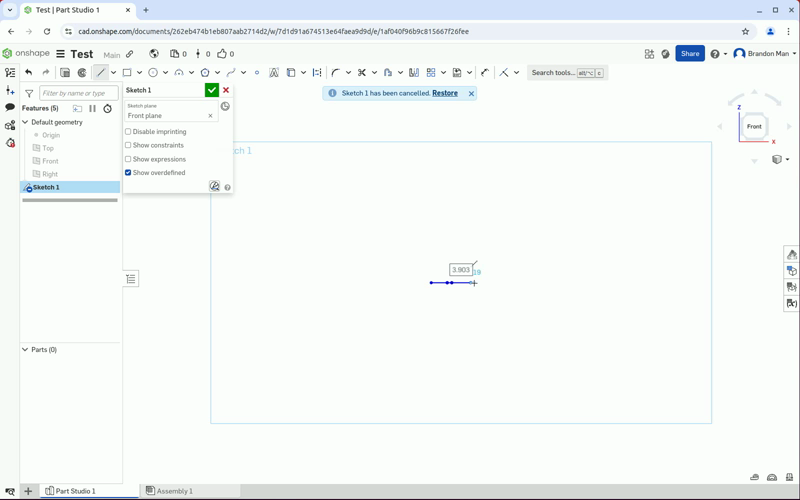
scroll(6)
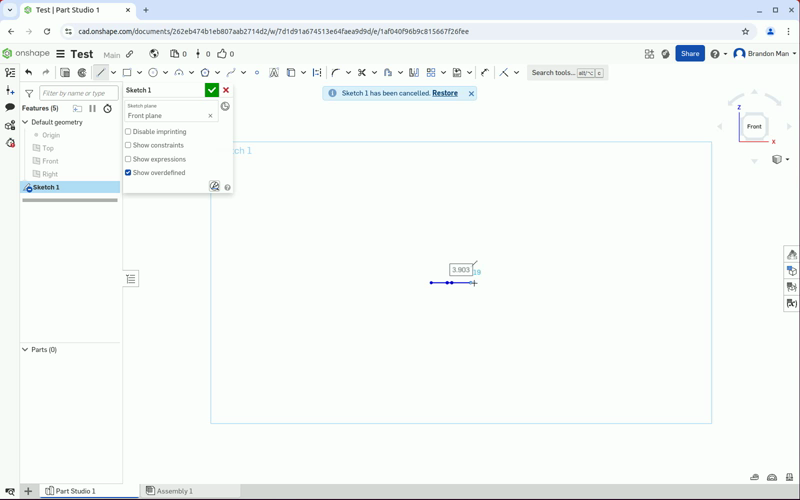
scroll(6)
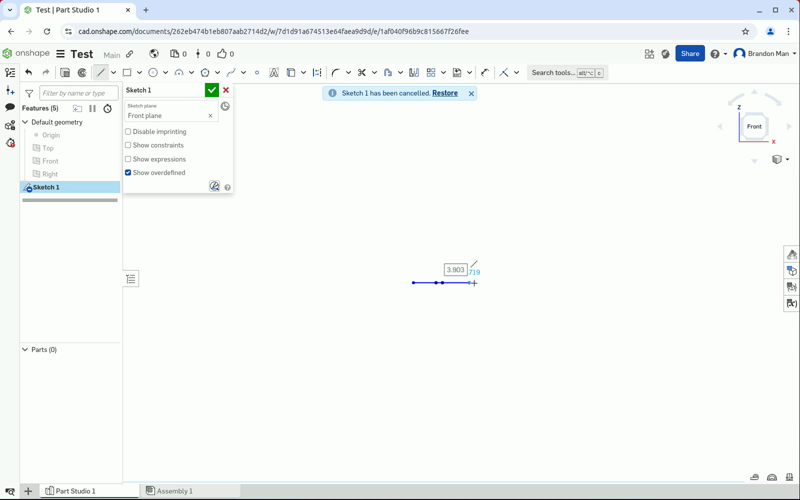
scroll(6)
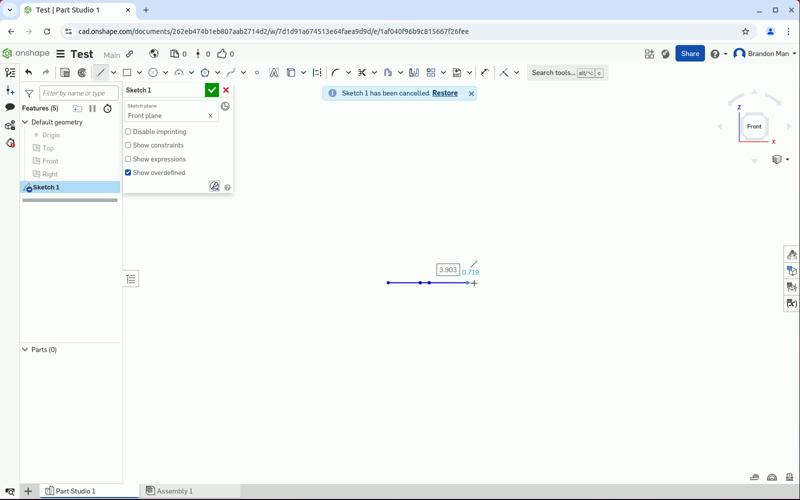
scroll(6)
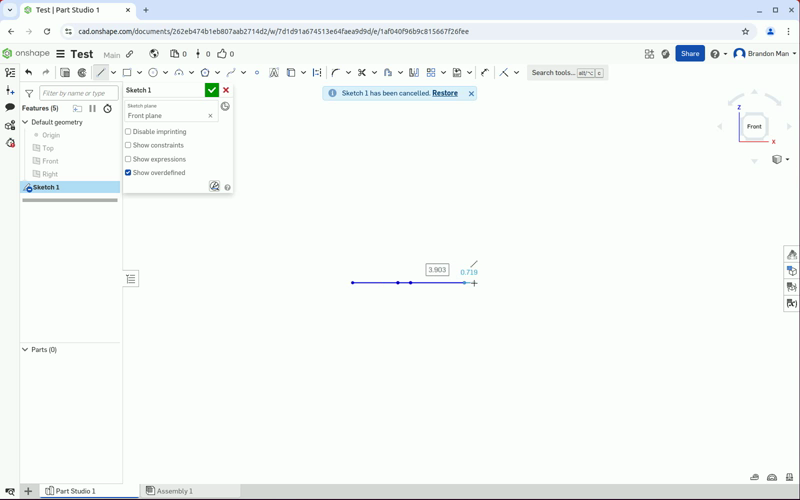
scroll(6)
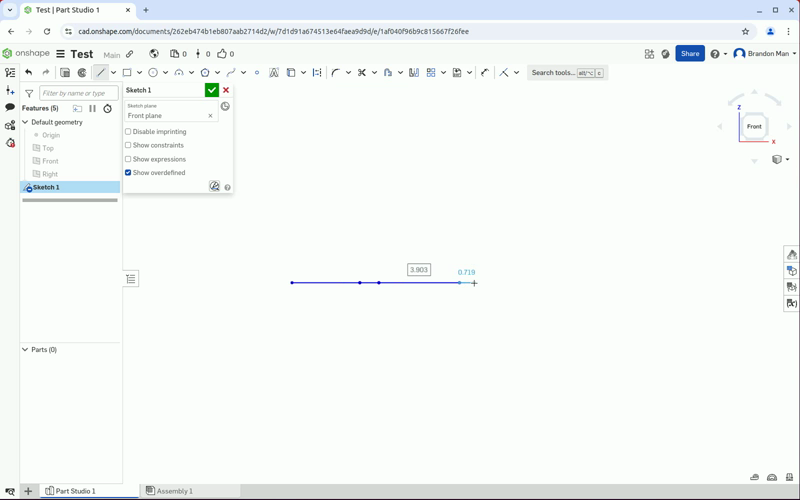
scroll(6)
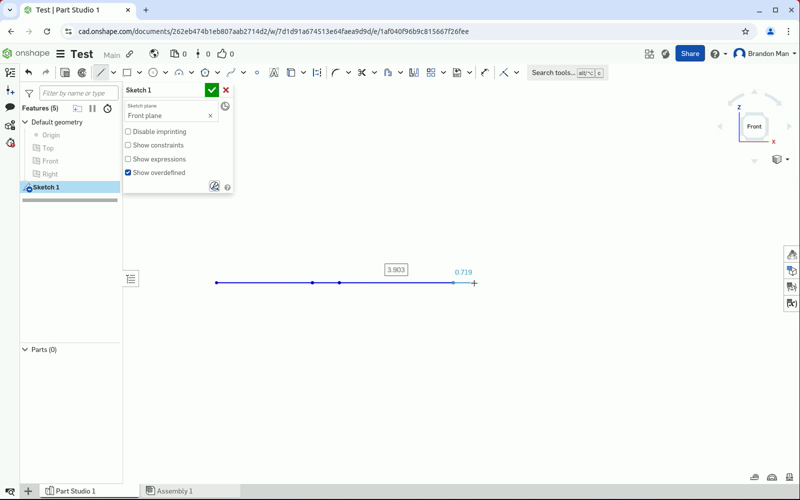
scroll(6)
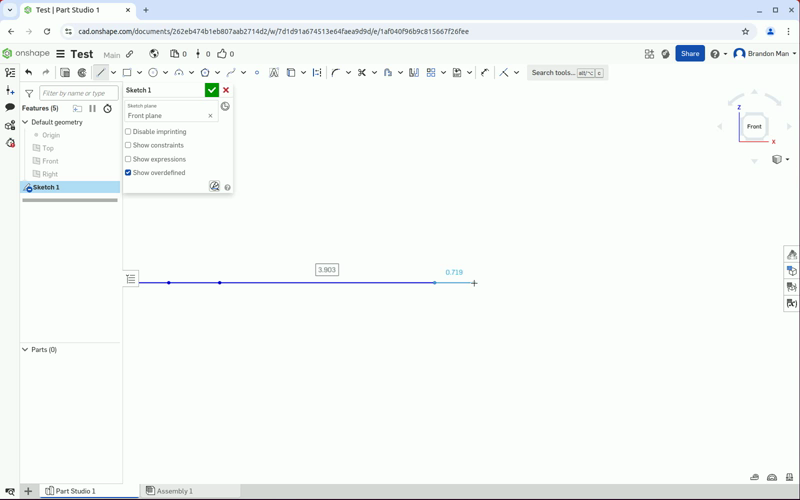
click(474, 282)
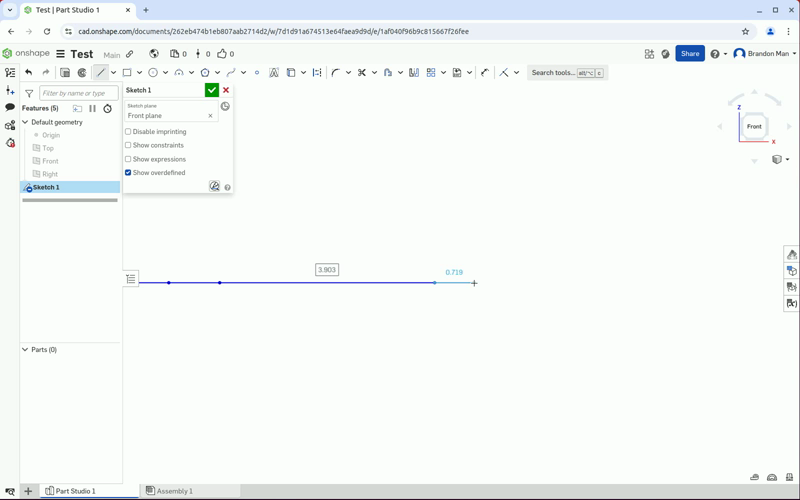
scroll(-6)
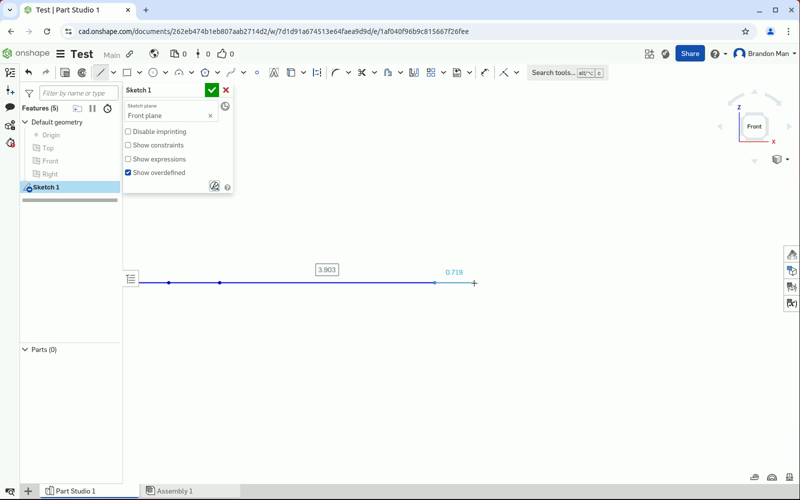
scroll(-6)
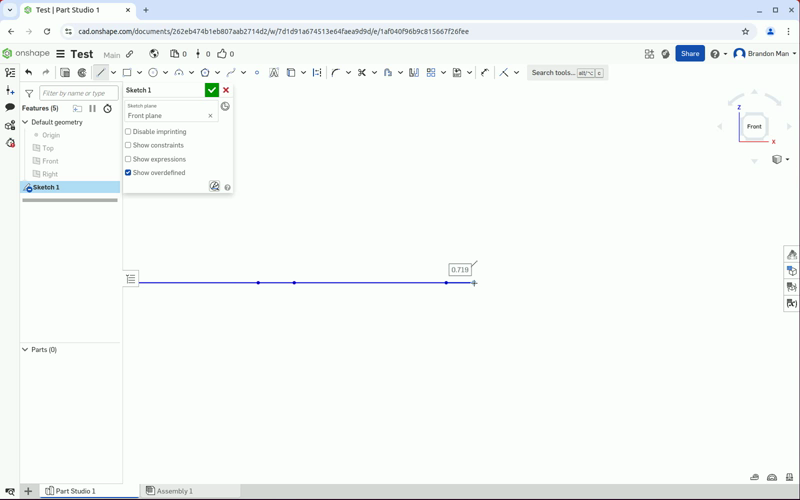
scroll(-6)
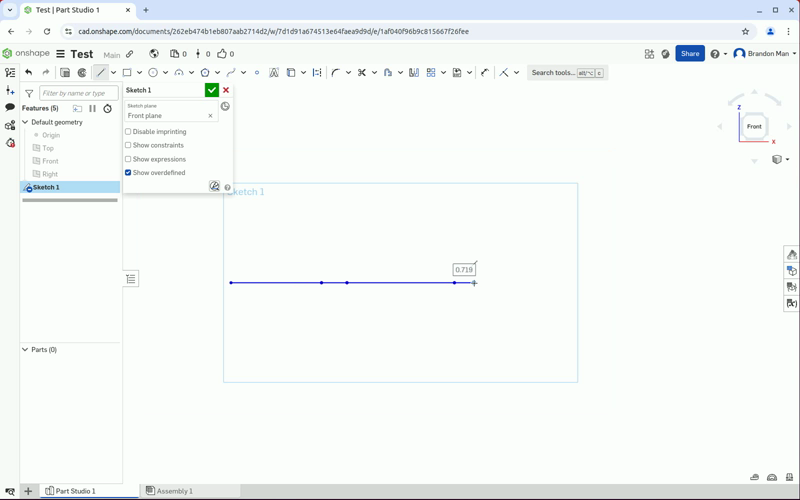
scroll(-6)
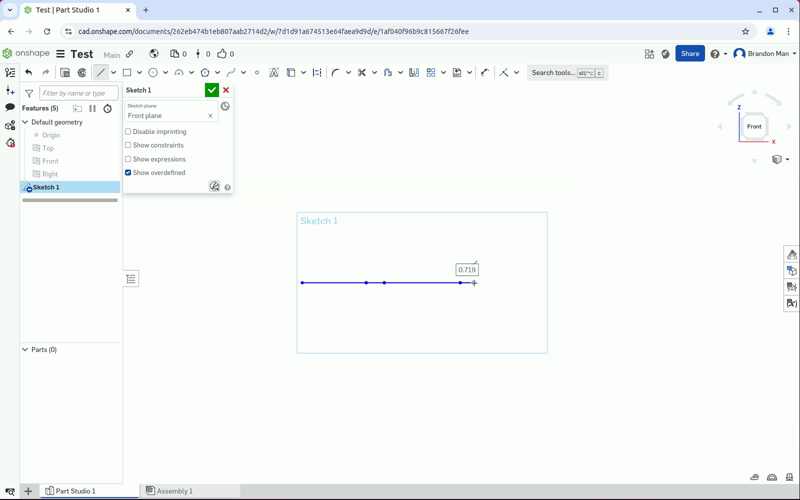
scroll(-6)
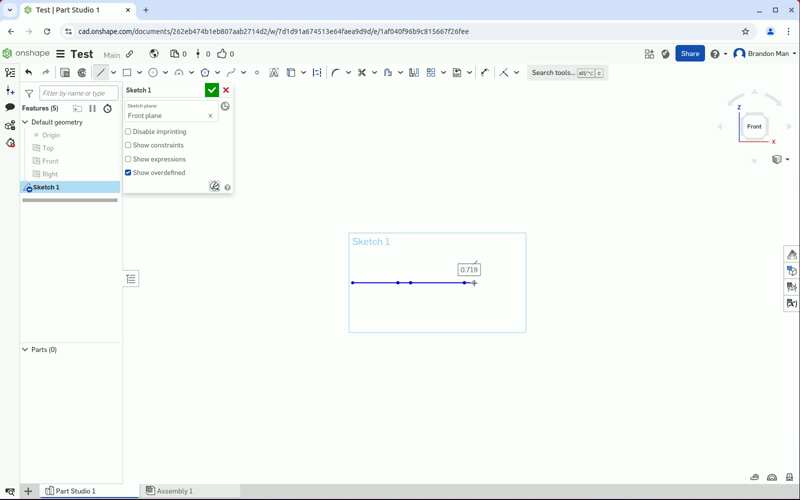
scroll(-6)
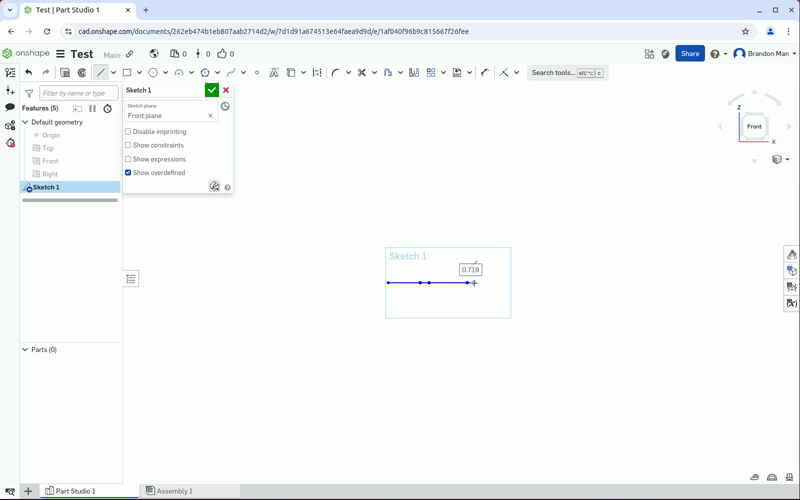
scroll(-6)
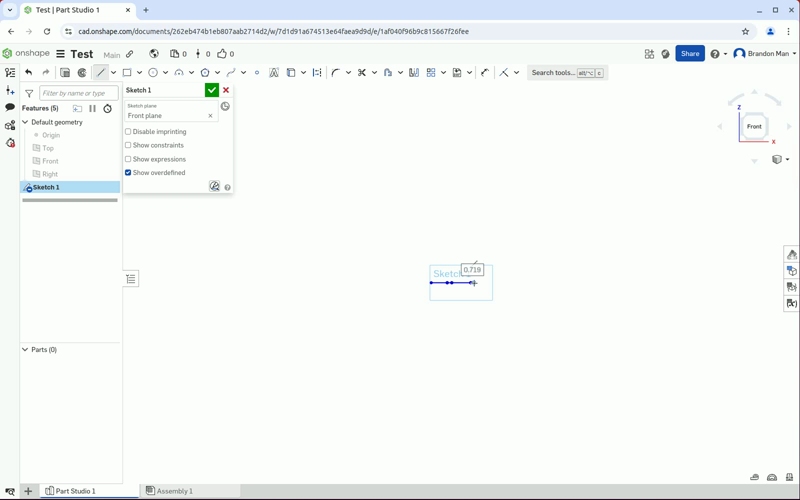
key_up(shift)
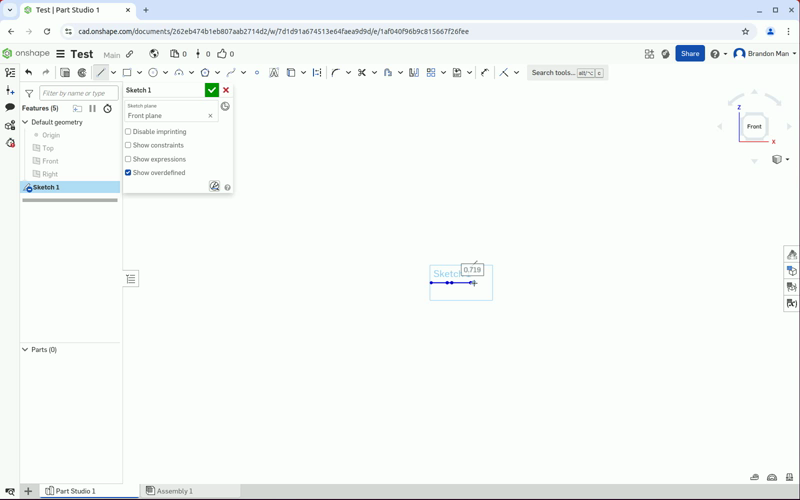
key_down(shift)
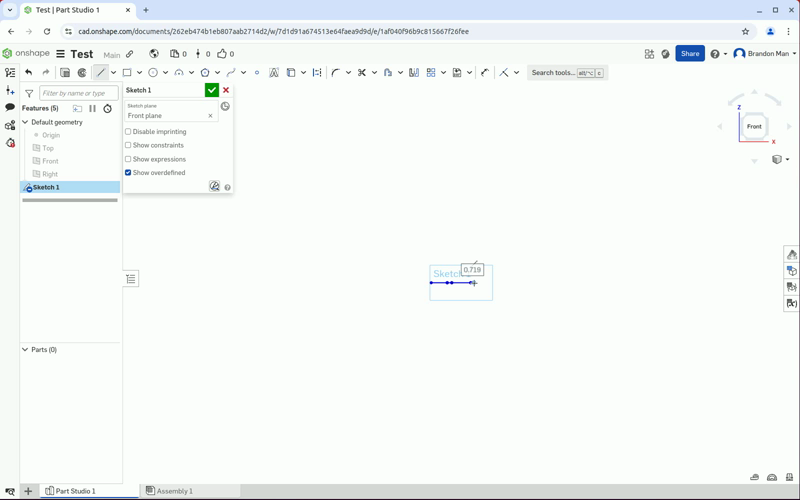
mouse_move(504, 282)
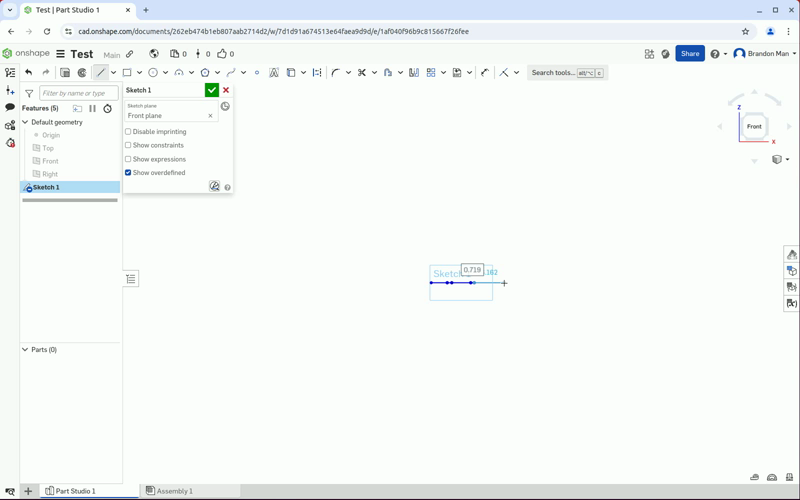
mouse_move(489, 282)
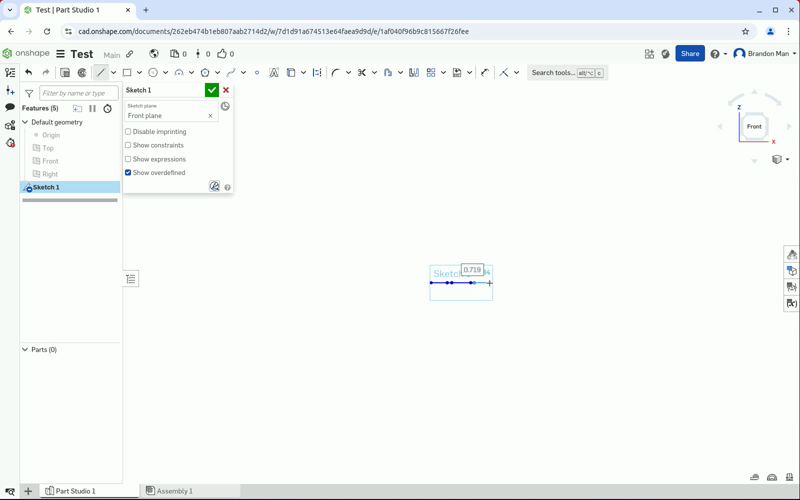
click(489, 282)
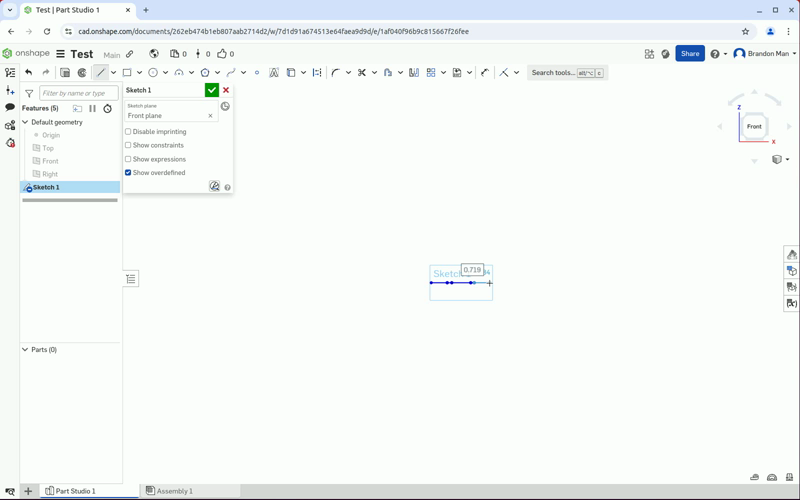
key_up(shift)
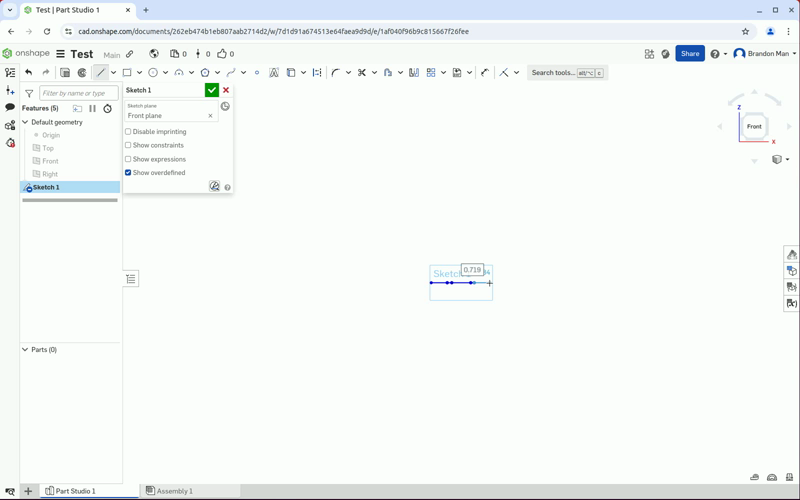
key_down(shift)
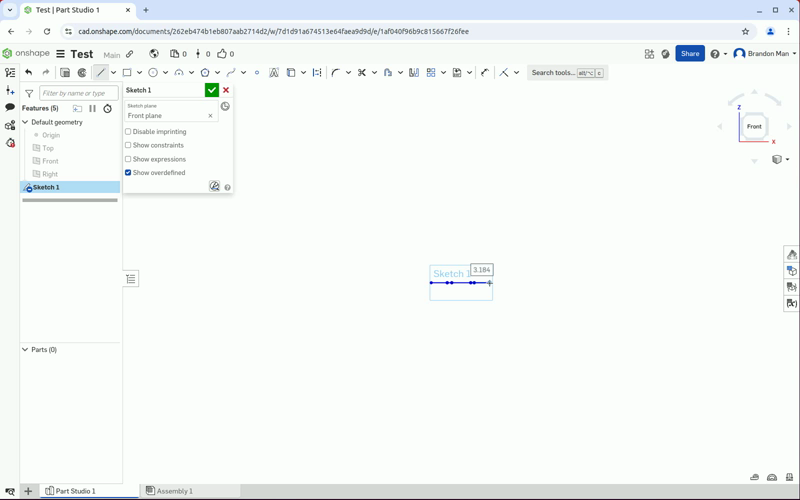
mouse_move(489, 170)
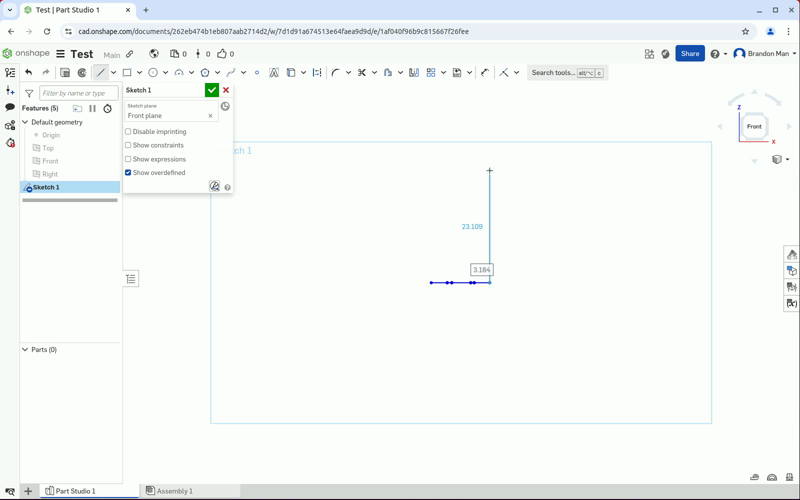
click(489, 170)
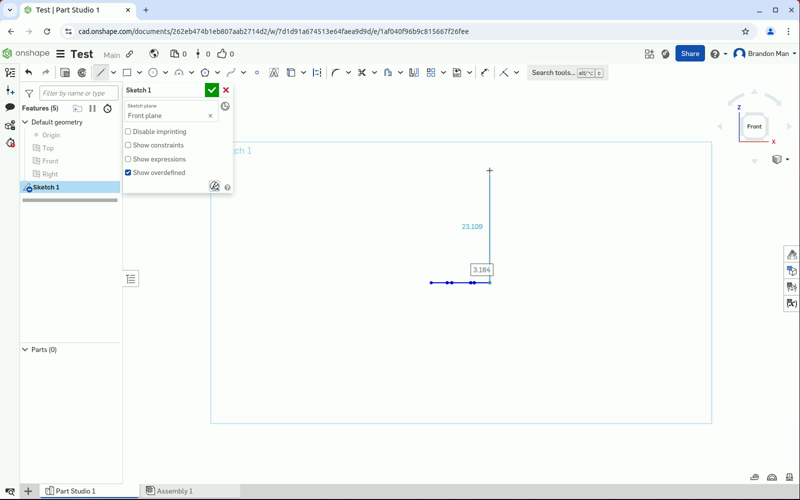
key_up(shift)
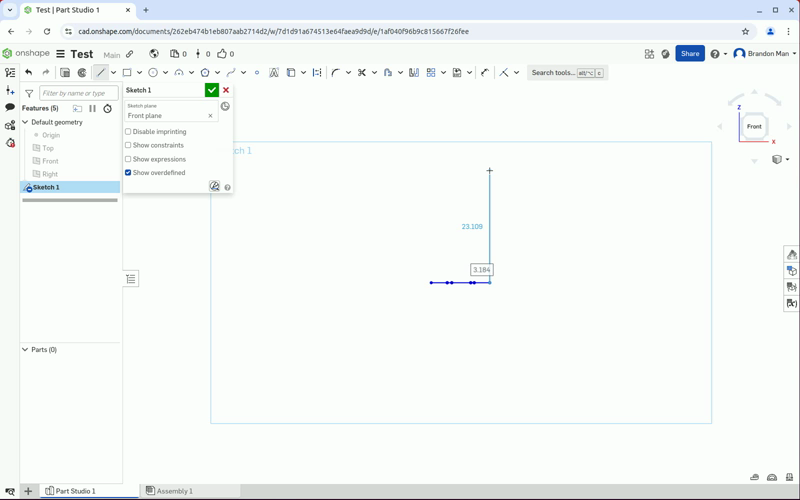
key_down(shift)
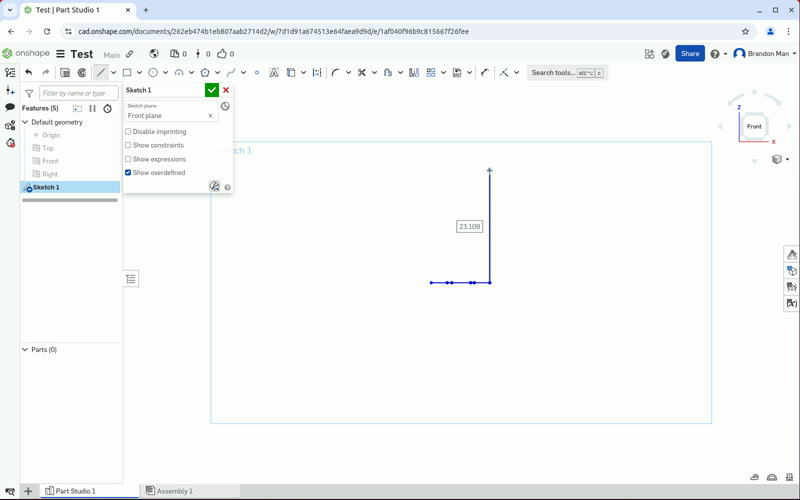
mouse_move(519, 170)
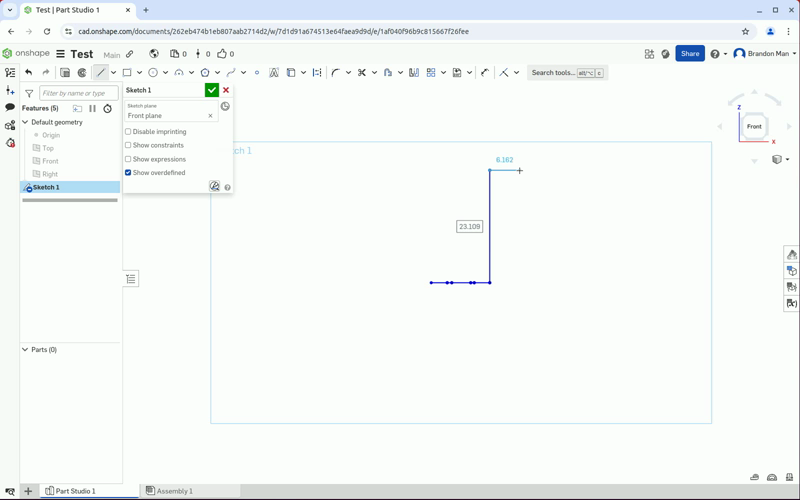
mouse_move(431, 170)
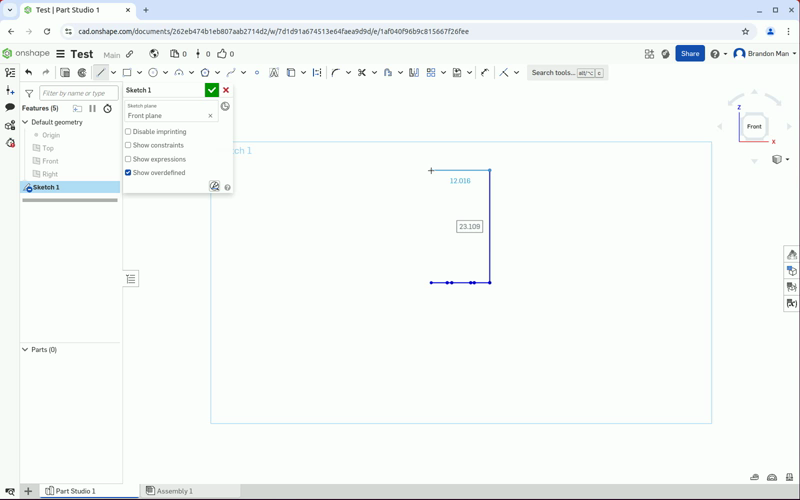
click(431, 170)
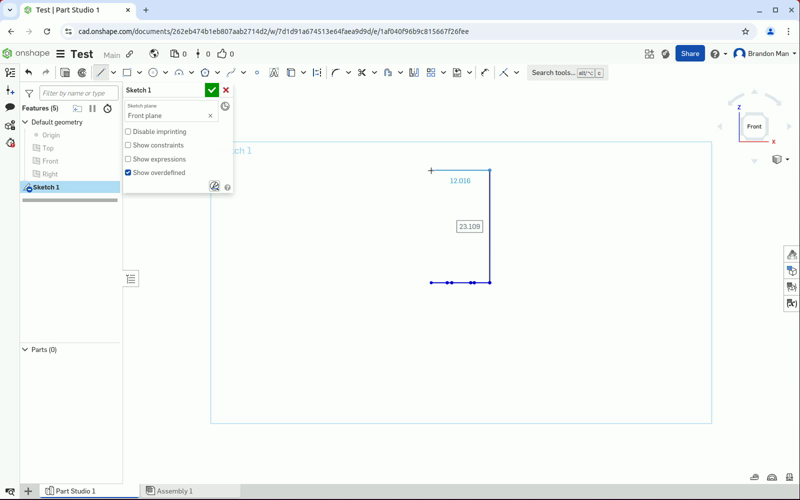
key_up(shift)
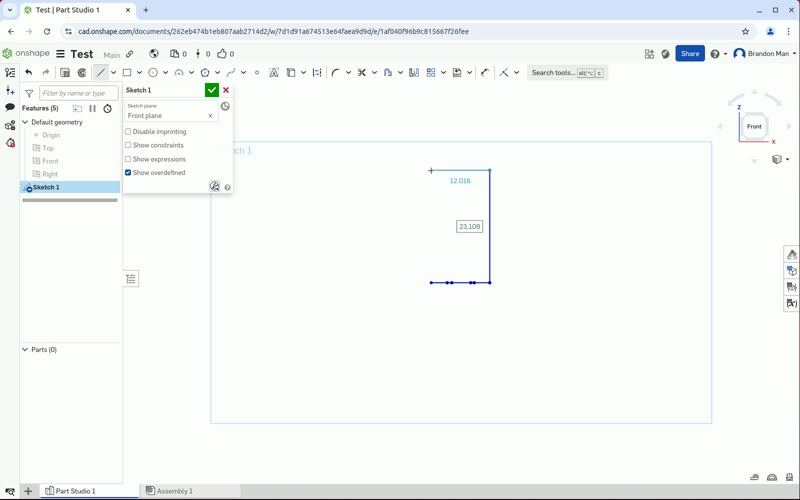
key_down(shift)
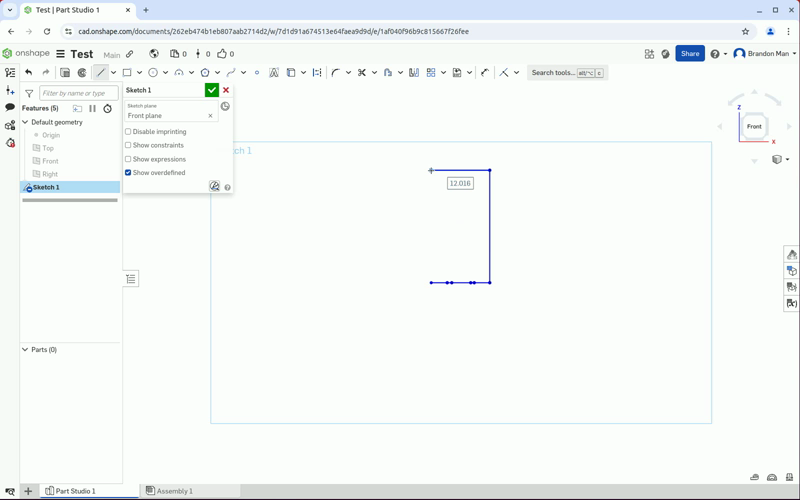
mouse_move(431, 282)
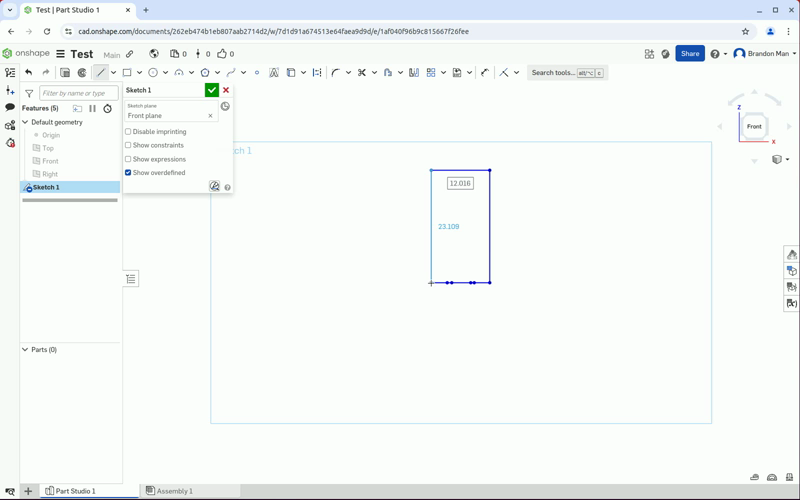
key_up(shift)
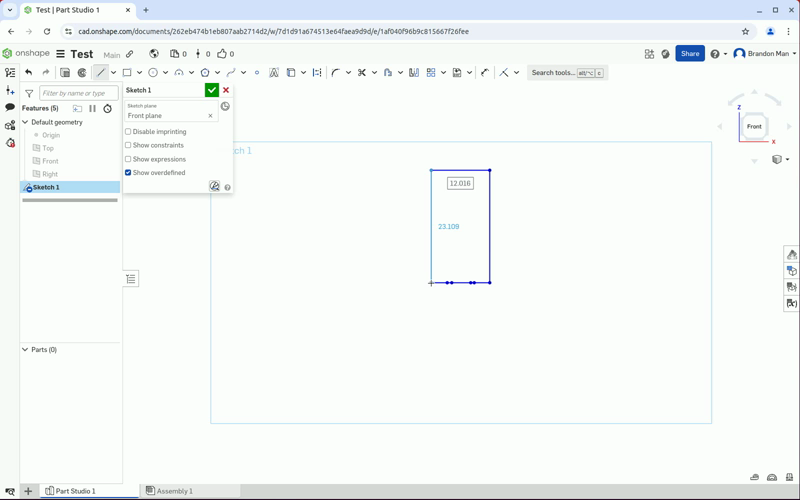
click(431, 282)
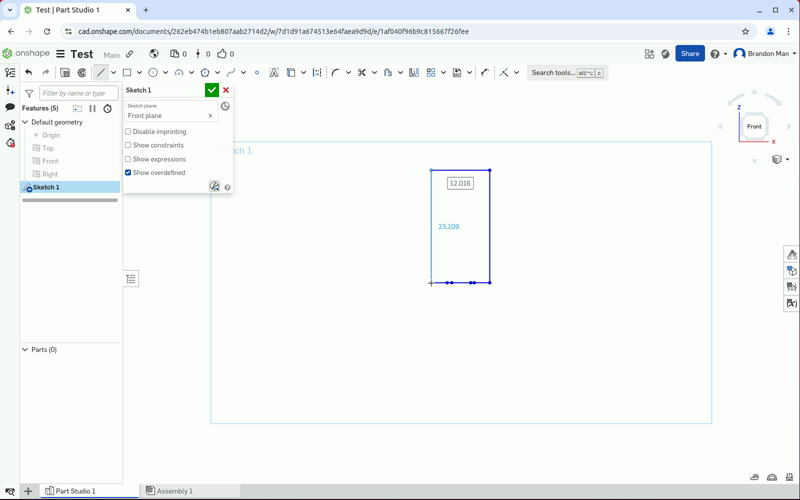
key(esc)
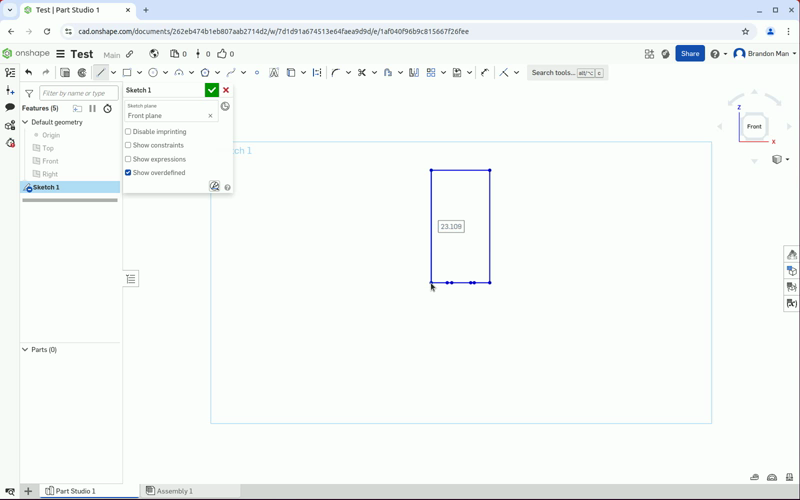
mouse_move(480, 217)
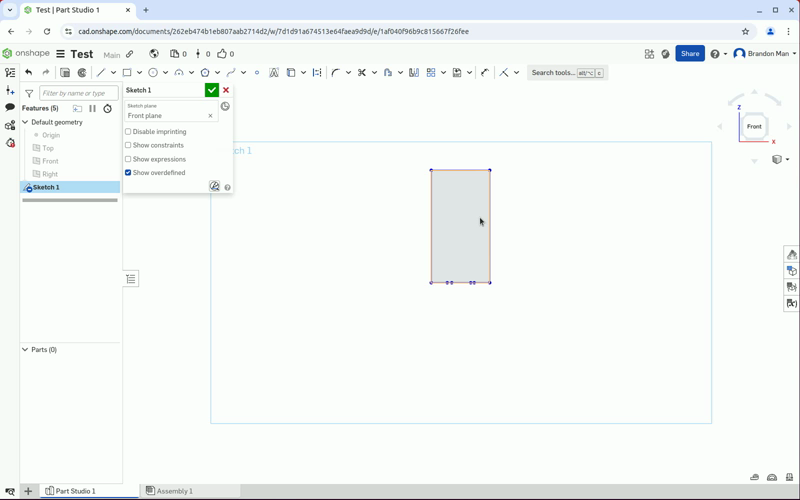
click(480, 217)
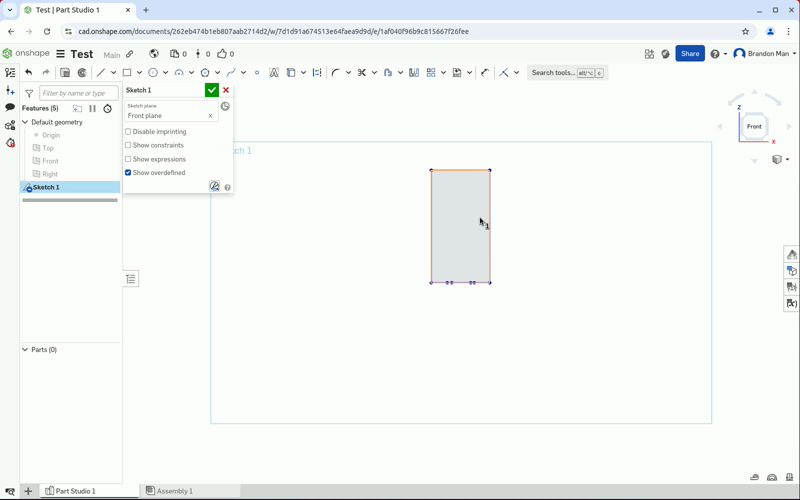
mouse_move(73, 352)
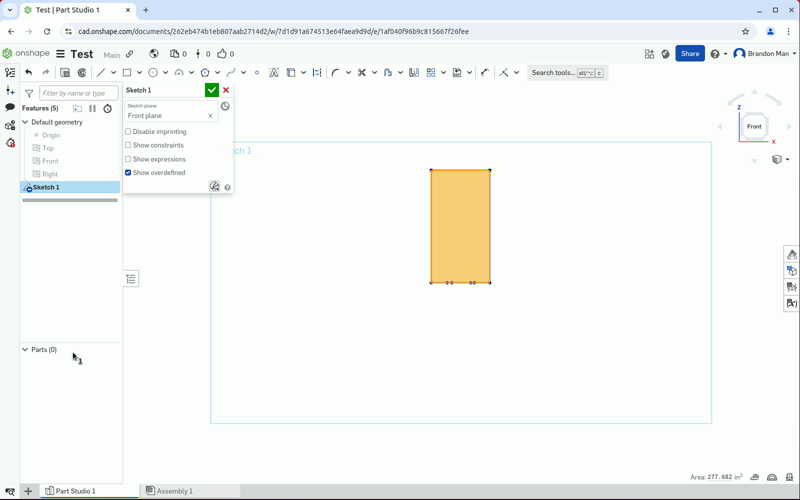
key(shift+y)
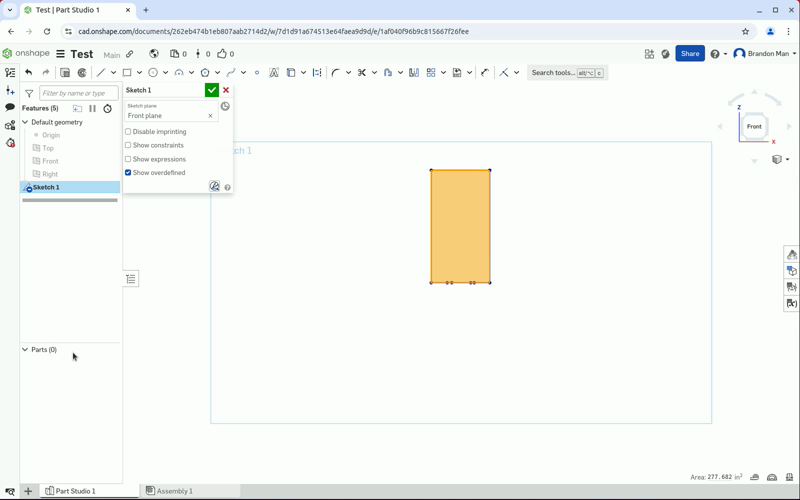
key(shift+e)
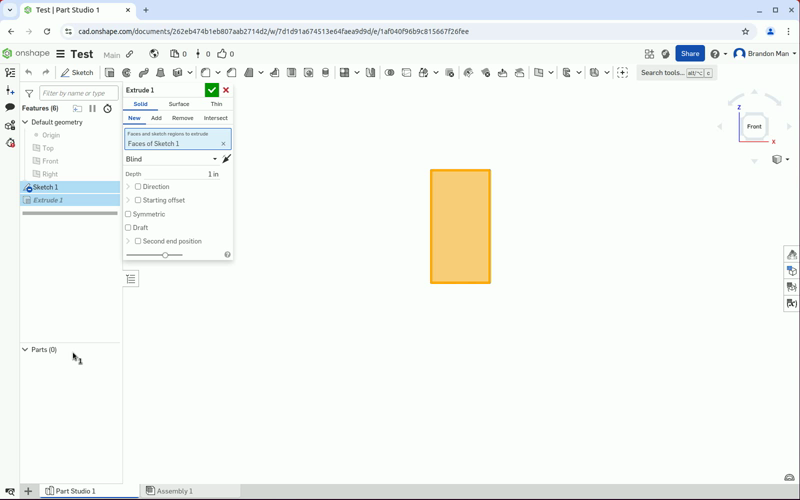
mouse_move(143, 106)
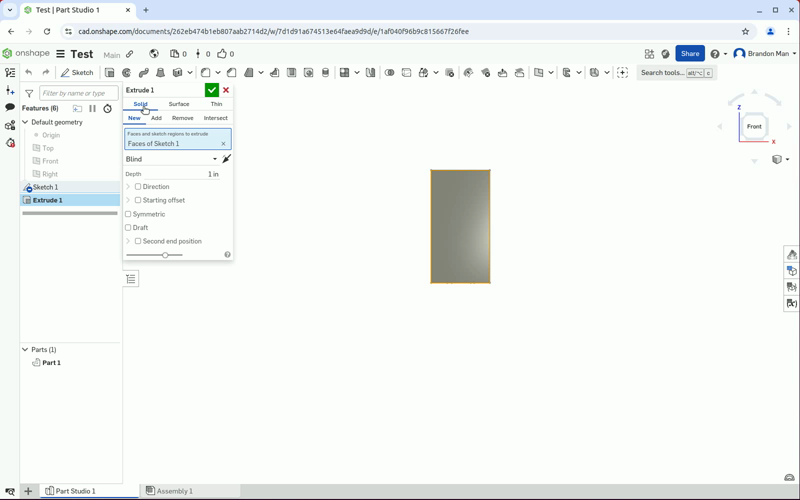
click(143, 106)
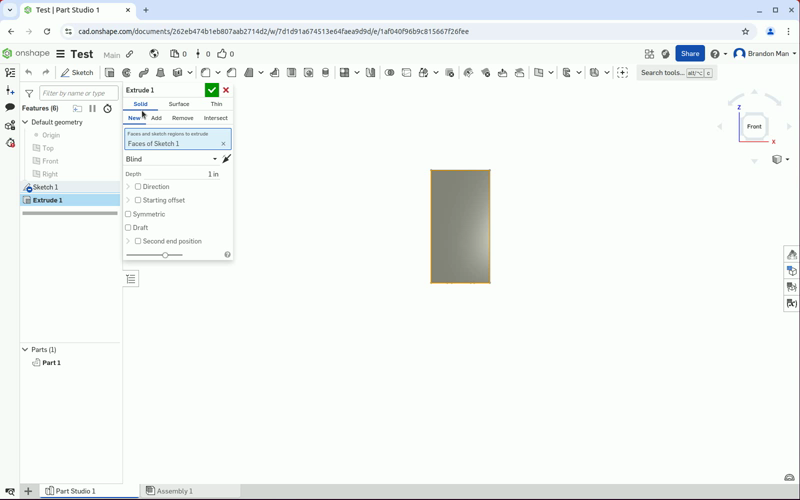
mouse_move(137, 120)
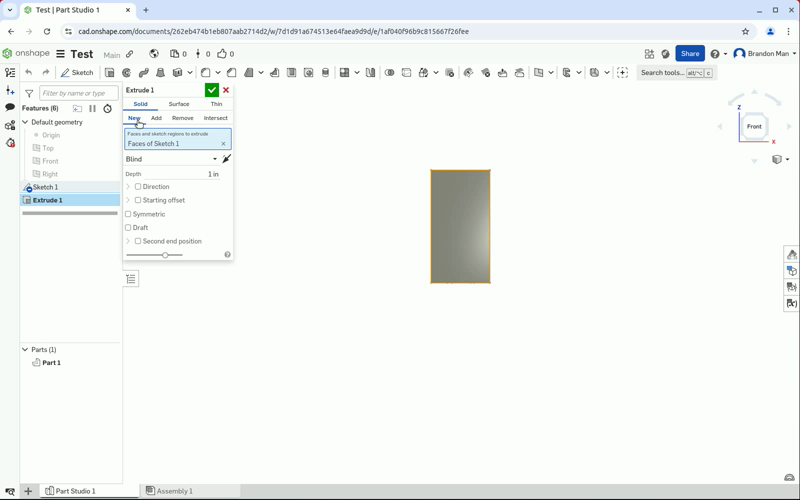
click(137, 120)
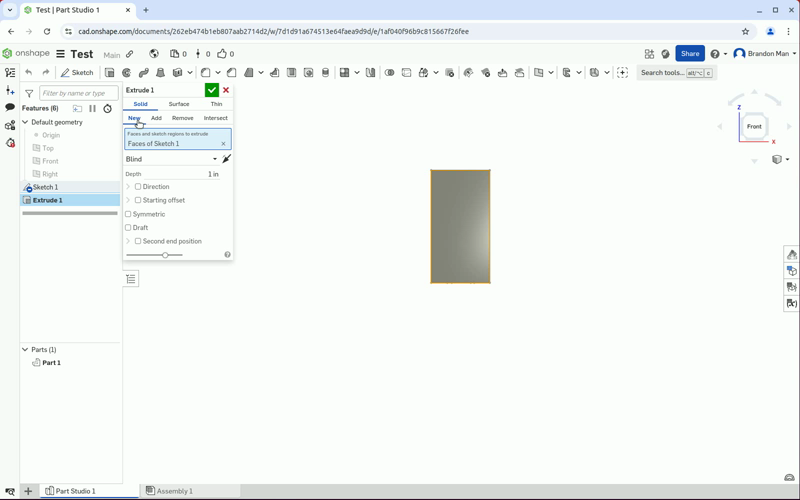
key(tab, 4)
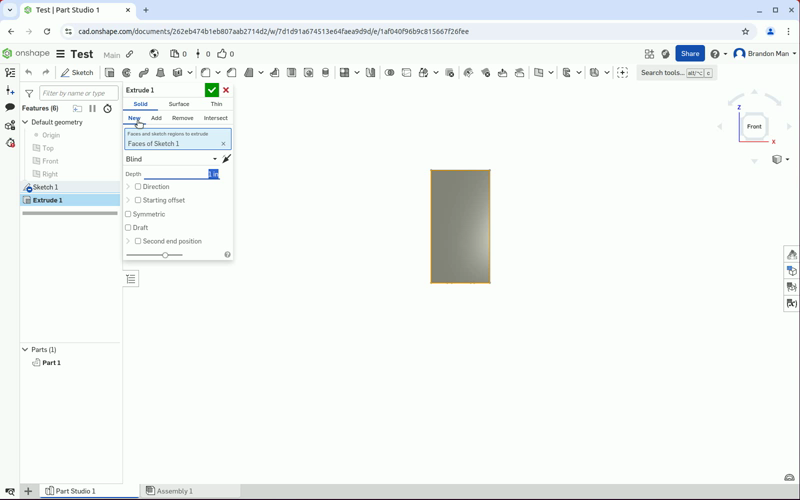
text(0.481)
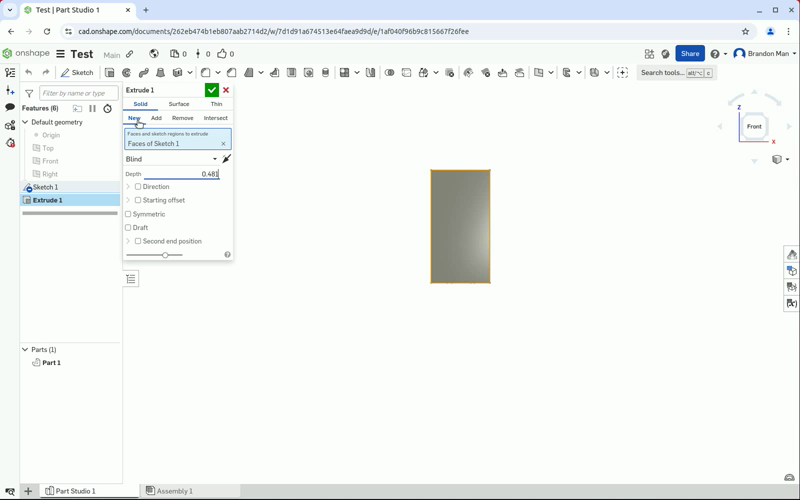
key(enter)
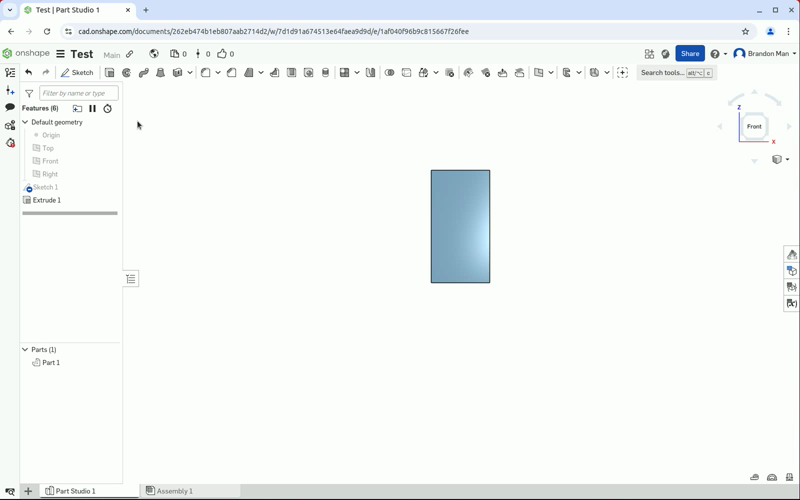
key(shift+h)
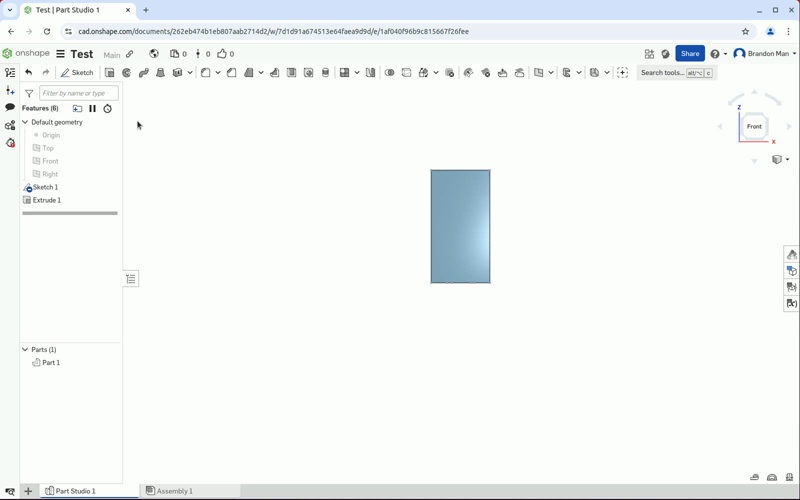
key(shift+h)
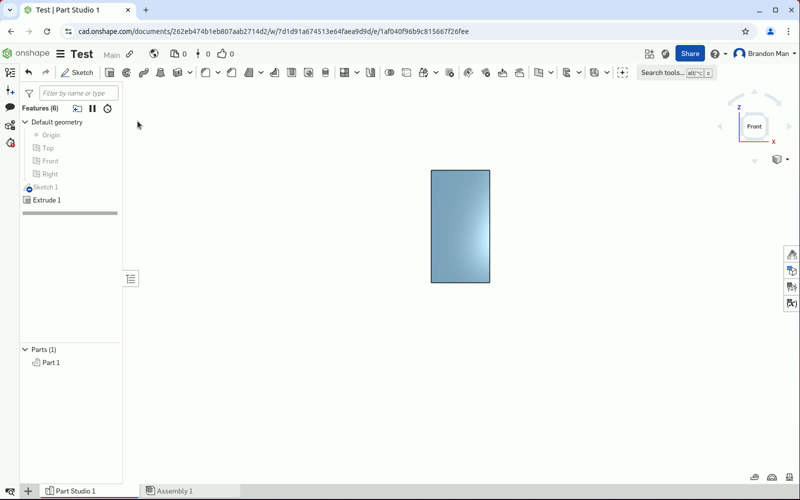
mouse_move(73, 189)
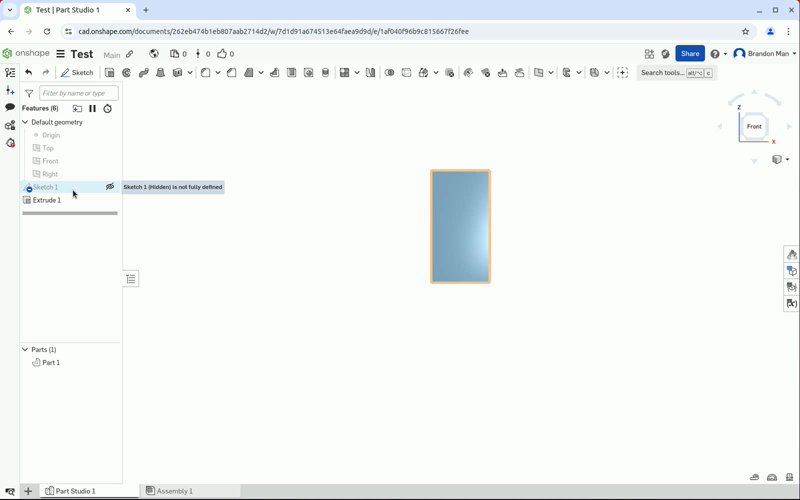
click(73, 189)
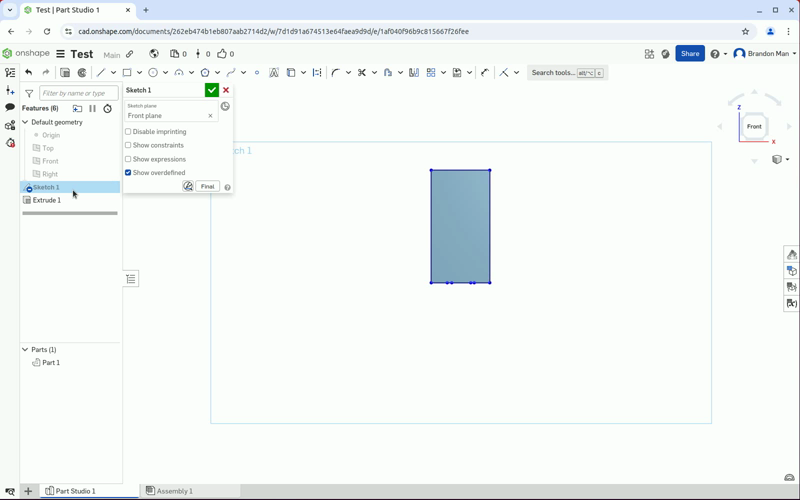
mouse_move(229, 92)
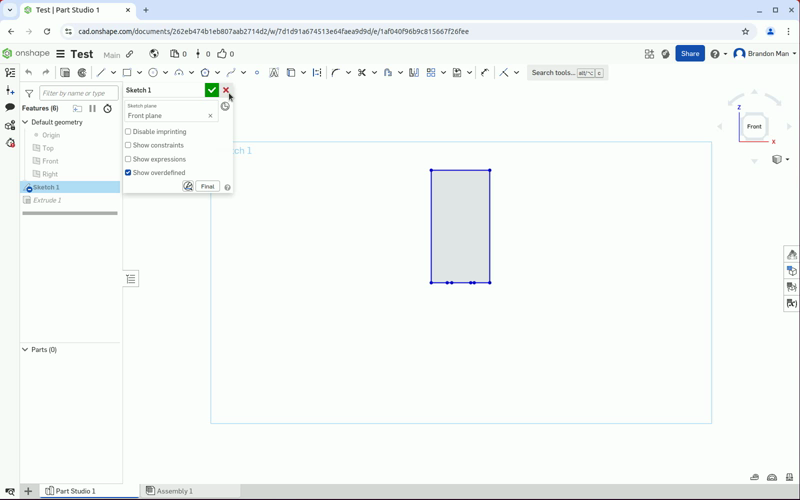
click(229, 92)
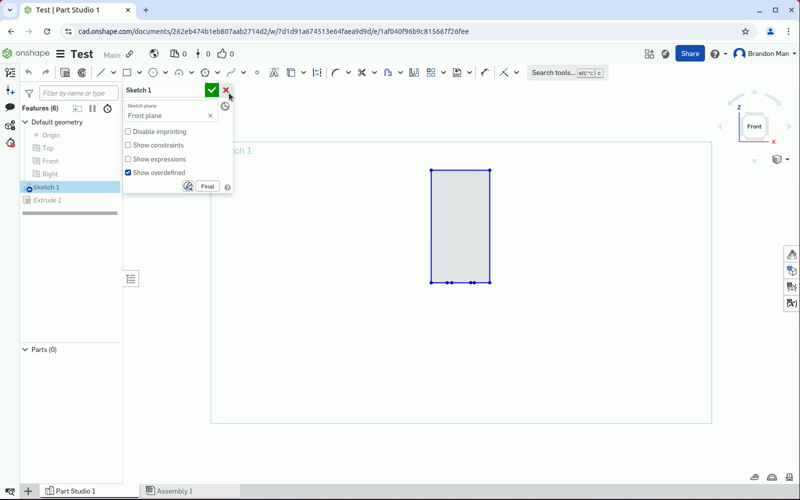
key(shift+s)
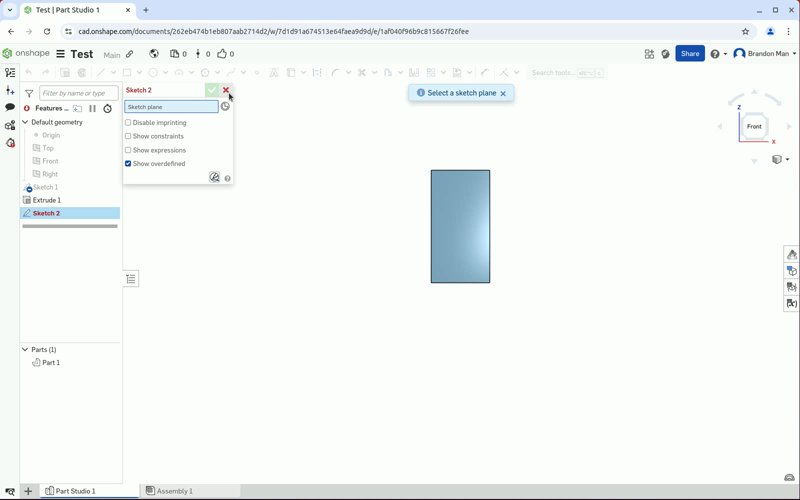
mouse_move(73, 163)
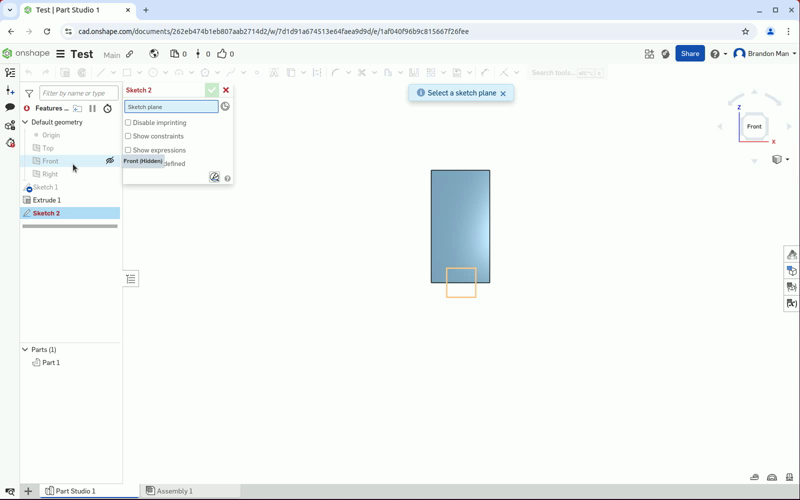
click(73, 163)
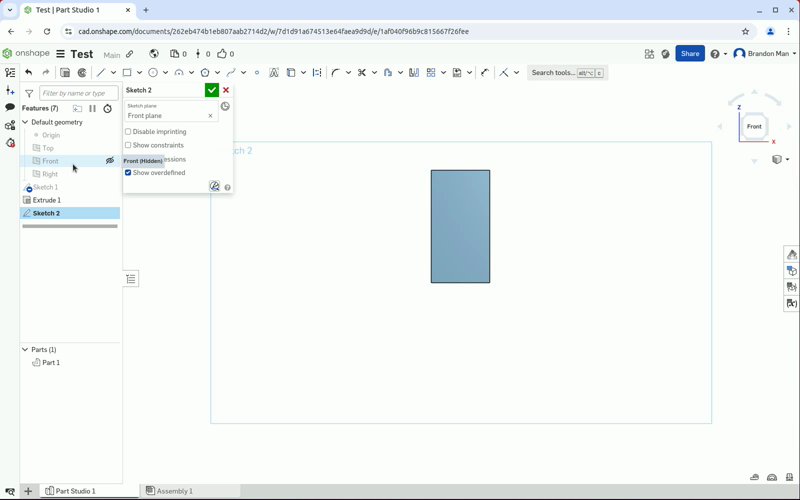
mouse_move(73, 352)
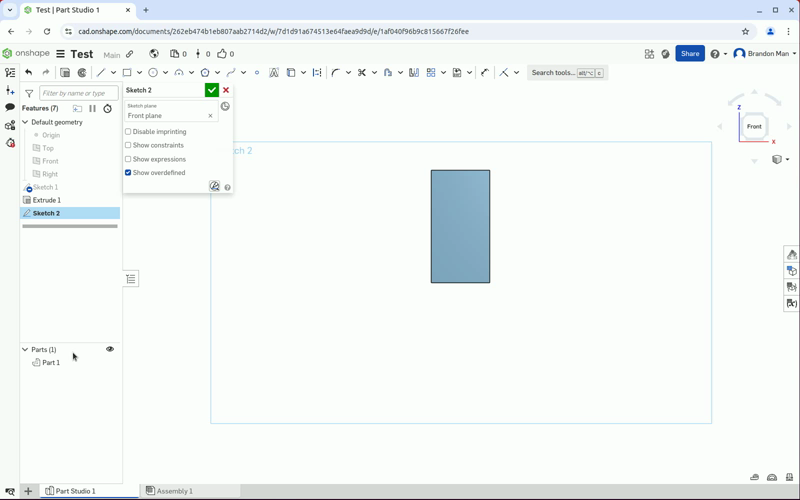
key(y)
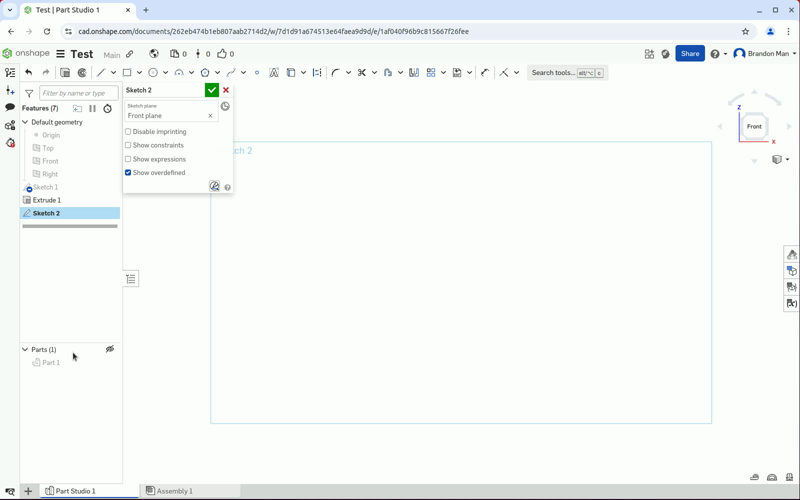
key(l)
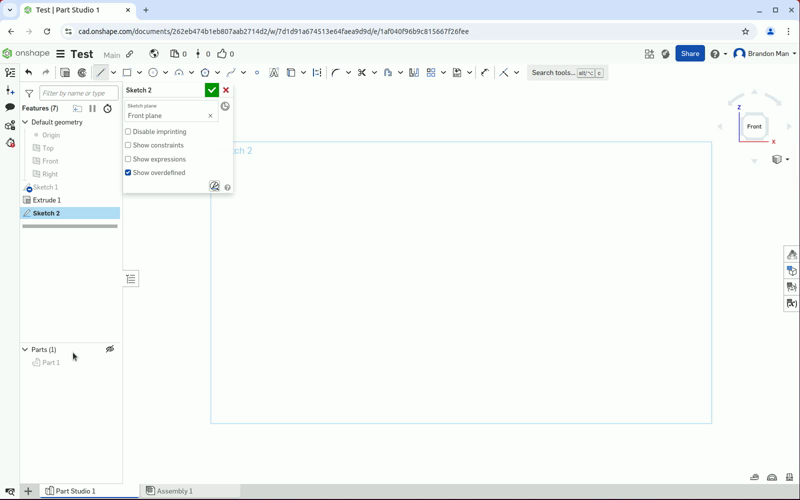
key_down(shift)
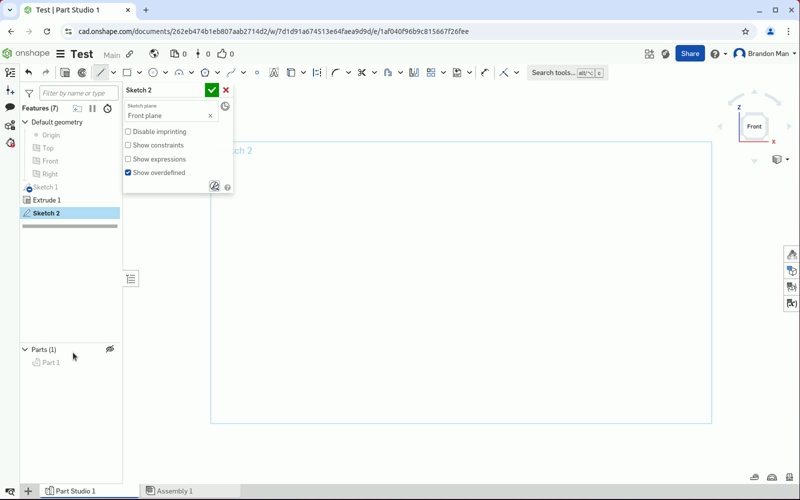
mouse_move(447, 306)
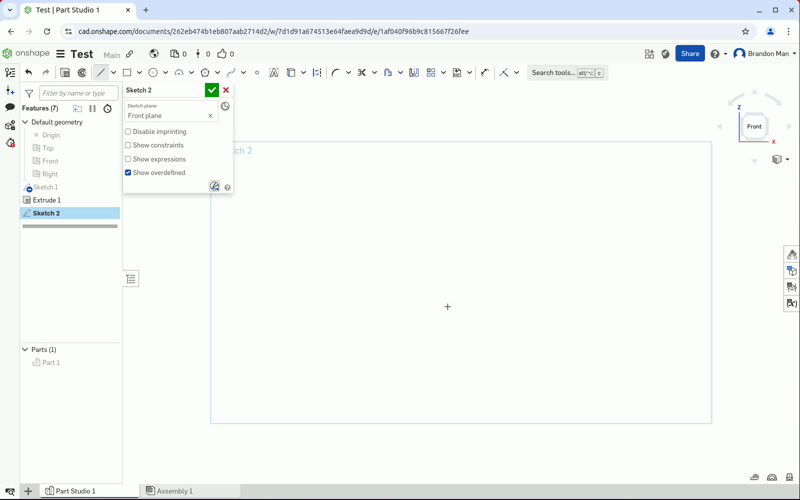
click(447, 306)
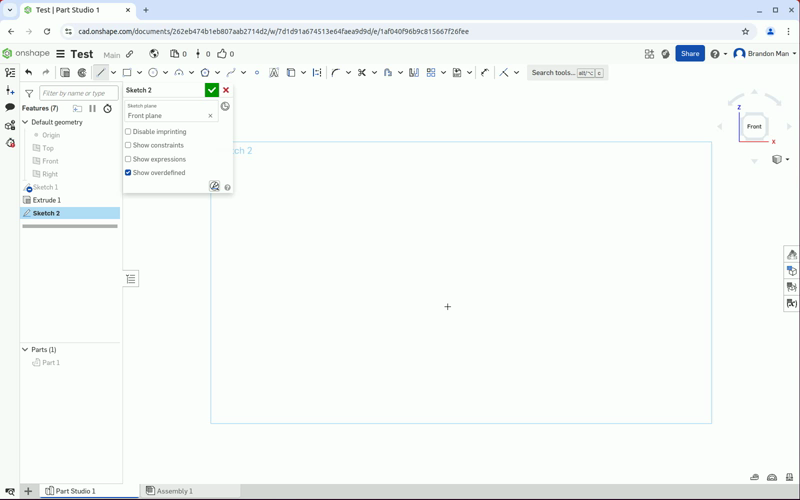
key_up(shift)
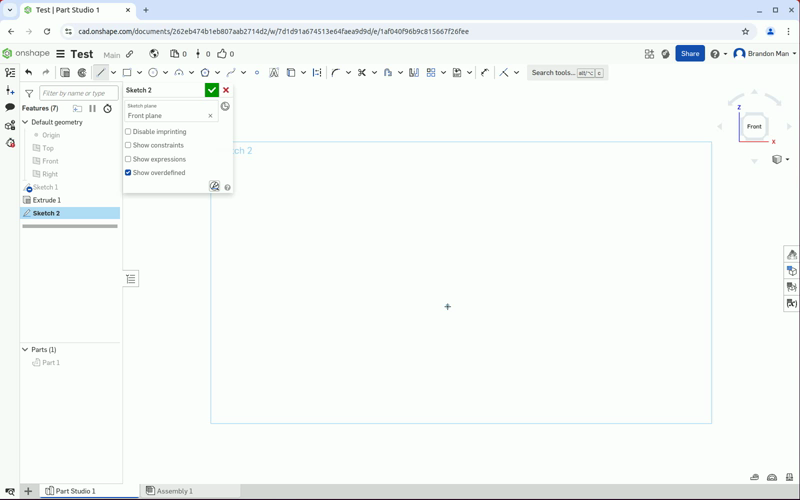
key_down(shift)
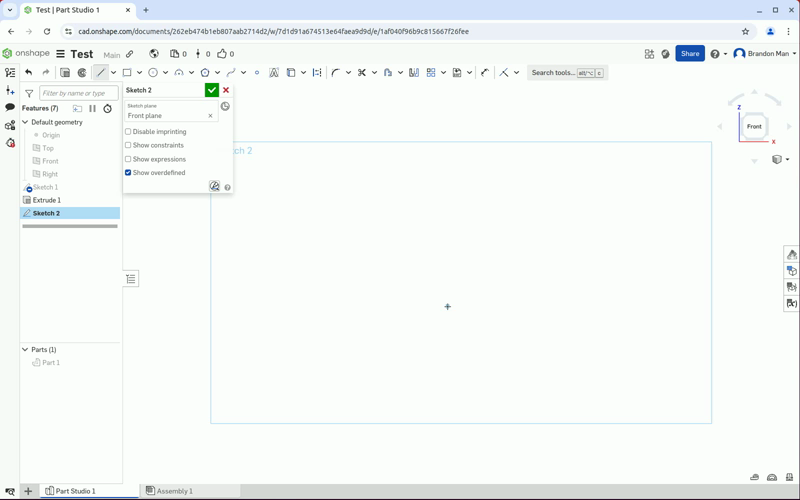
mouse_move(477, 306)
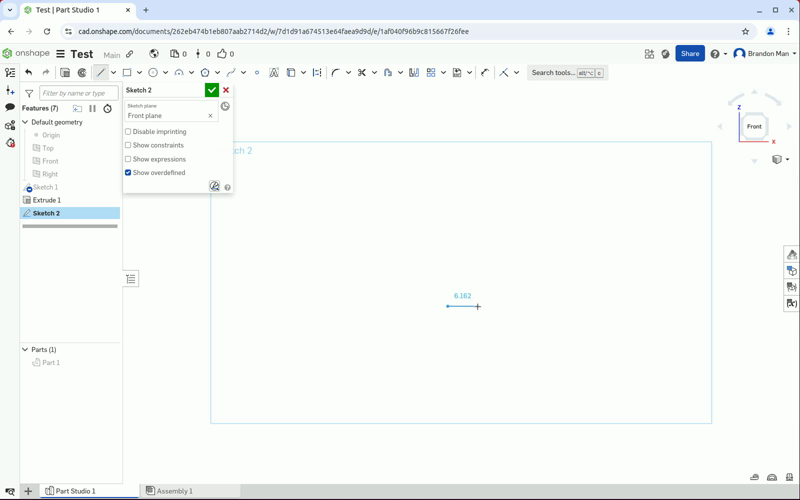
mouse_move(451, 306)
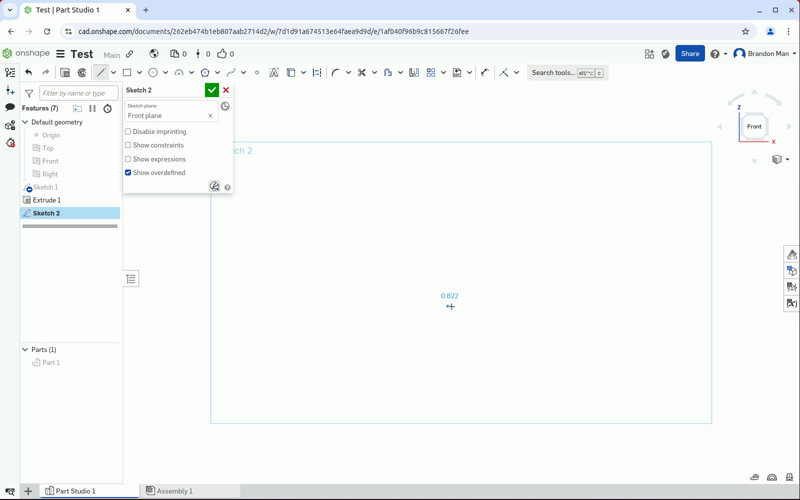
scroll(6)
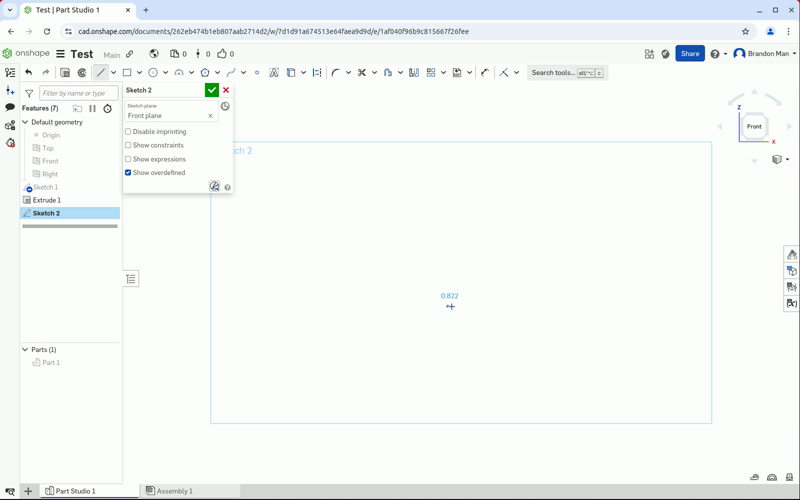
scroll(6)
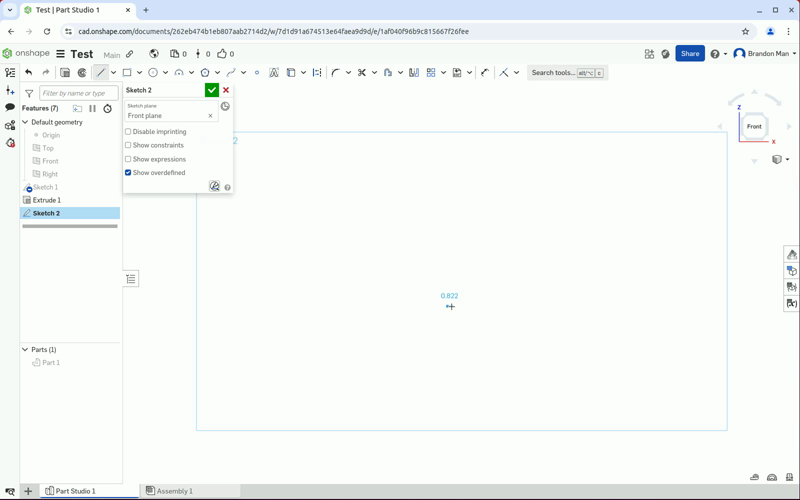
scroll(6)
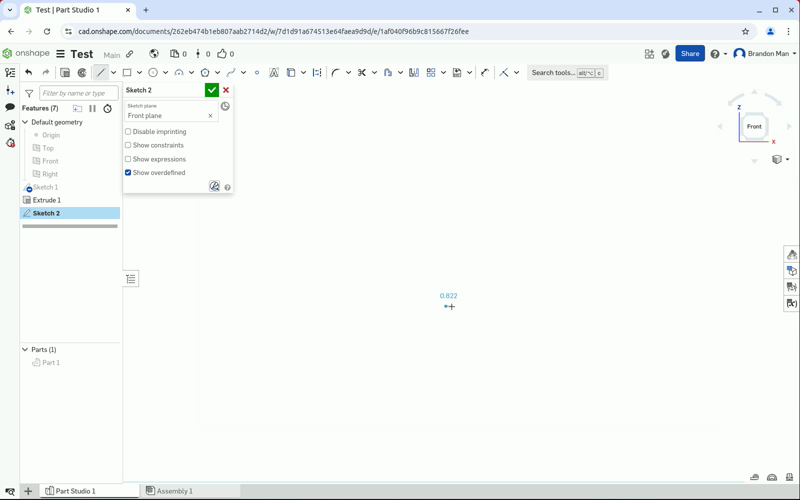
scroll(6)
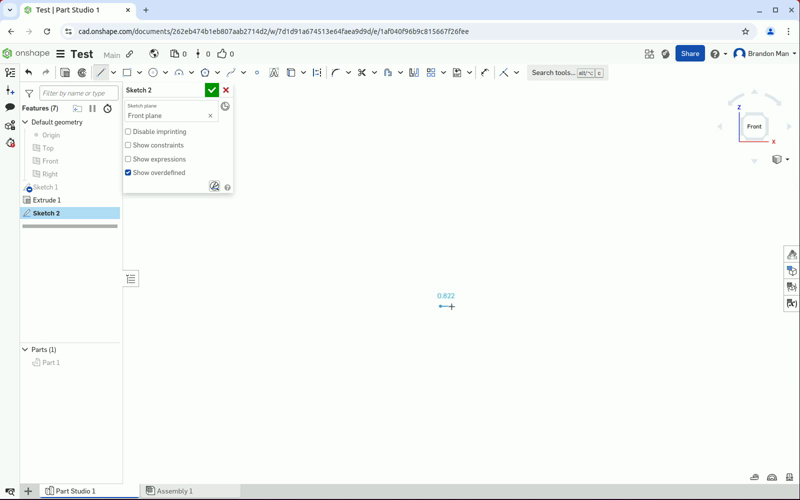
scroll(6)
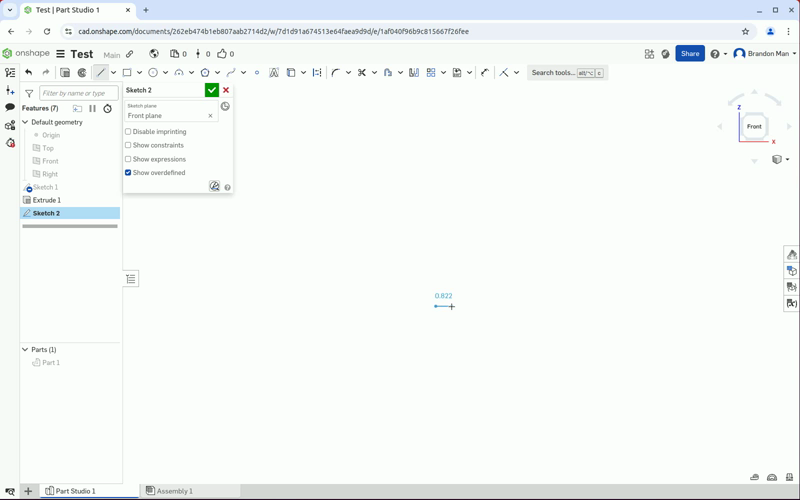
scroll(6)
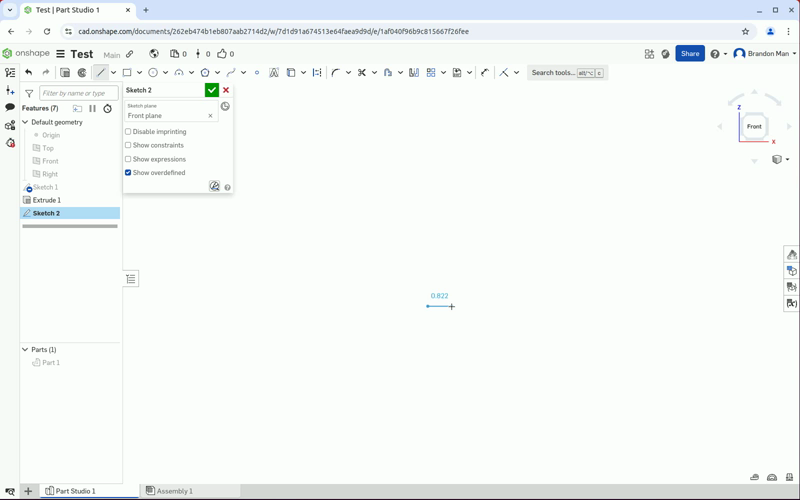
scroll(6)
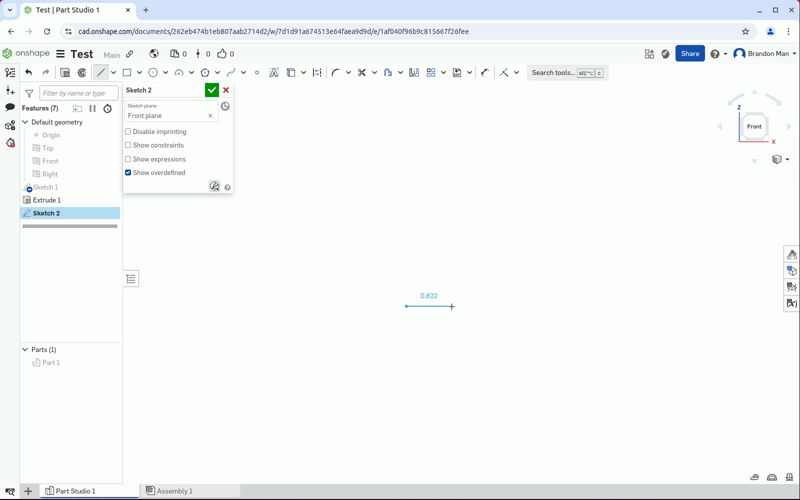
click(451, 306)
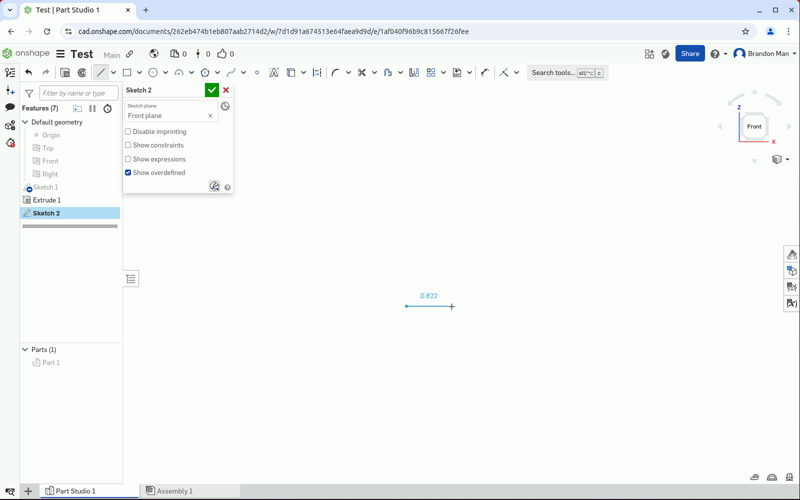
scroll(-6)
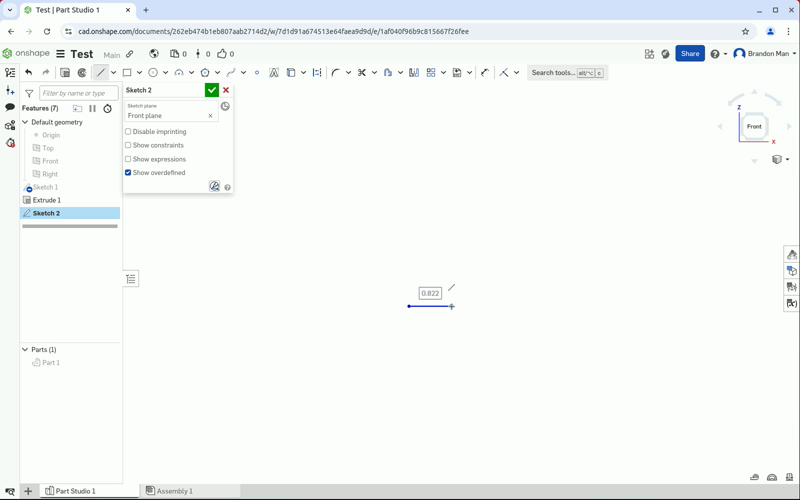
scroll(-6)
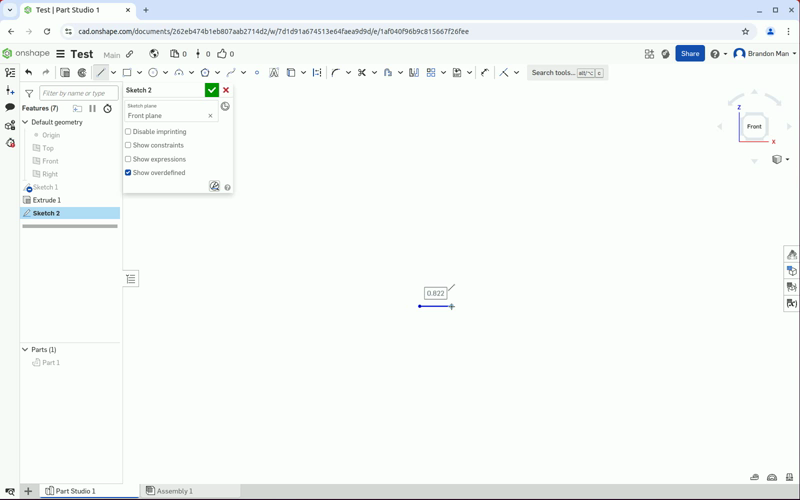
scroll(-6)
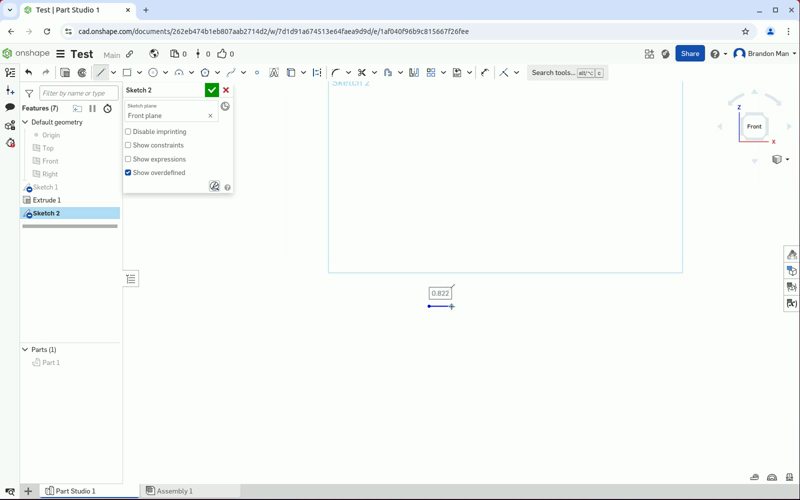
scroll(-6)
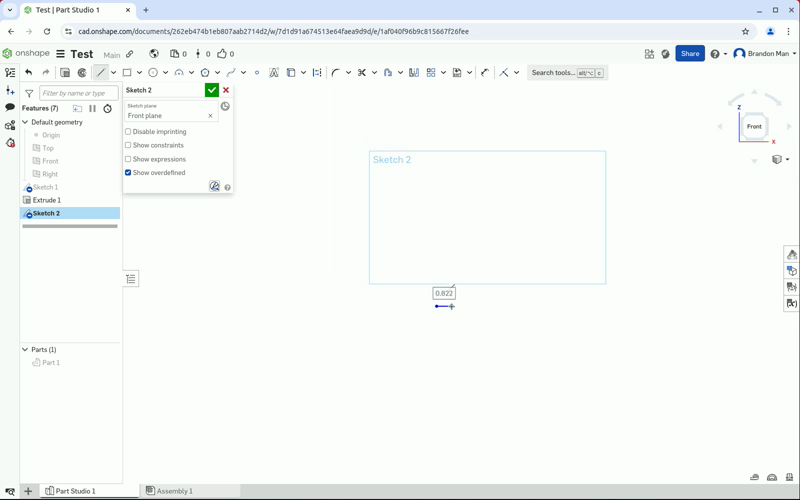
scroll(-6)
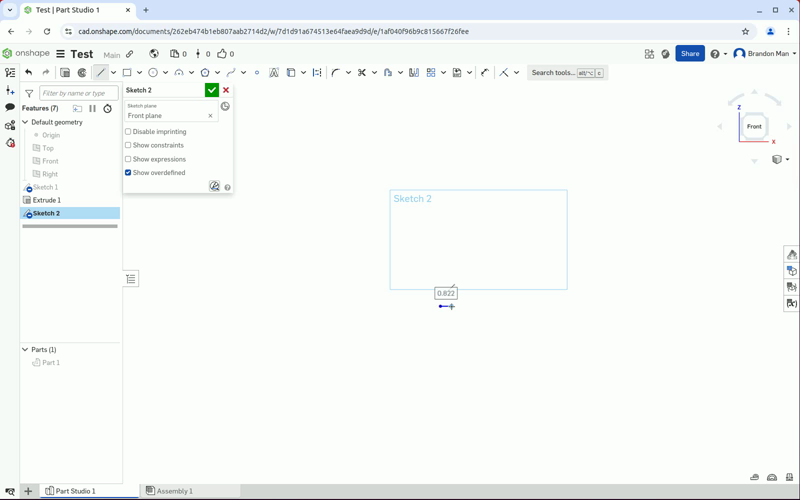
scroll(-6)
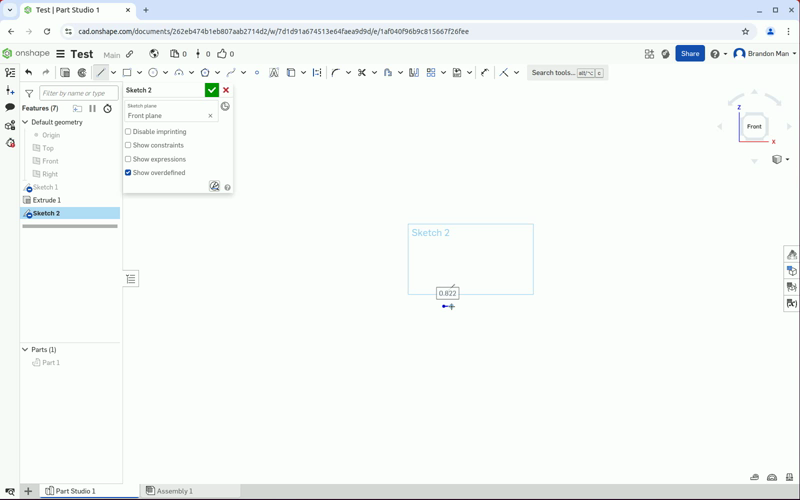
scroll(-6)
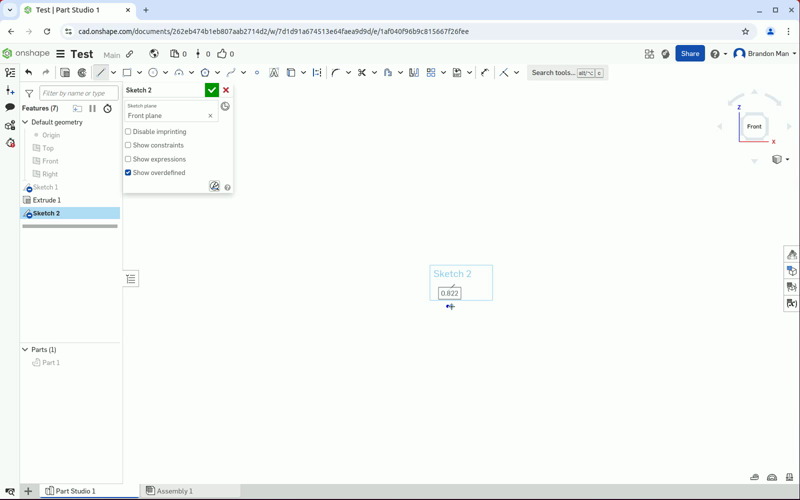
key_up(shift)
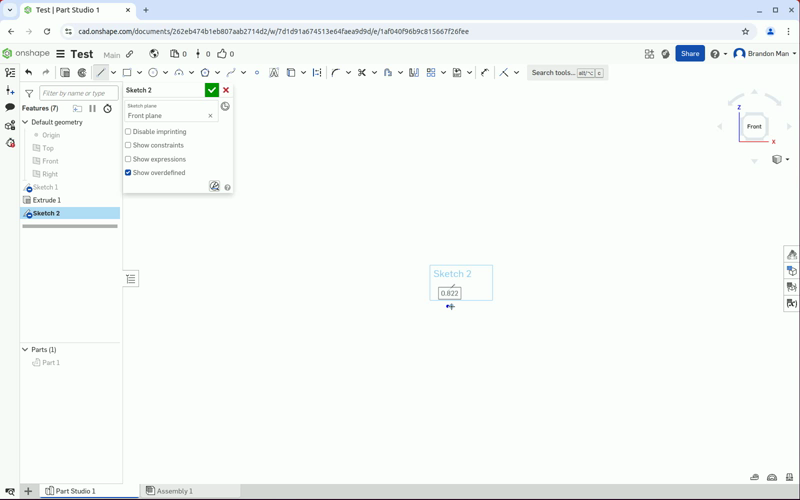
key_down(shift)
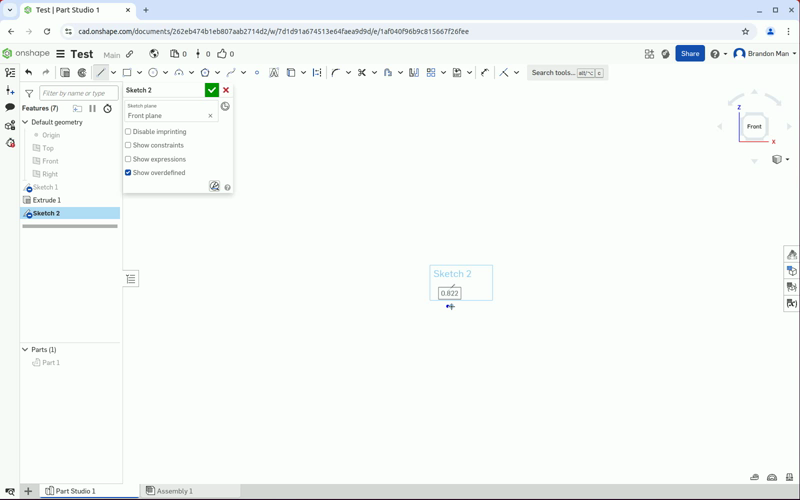
mouse_move(481, 306)
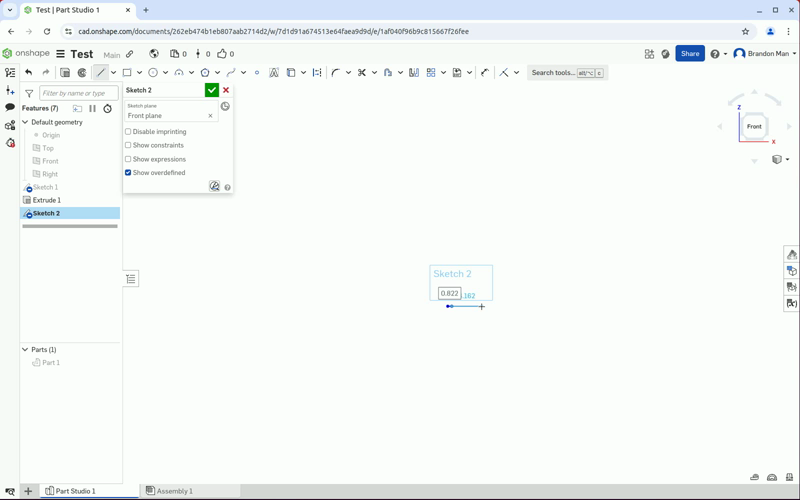
mouse_move(451, 282)
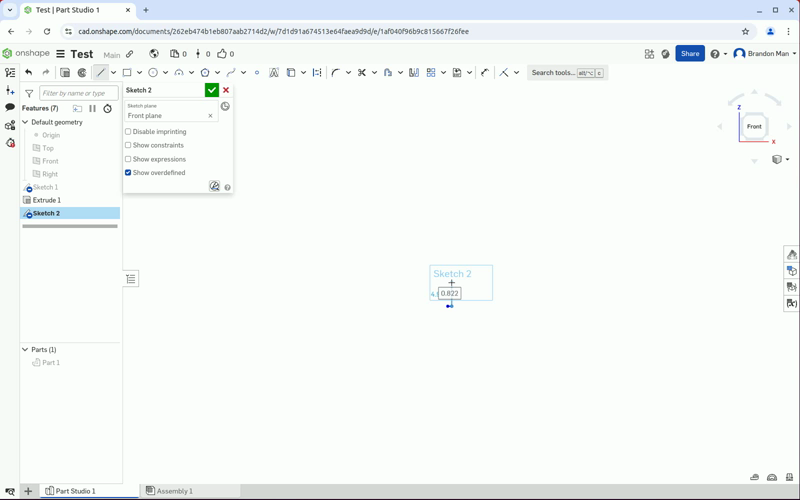
click(451, 282)
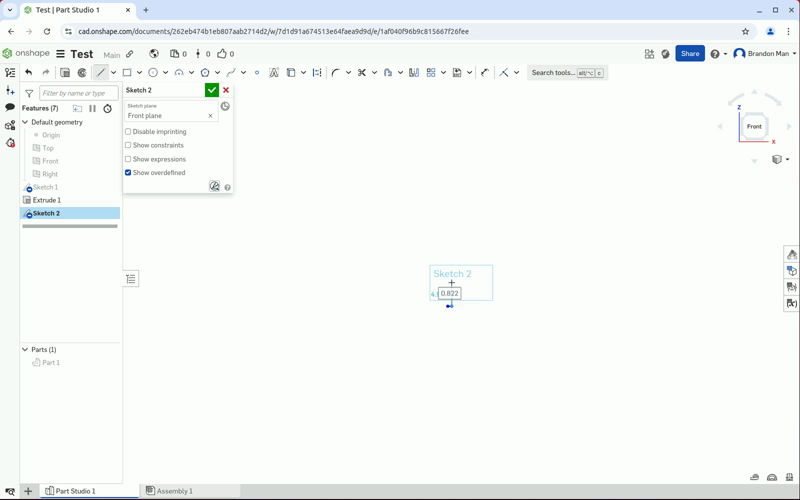
key_up(shift)
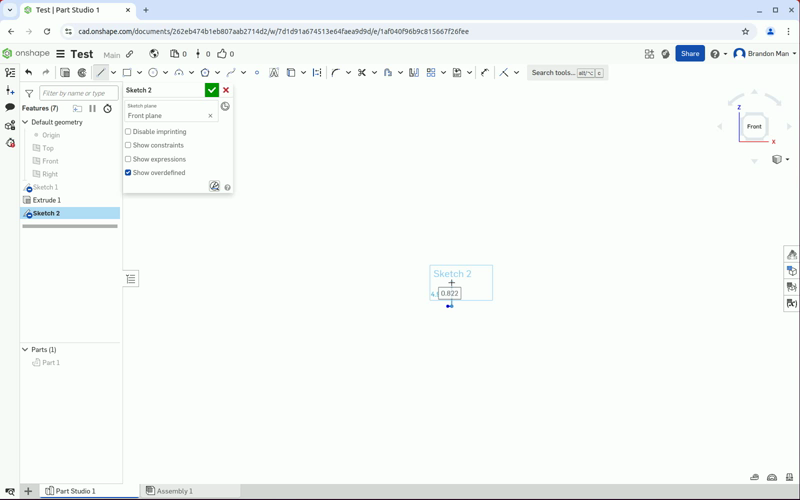
key_down(shift)
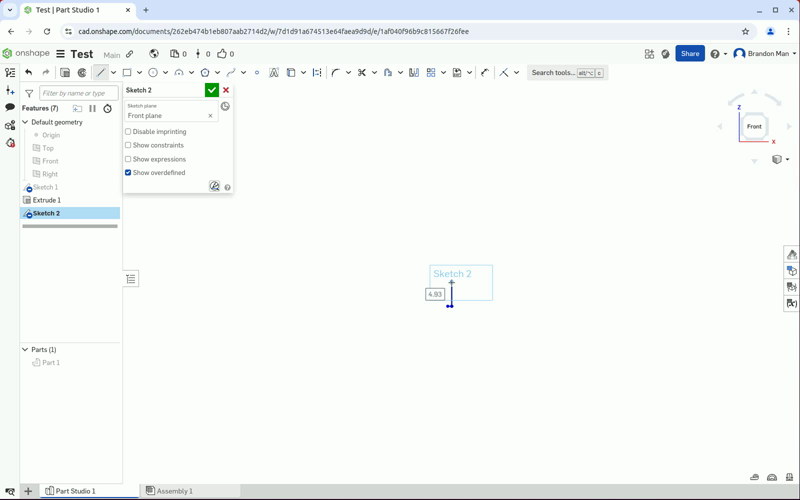
mouse_move(481, 282)
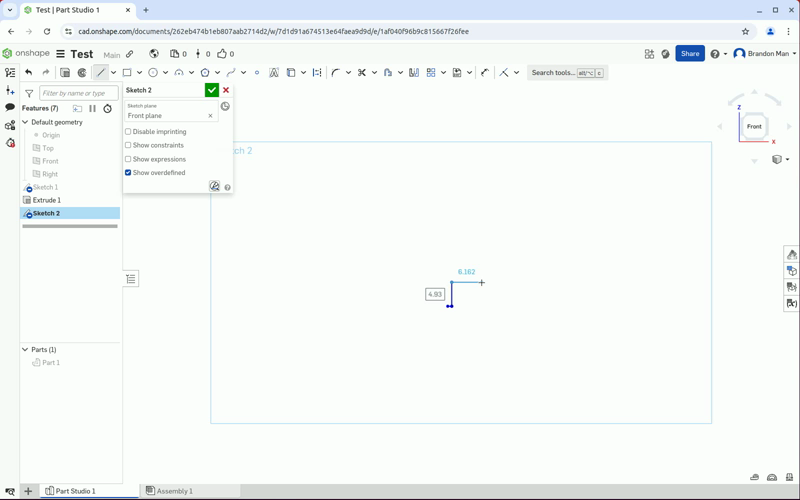
mouse_move(447, 282)
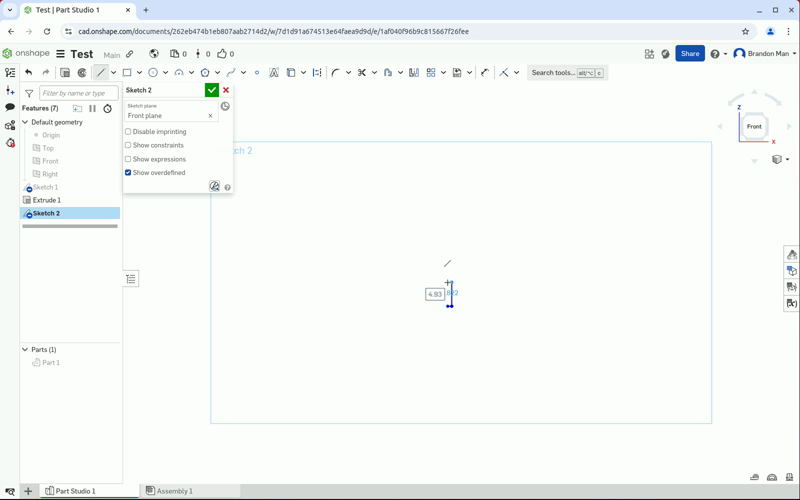
scroll(6)
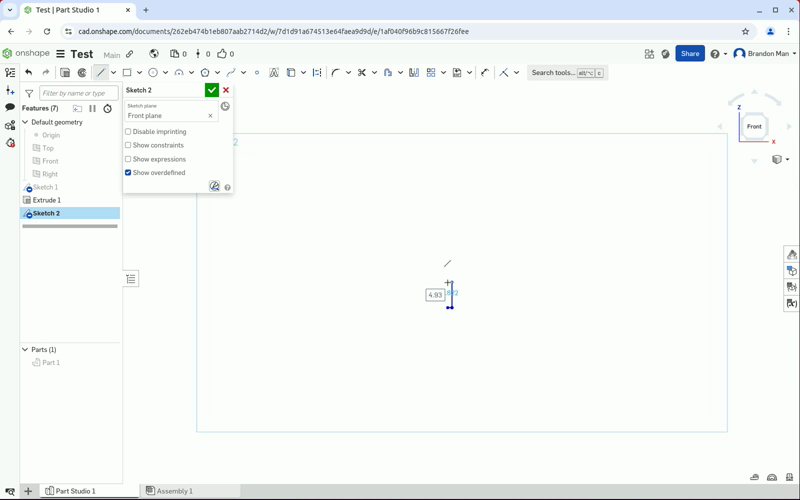
scroll(6)
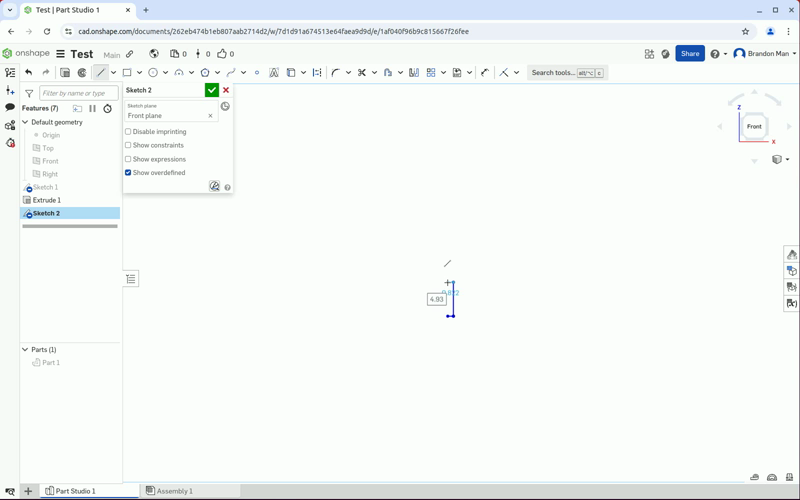
scroll(6)
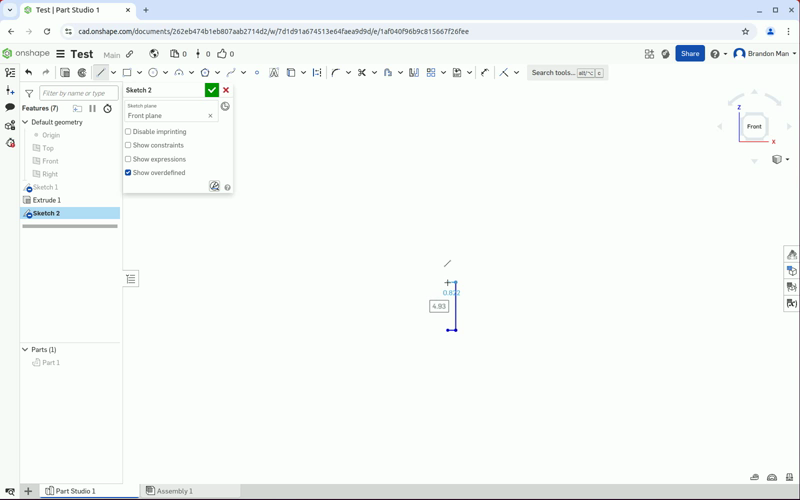
scroll(6)
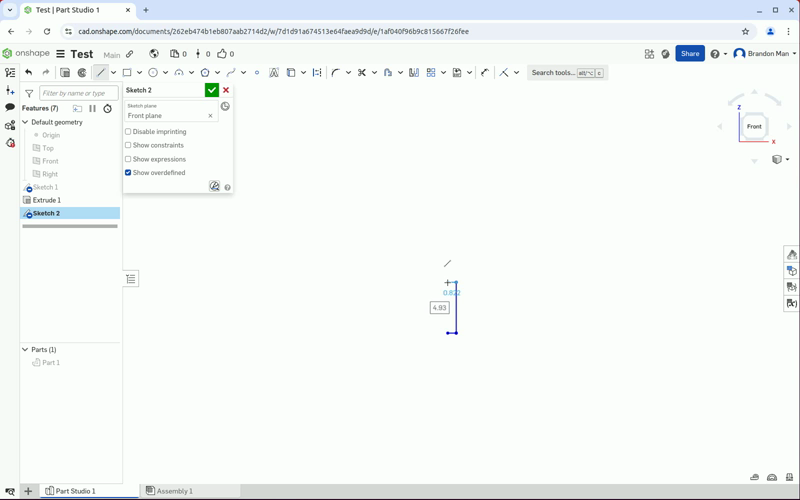
scroll(6)
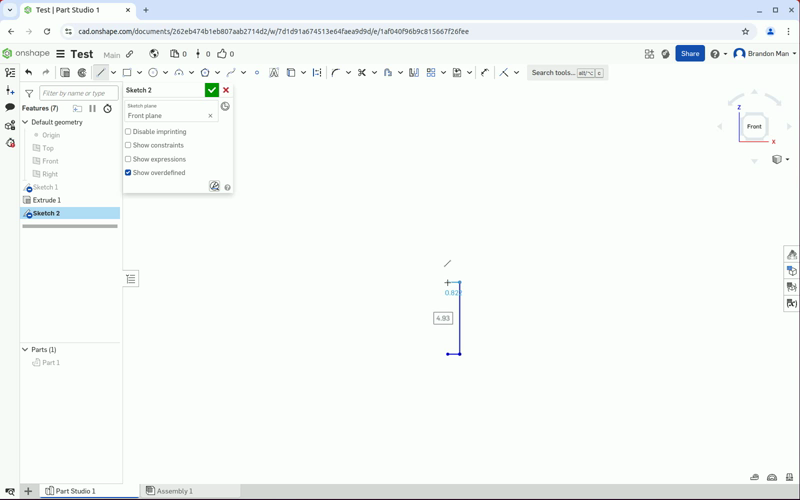
scroll(6)
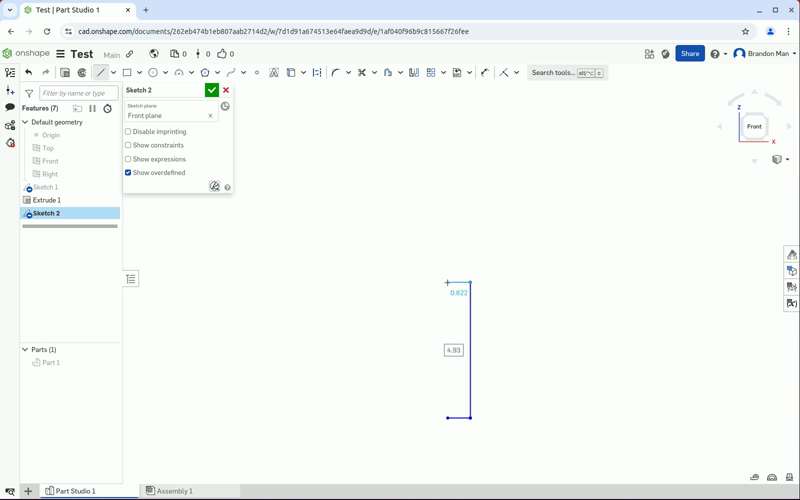
scroll(6)
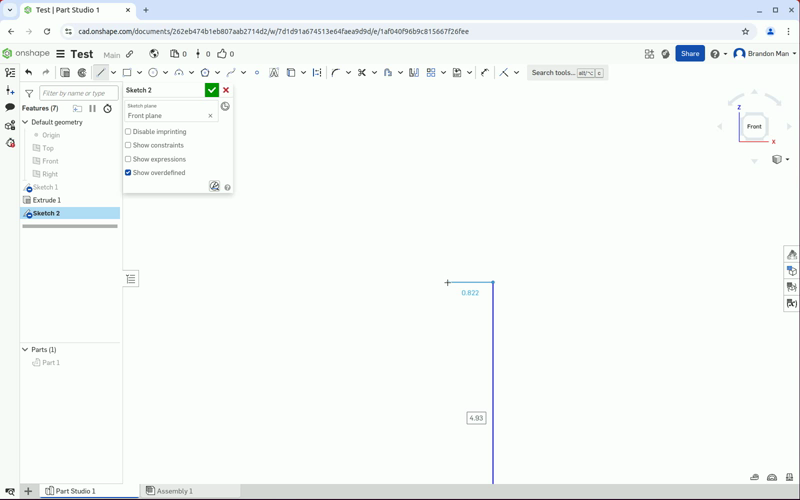
click(447, 282)
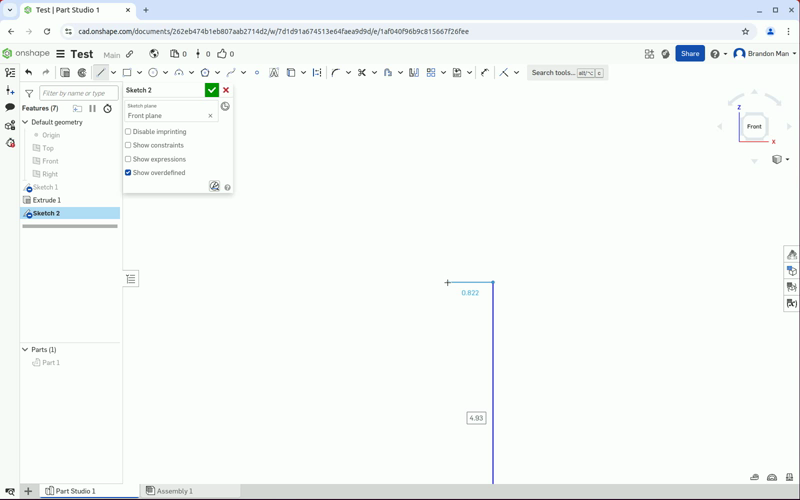
scroll(-6)
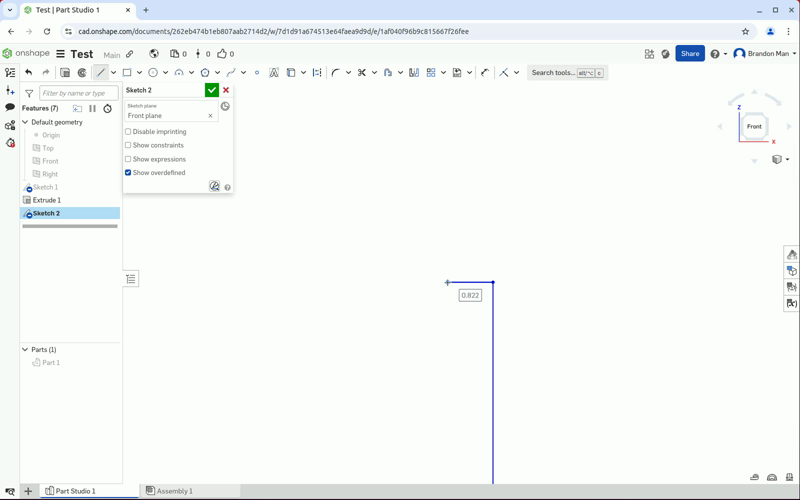
scroll(-6)
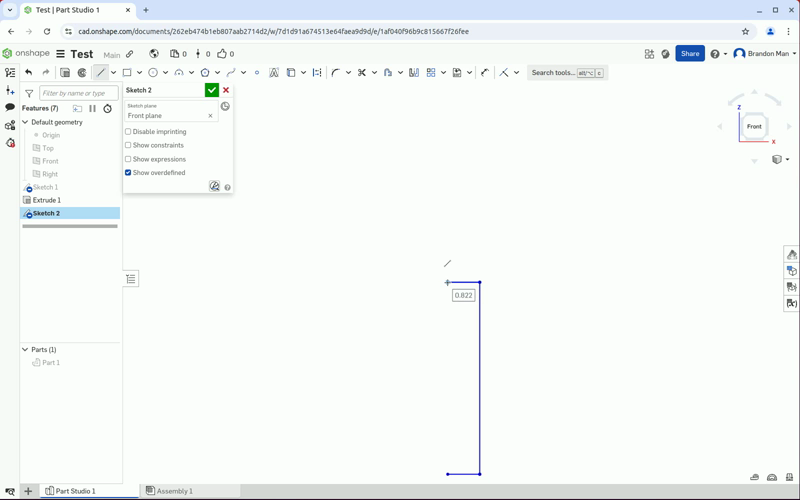
scroll(-6)
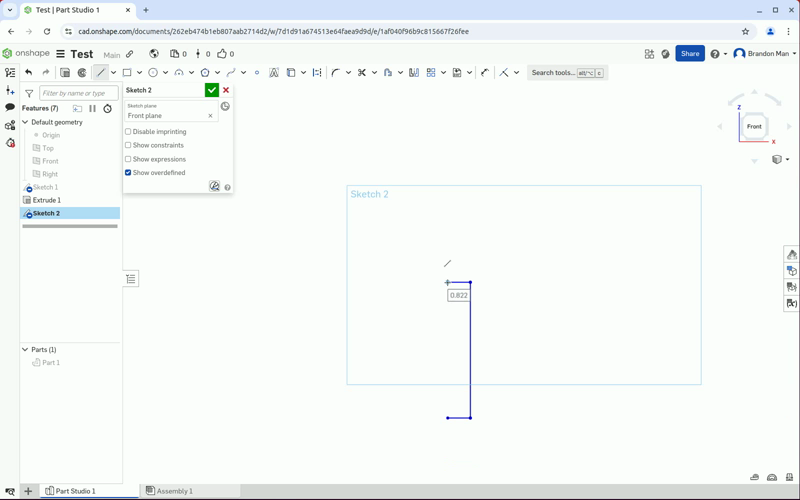
scroll(-6)
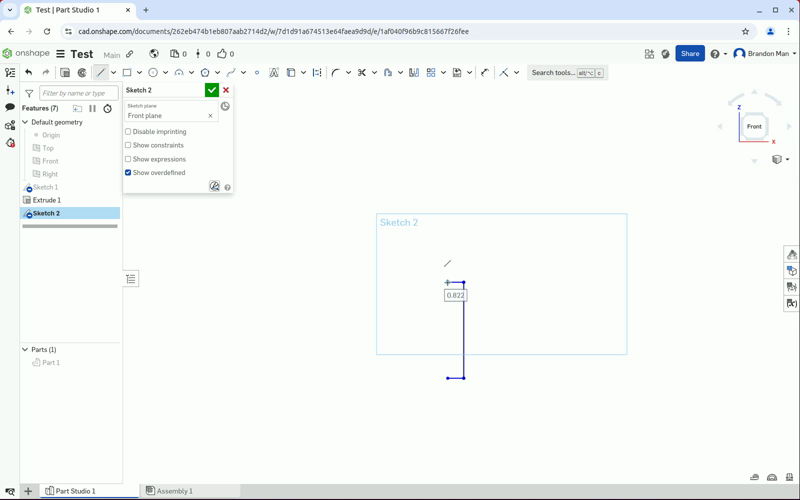
scroll(-6)
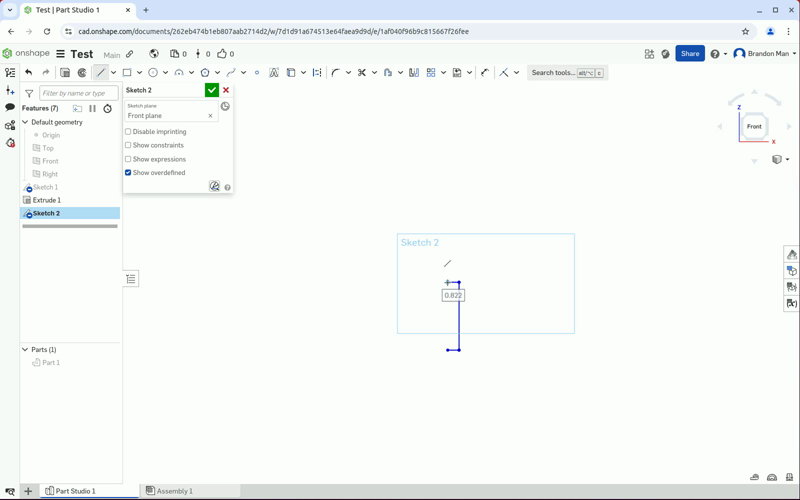
scroll(-6)
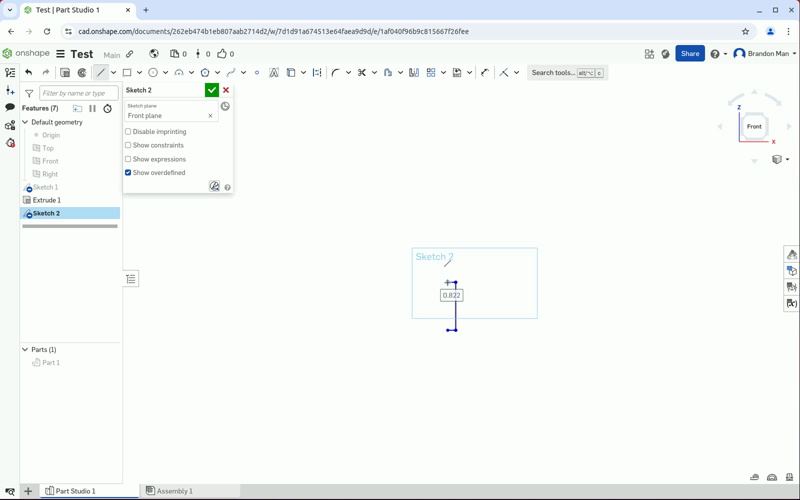
scroll(-6)
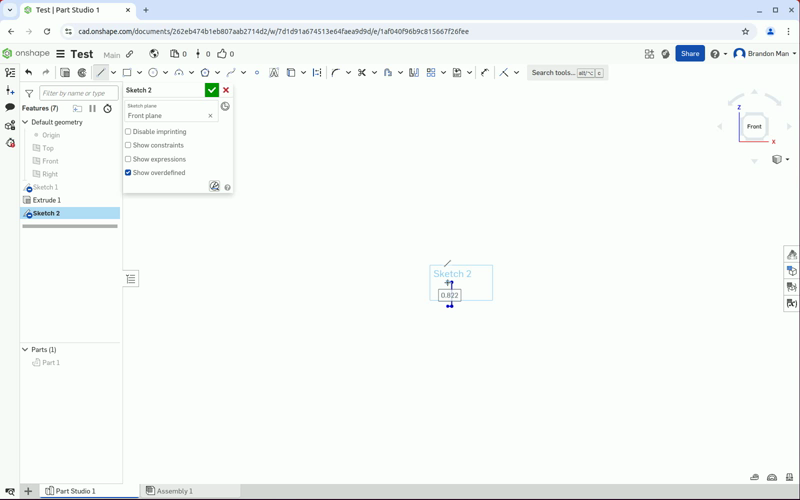
key_up(shift)
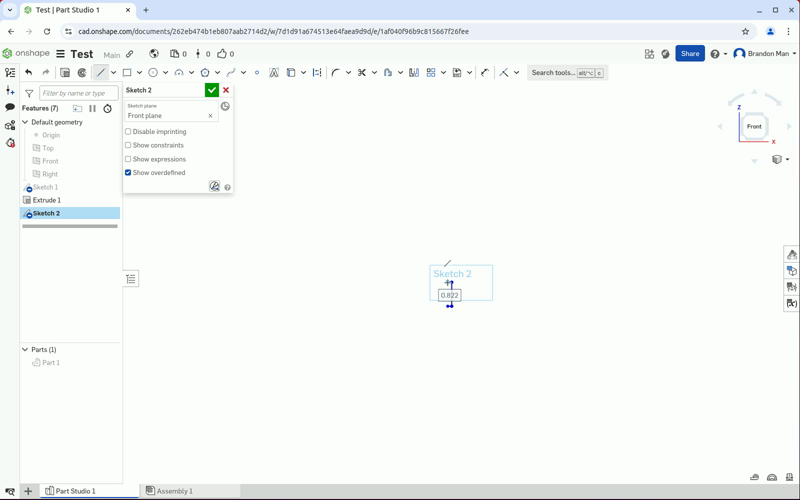
mouse_move(477, 282)
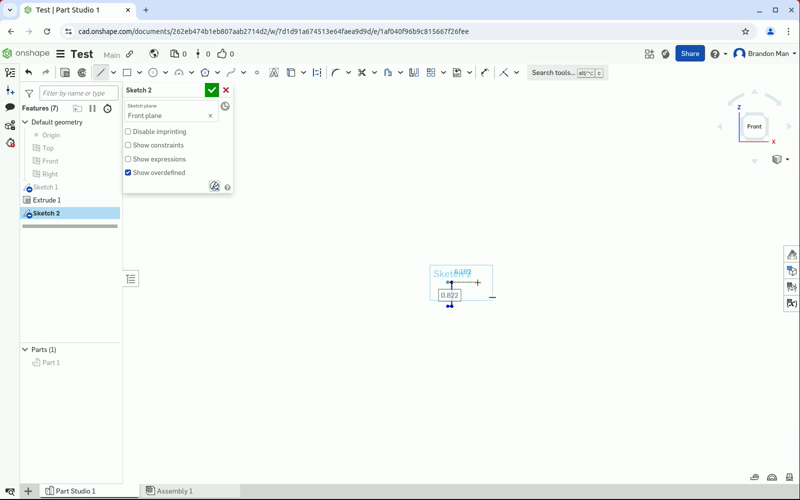
key_down(shift)
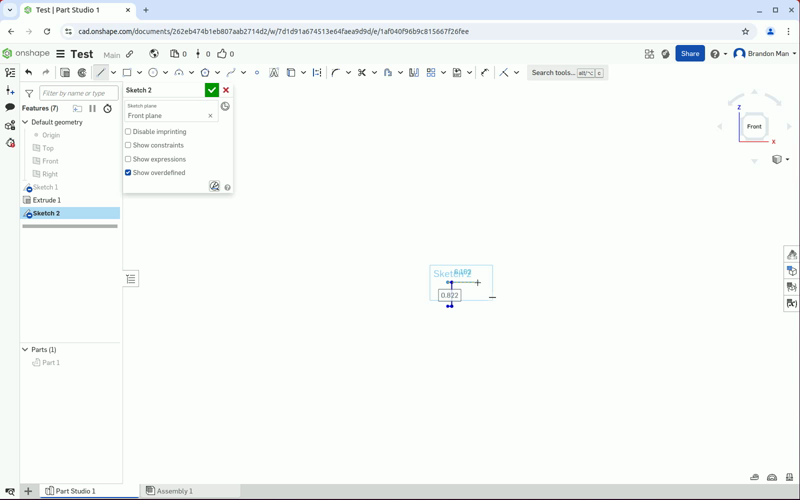
mouse_move(447, 306)
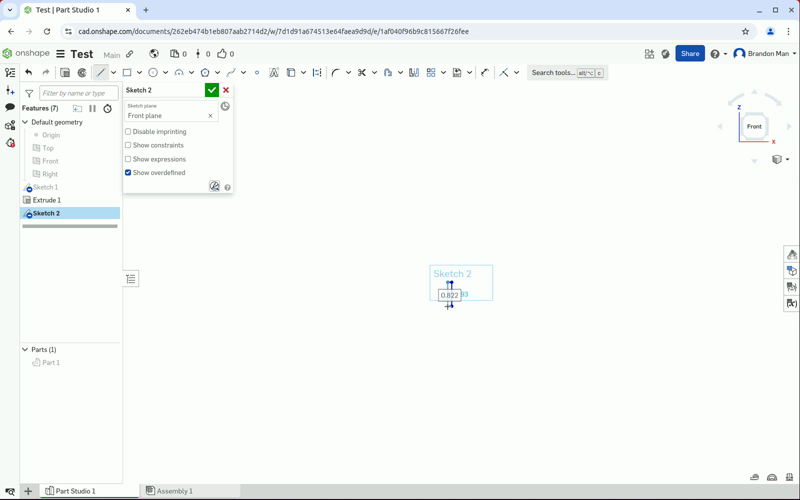
scroll(6)
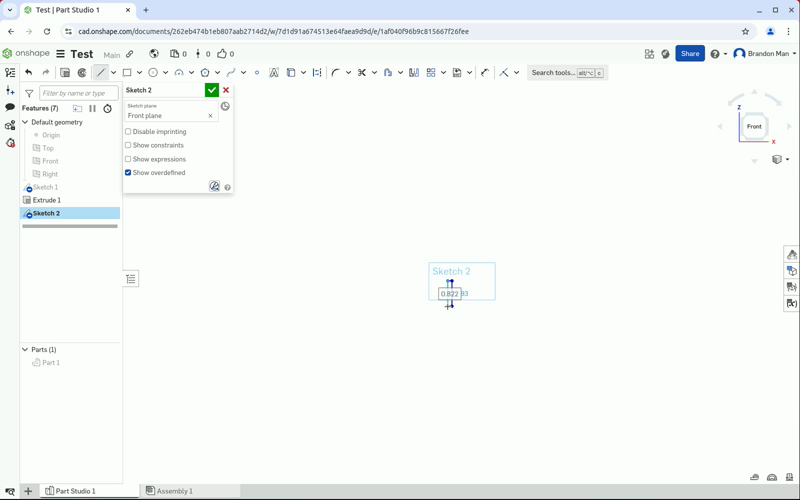
scroll(6)
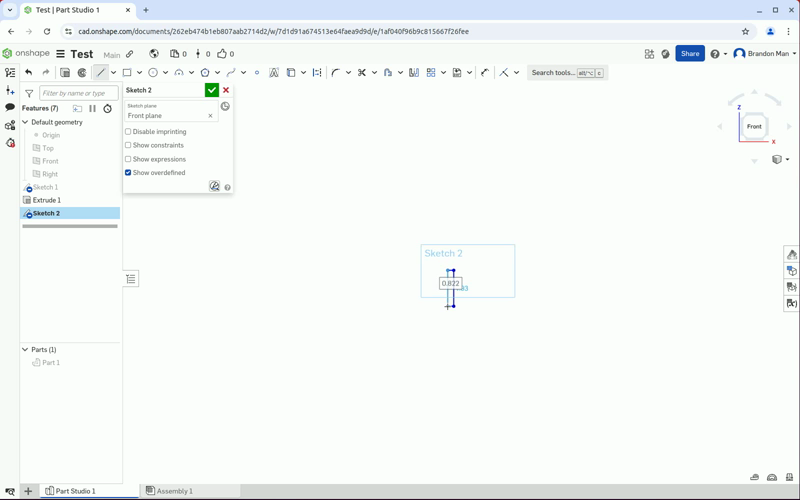
scroll(6)
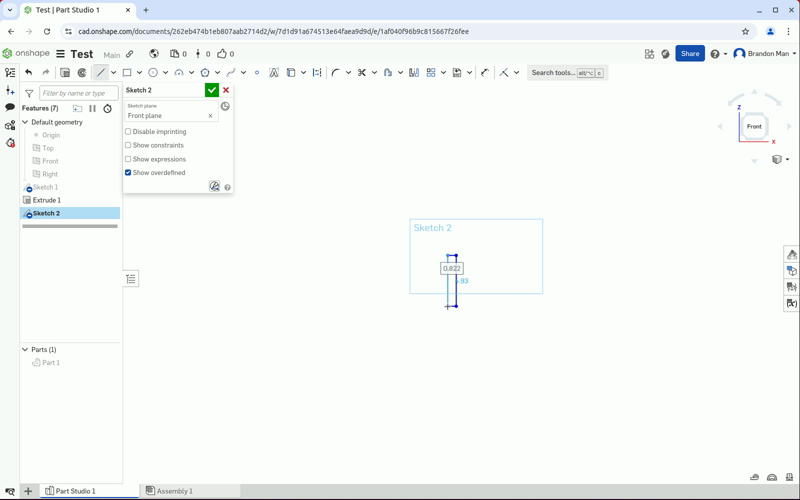
scroll(6)
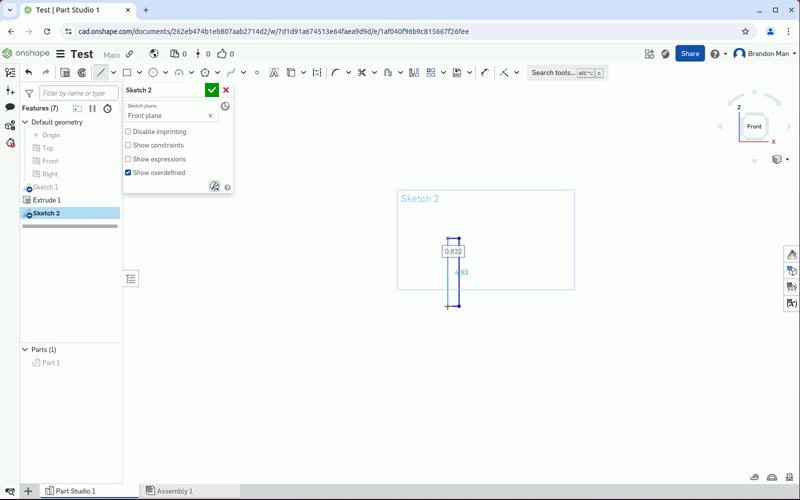
scroll(6)
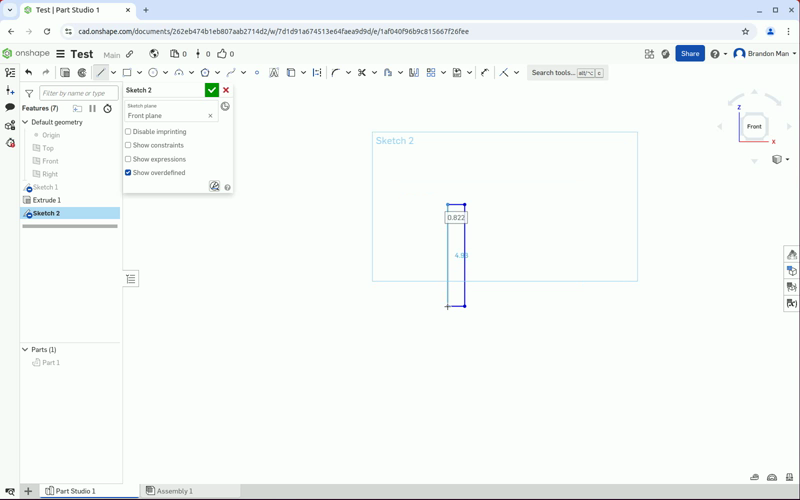
scroll(6)
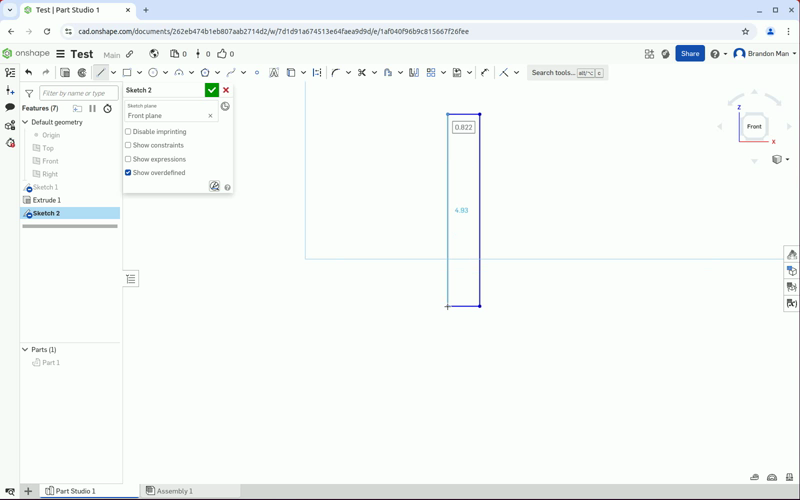
scroll(6)
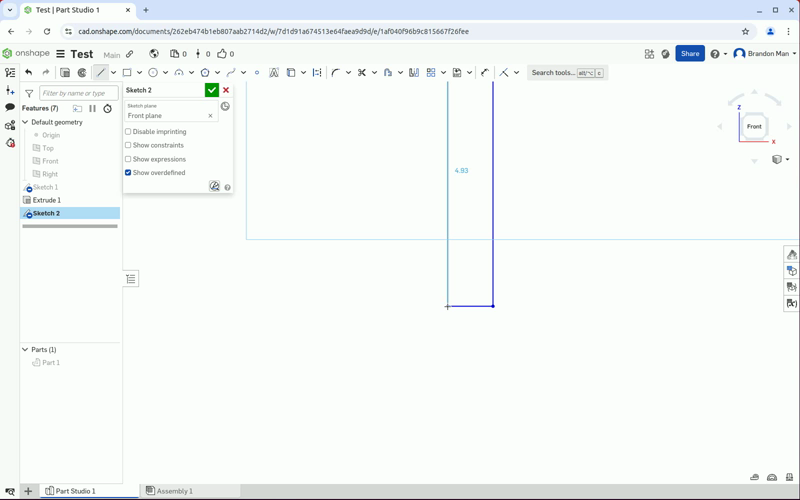
key_up(shift)
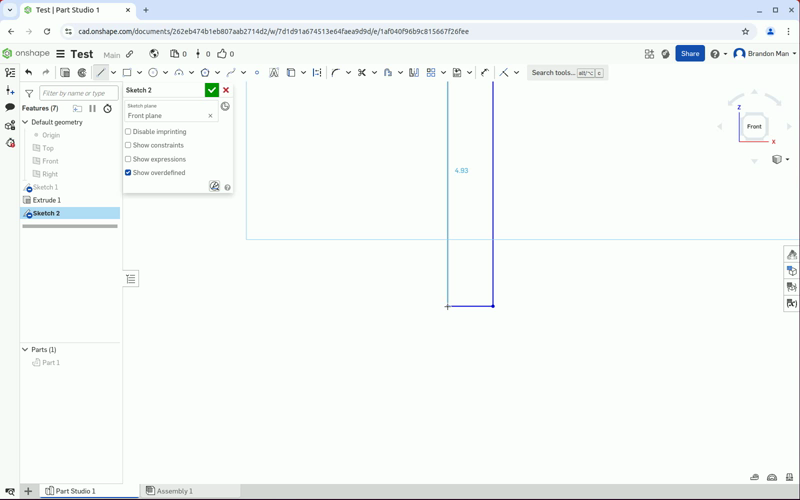
click(447, 306)
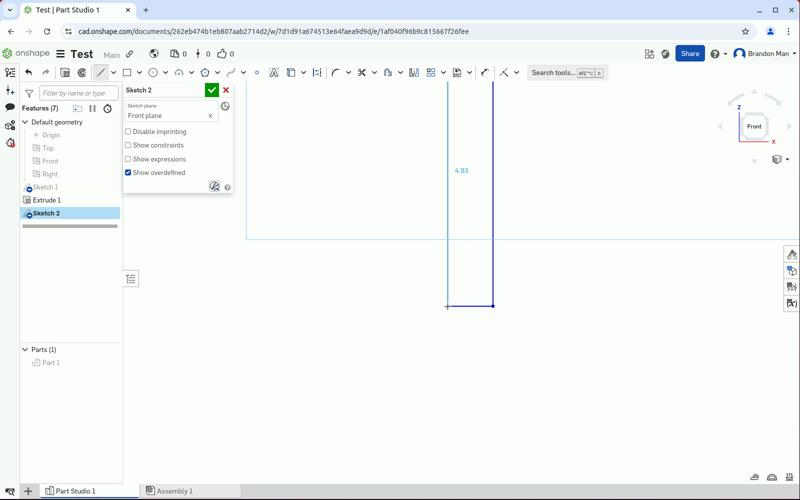
scroll(-6)
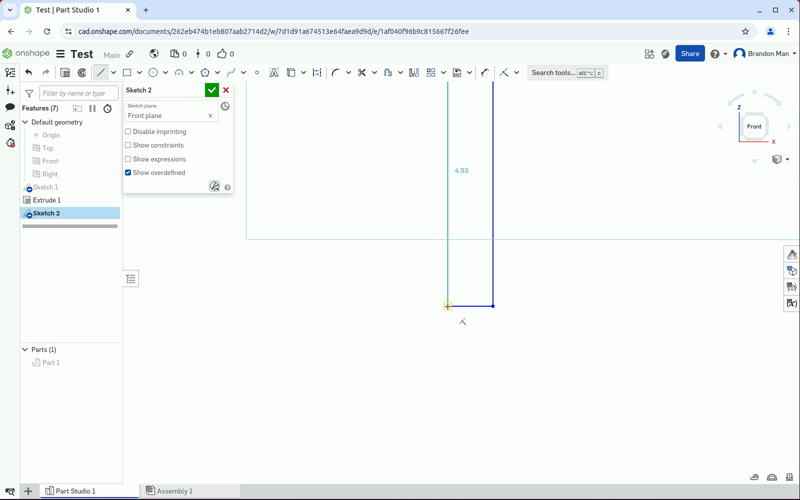
scroll(-6)
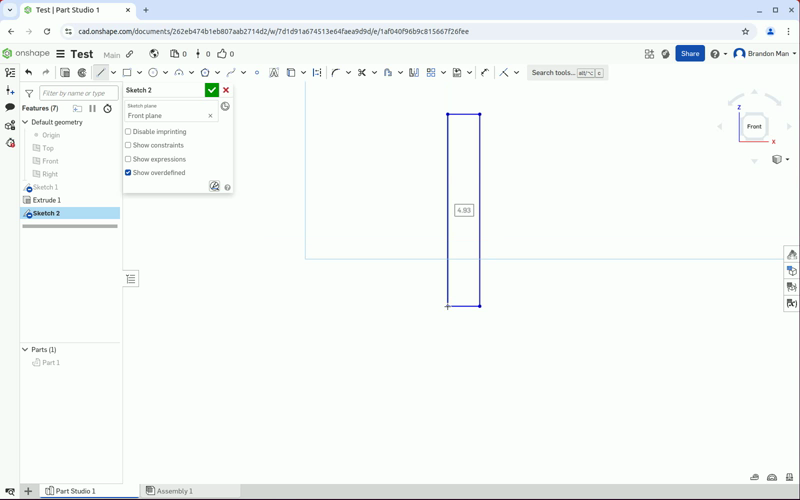
scroll(-6)
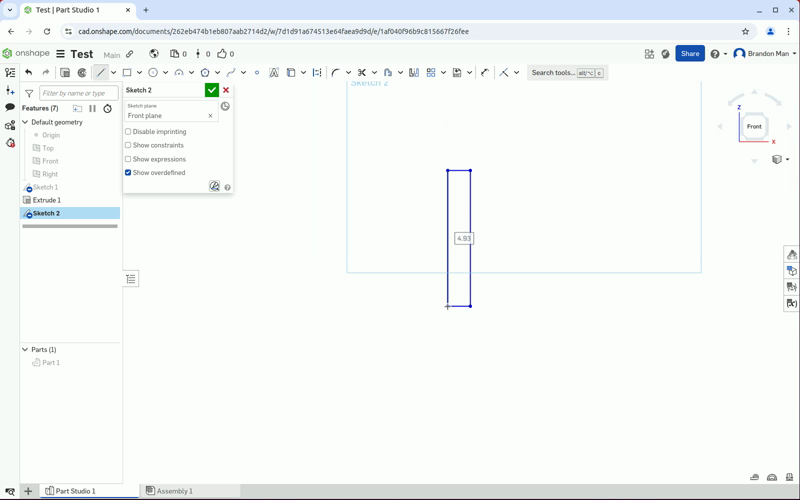
scroll(-6)
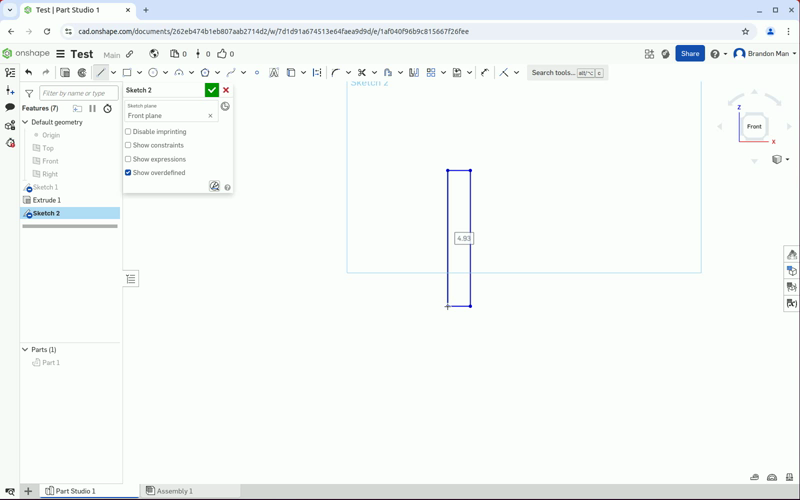
scroll(-6)
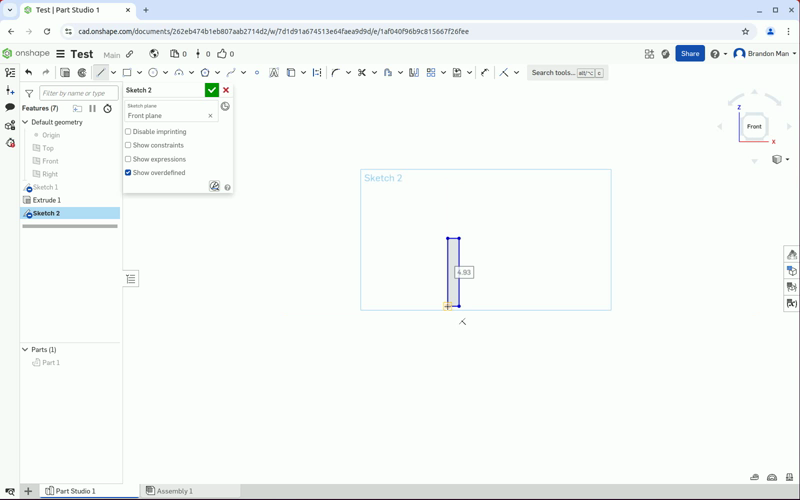
scroll(-6)
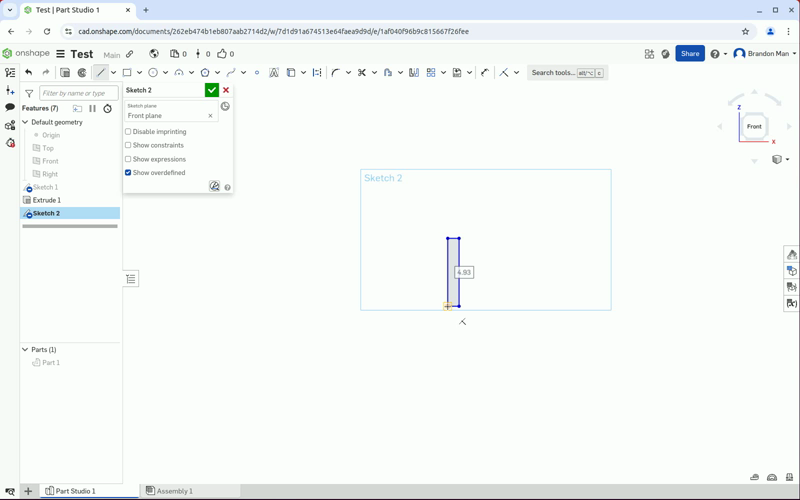
scroll(-6)
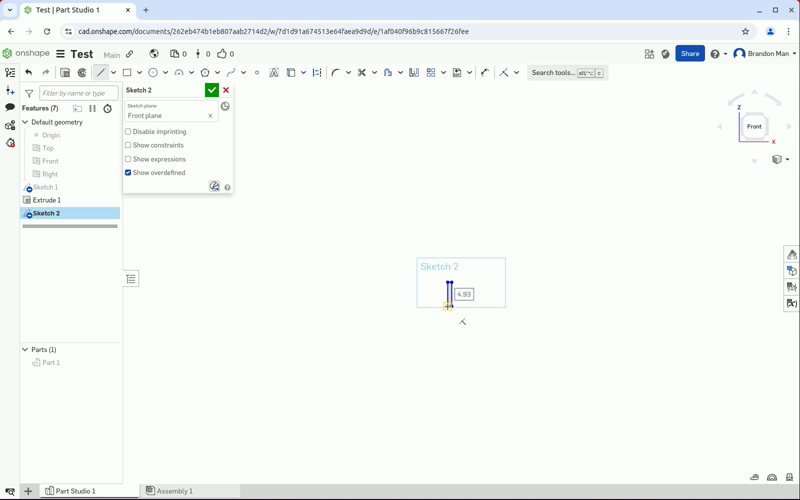
key(esc)
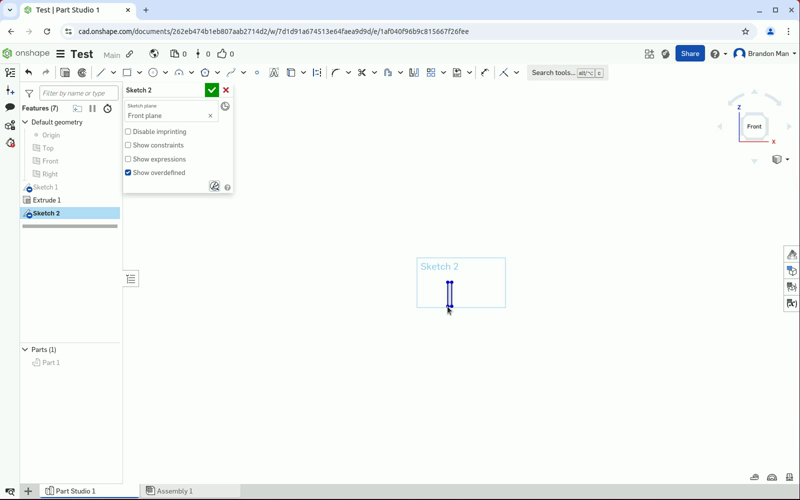
mouse_move(449, 302)
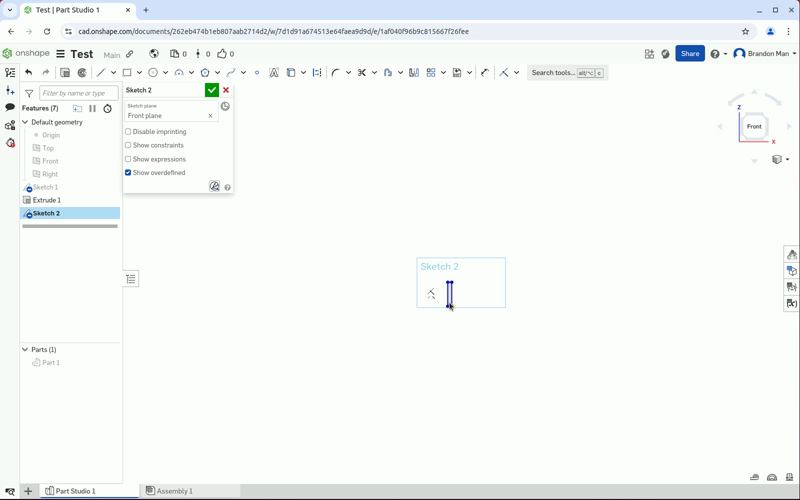
scroll(6)
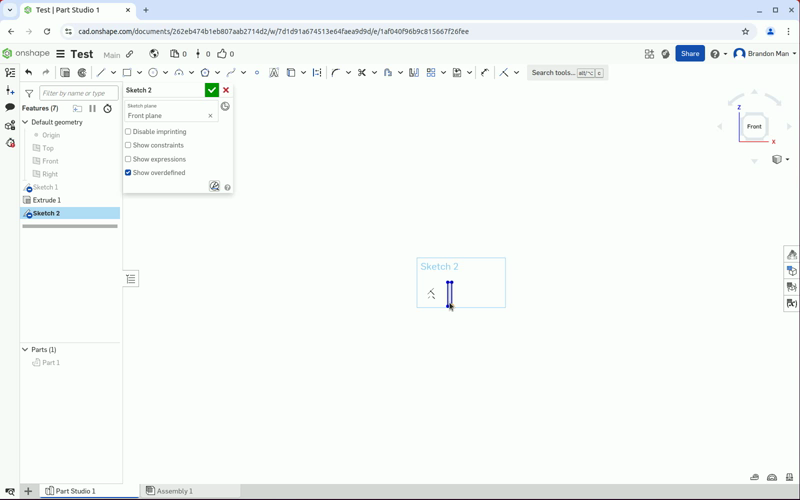
scroll(6)
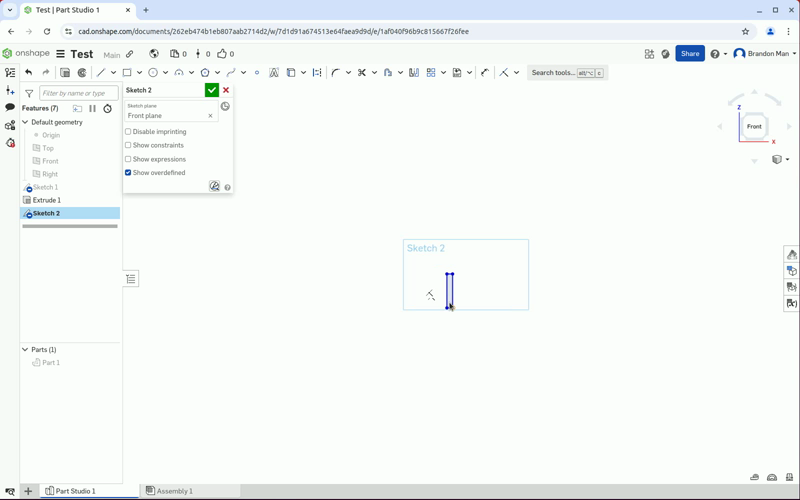
scroll(6)
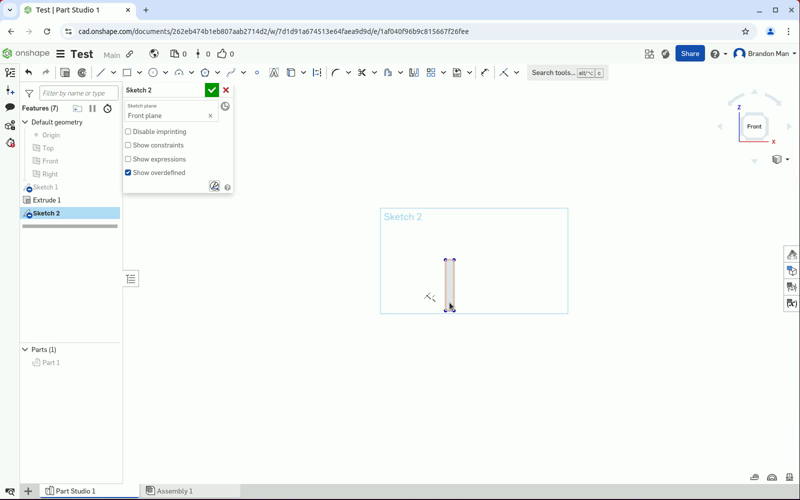
scroll(6)
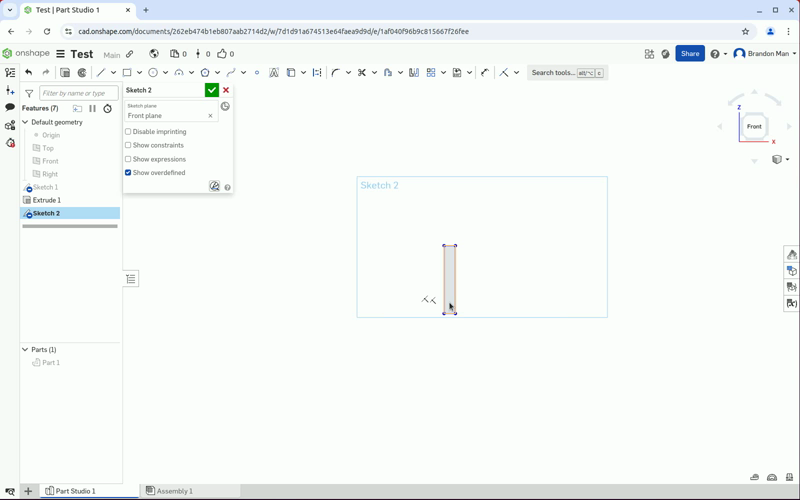
scroll(6)
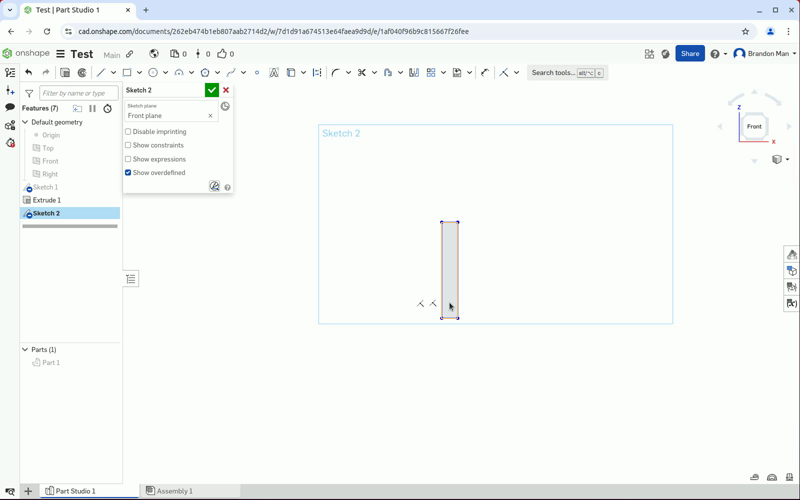
scroll(6)
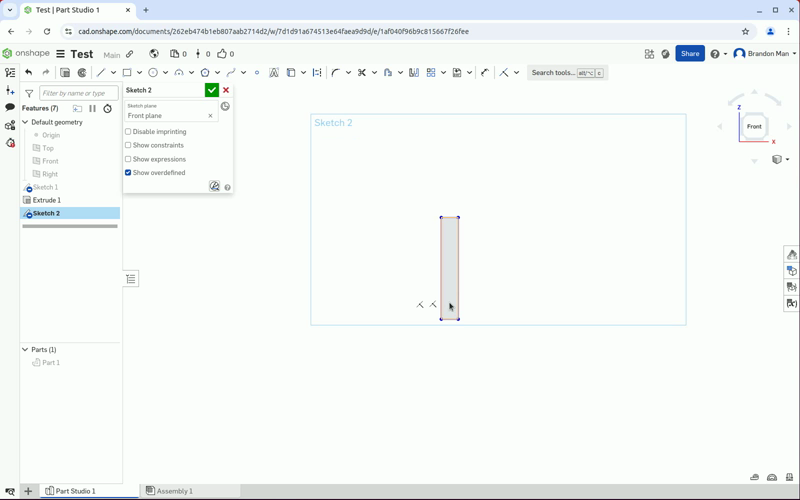
scroll(6)
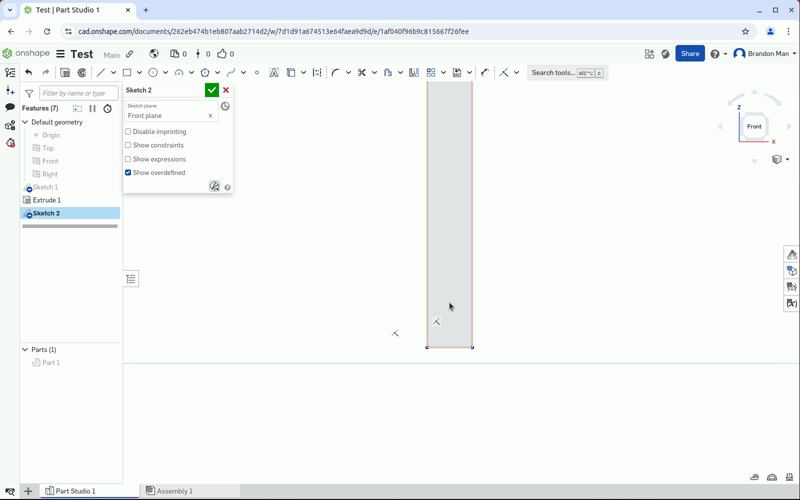
click(449, 302)
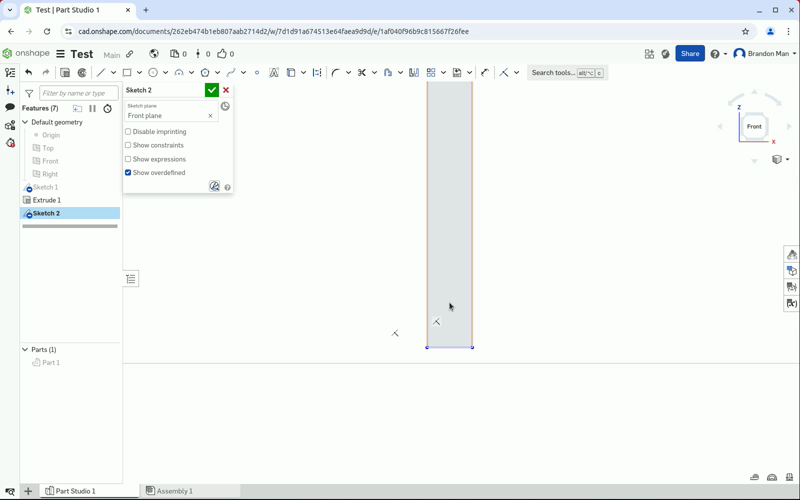
scroll(-6)
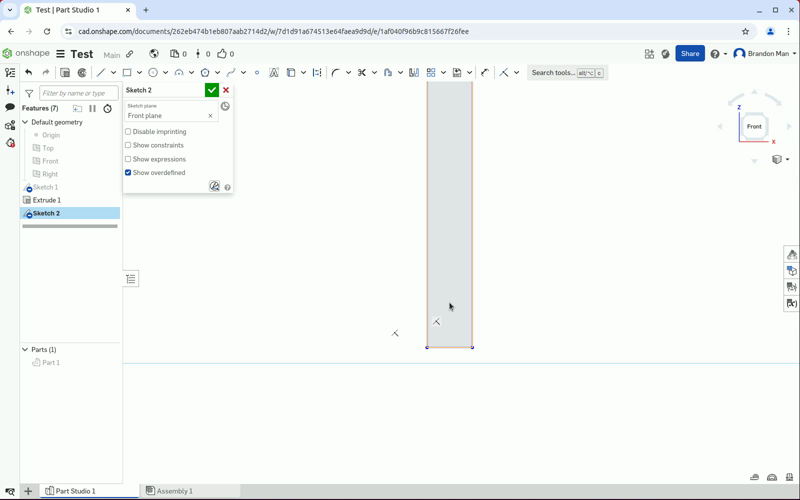
scroll(-6)
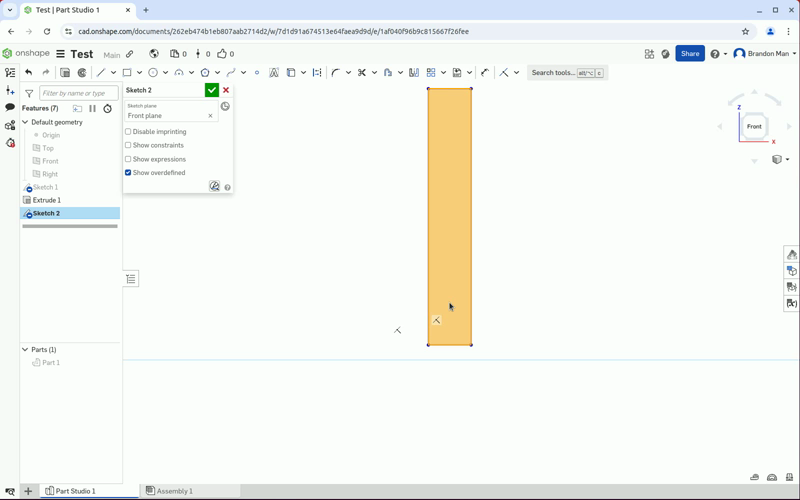
scroll(-6)
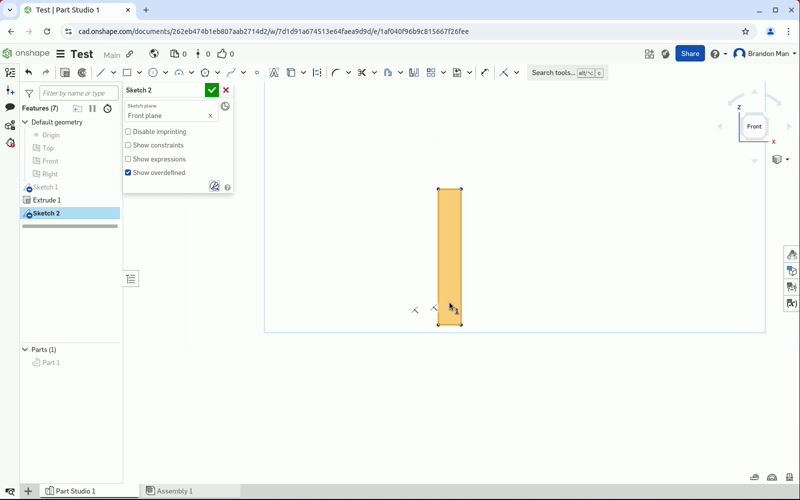
scroll(-6)
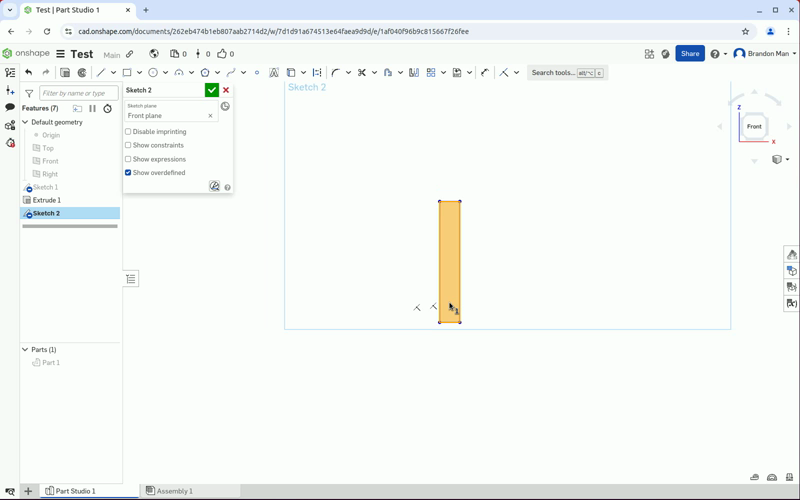
scroll(-6)
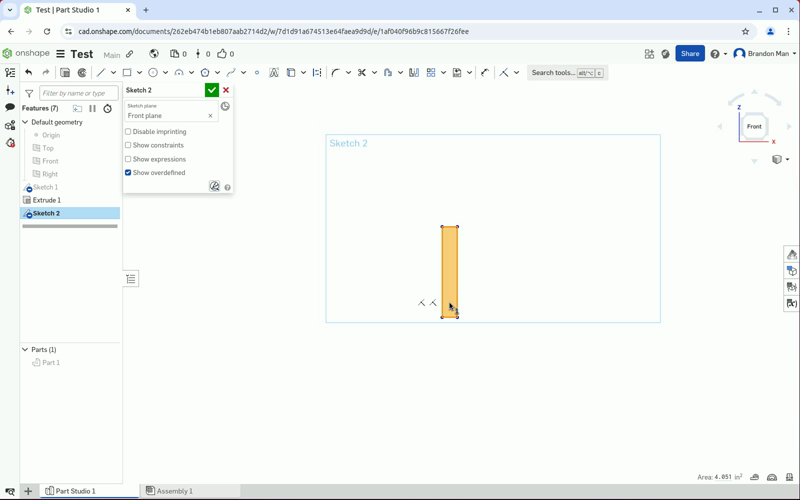
scroll(-6)
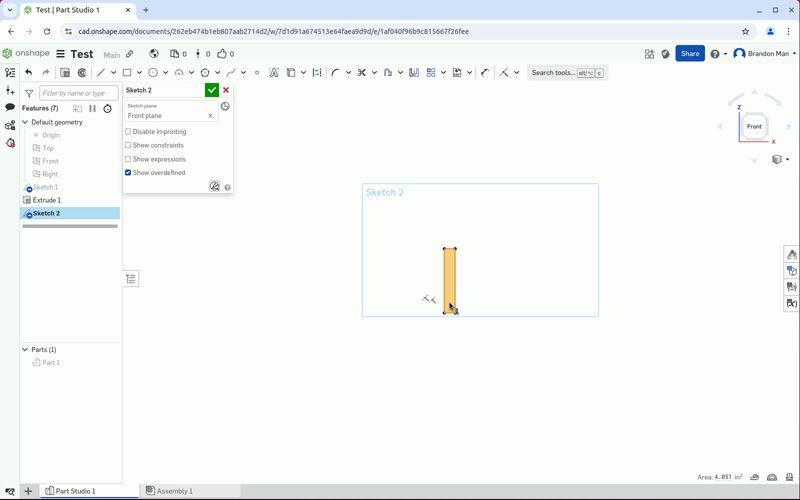
scroll(-6)
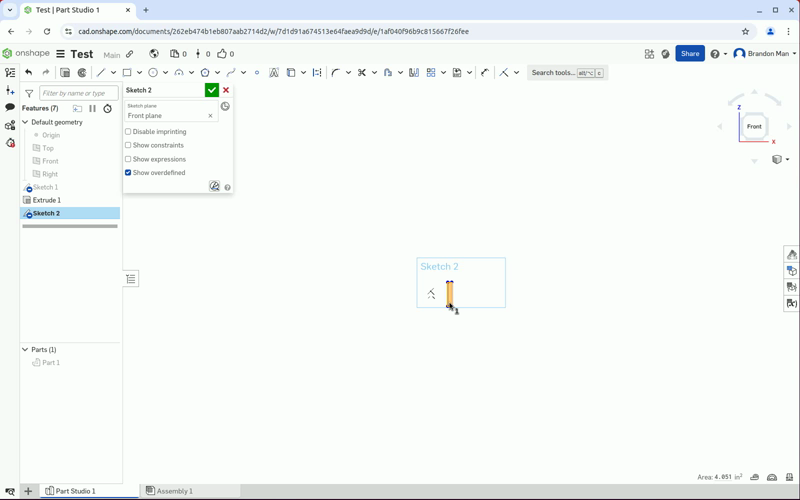
mouse_move(73, 352)
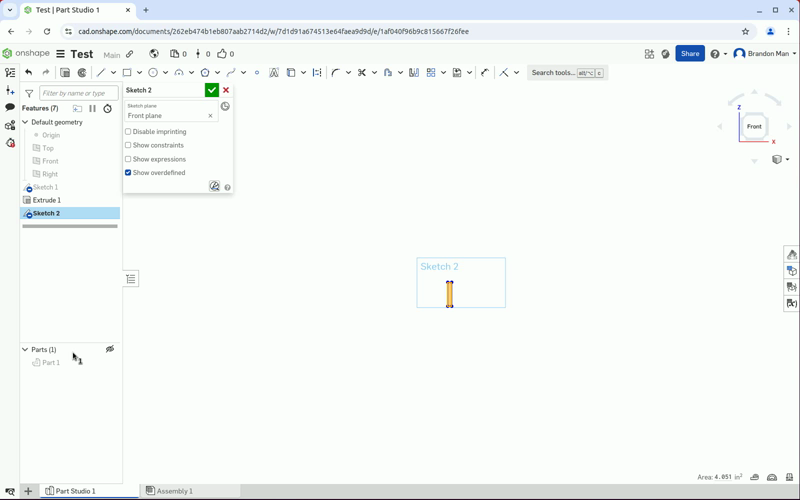
key(shift+y)
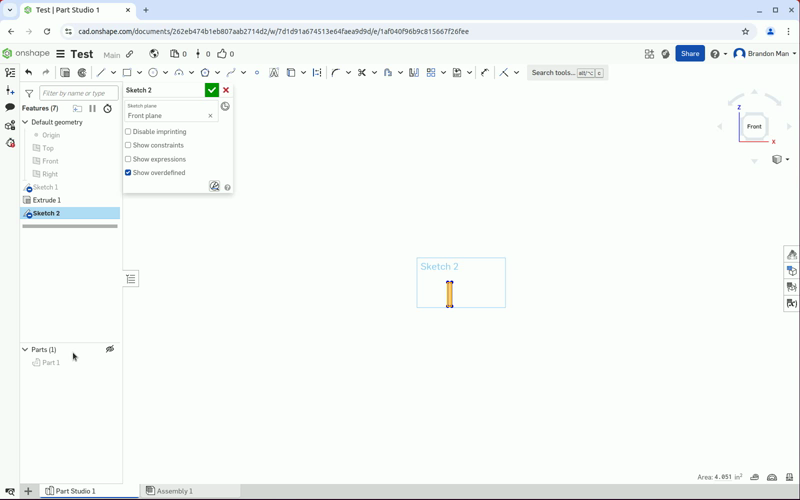
key(shift+e)
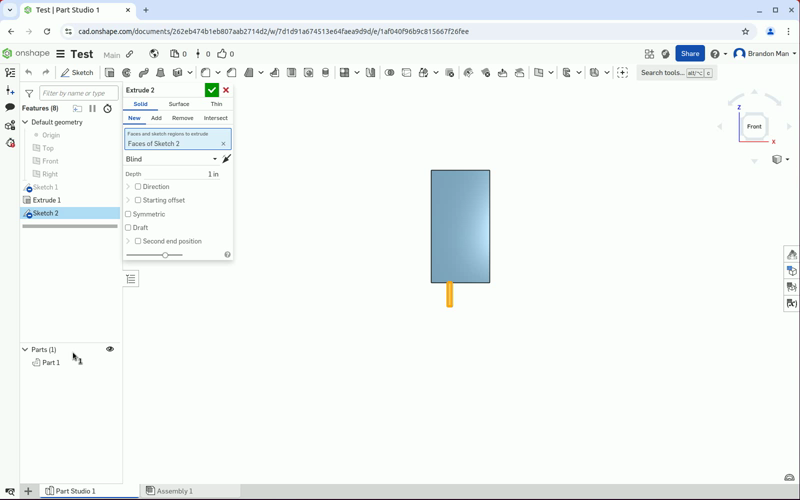
mouse_move(143, 106)
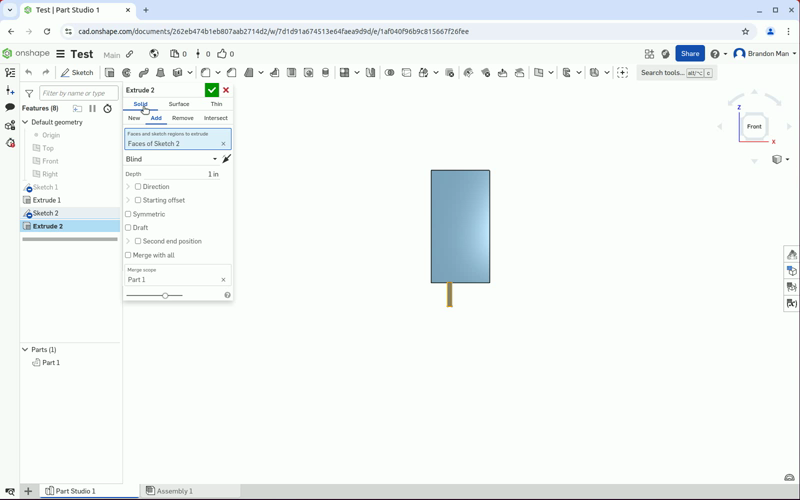
click(143, 106)
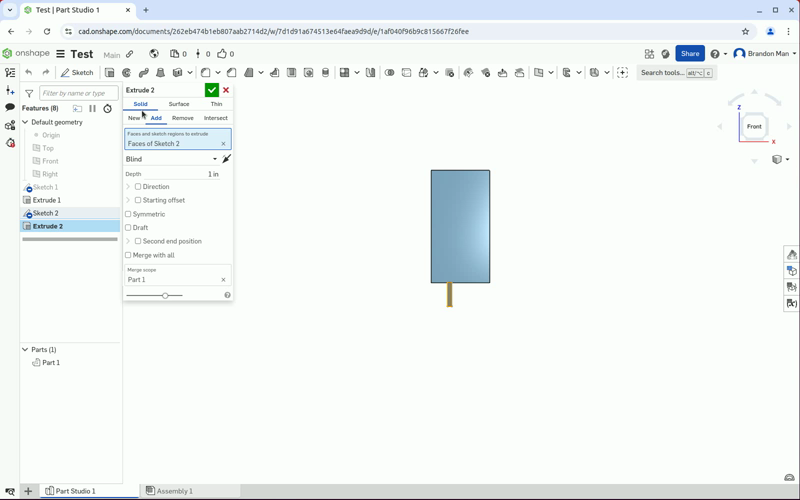
mouse_move(137, 120)
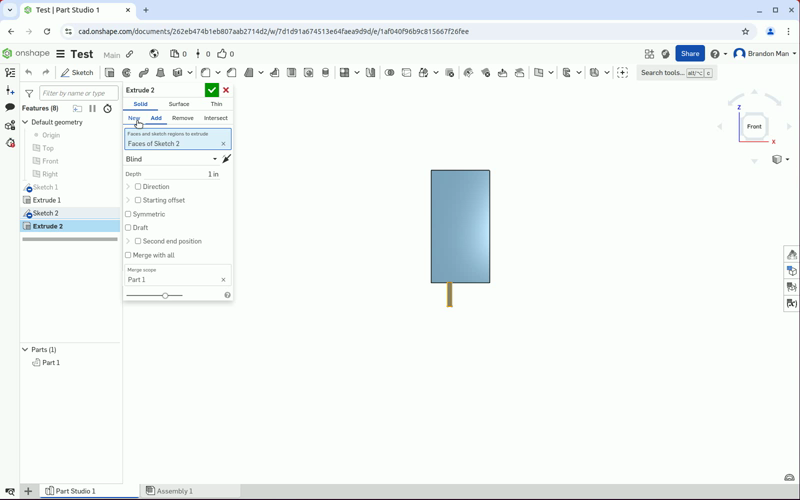
click(137, 120)
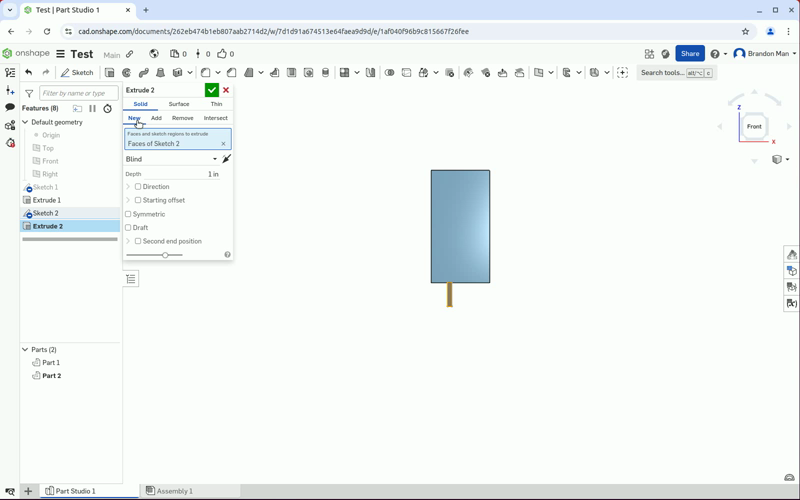
key(tab, 4)
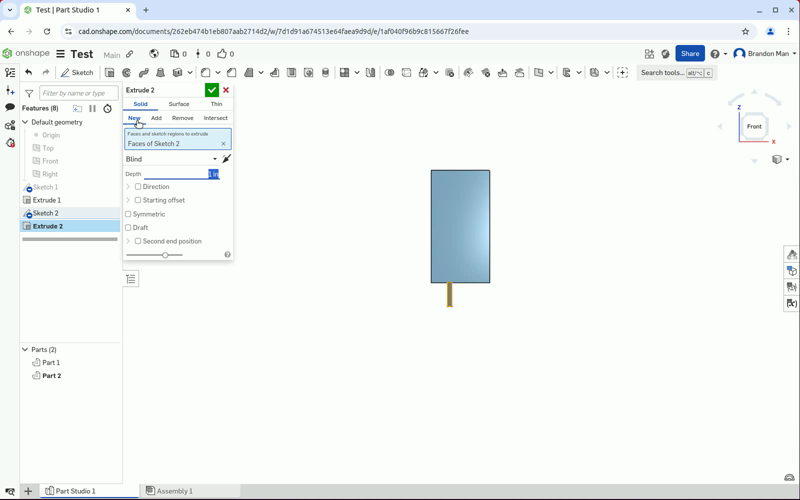
text(0.481)
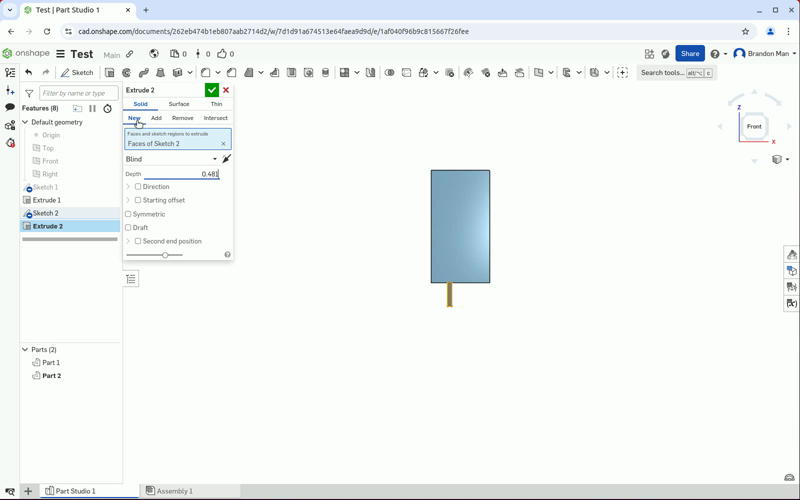
key(enter)
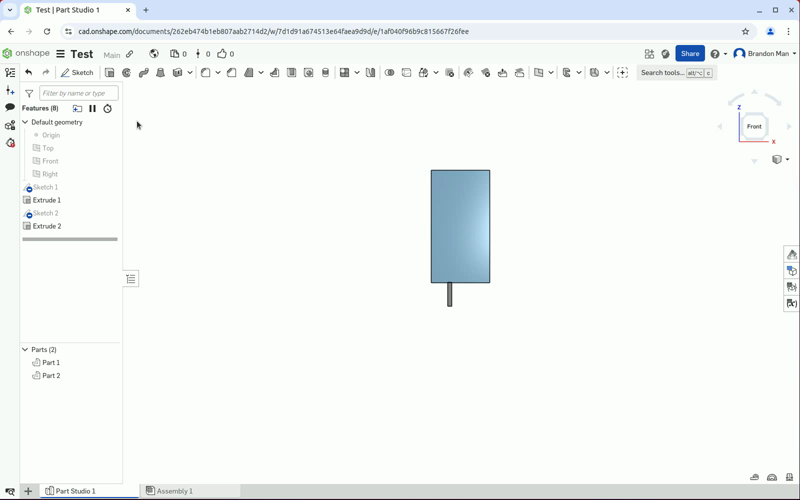
key(shift+h)
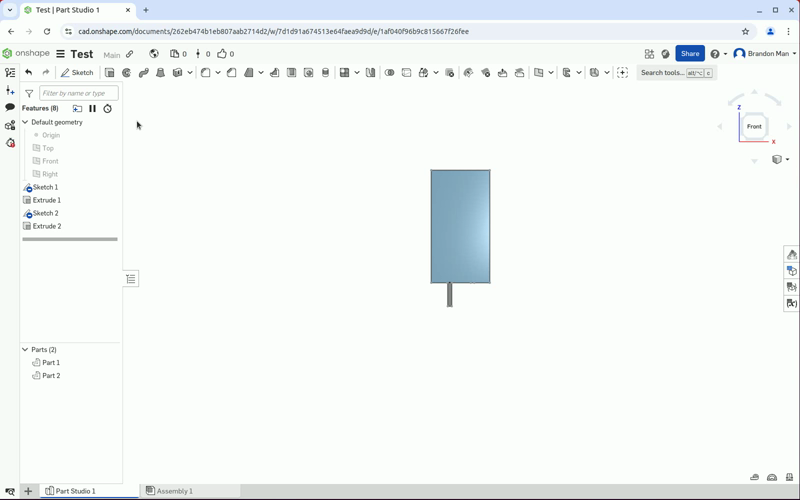
key(shift+h)
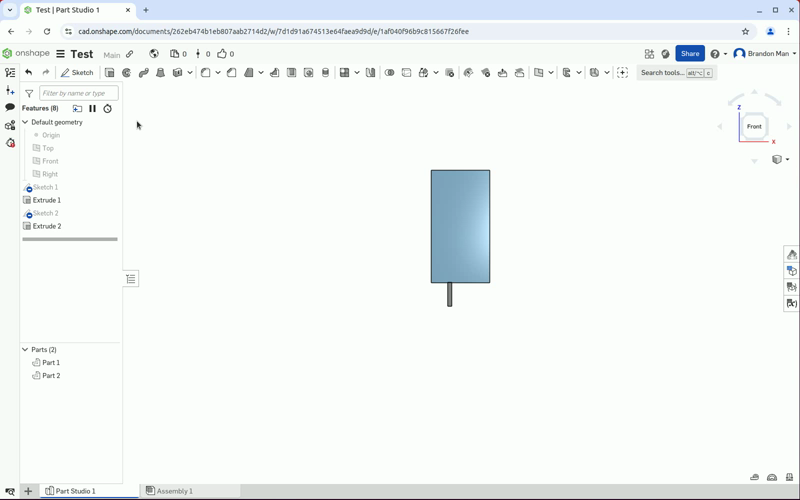
mouse_move(73, 189)
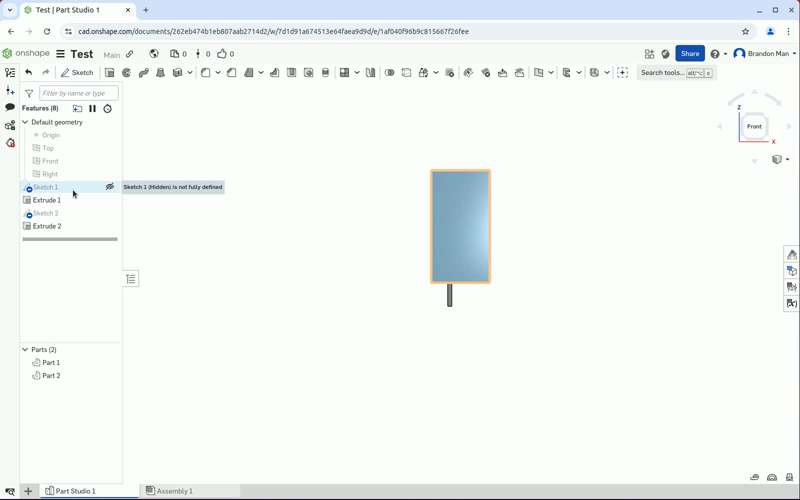
click(73, 189)
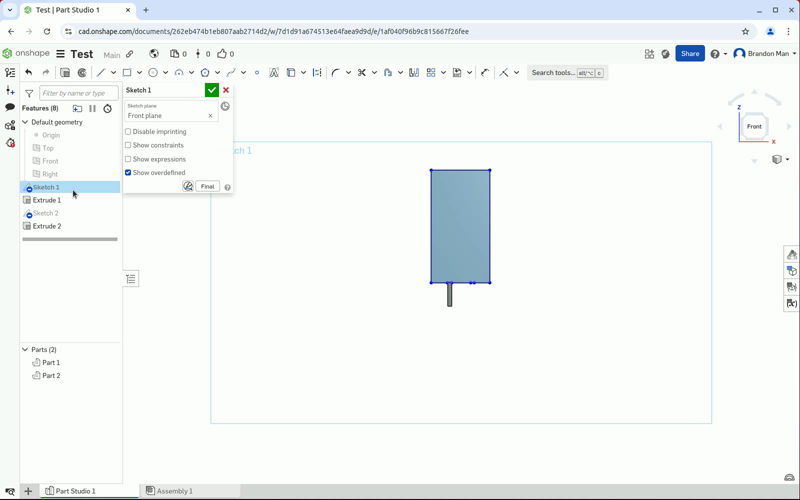
mouse_move(229, 92)
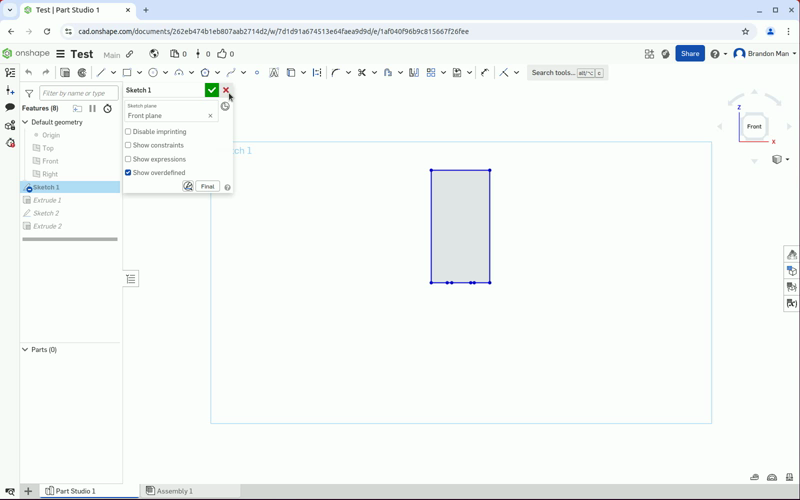
click(229, 92)
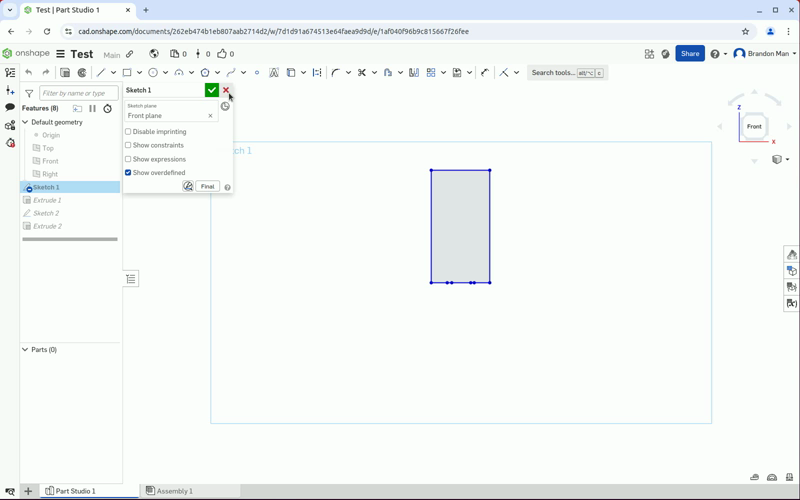
key(shift+s)
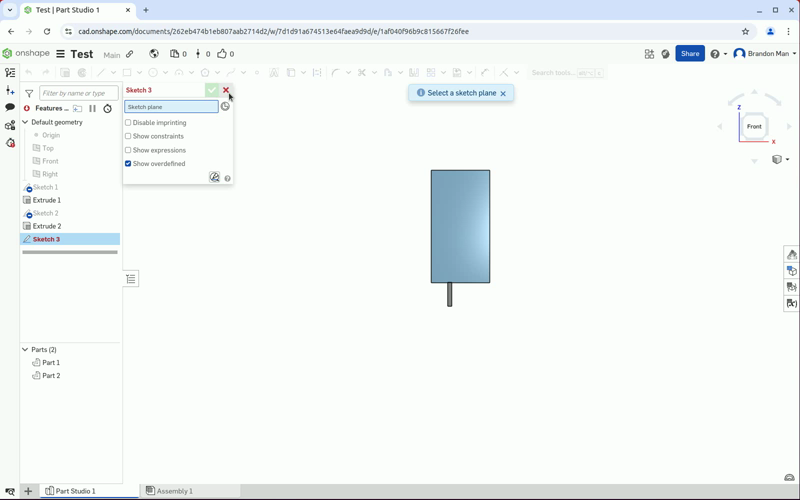
mouse_move(73, 163)
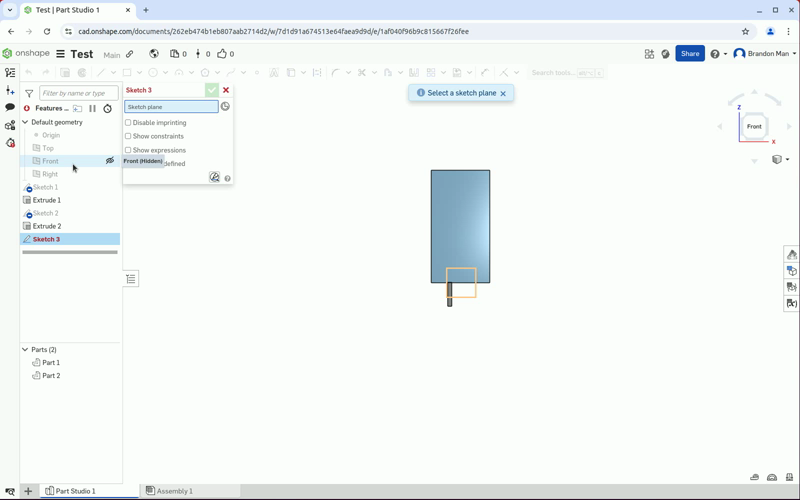
click(73, 163)
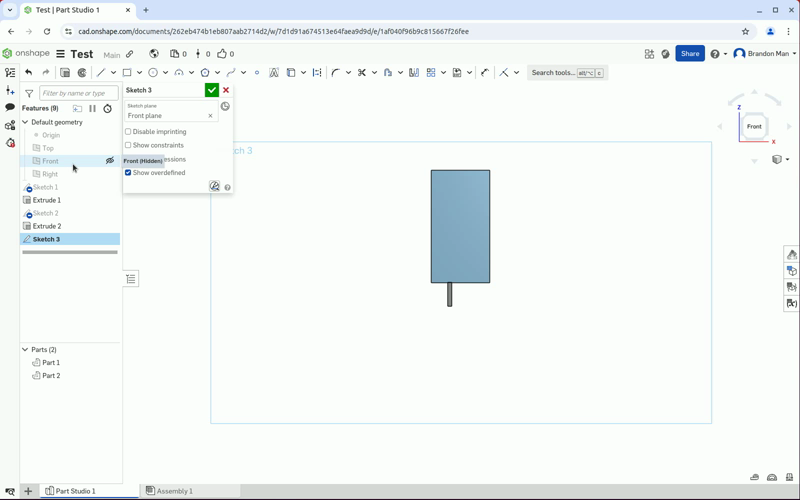
mouse_move(73, 352)
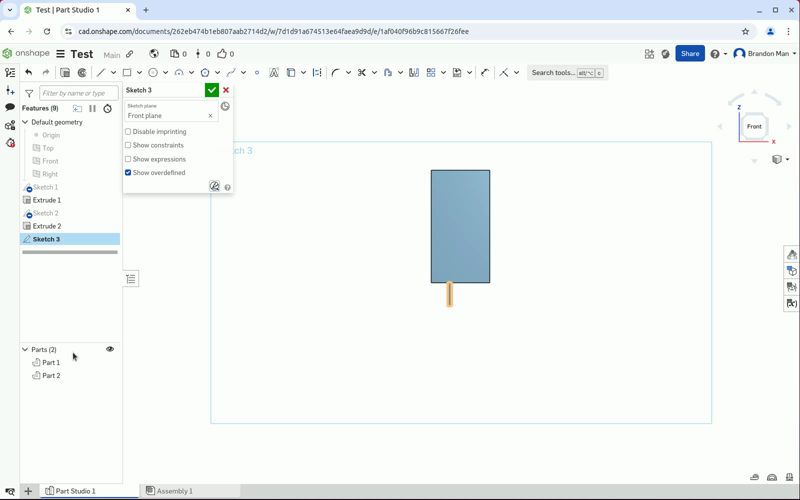
key(y)
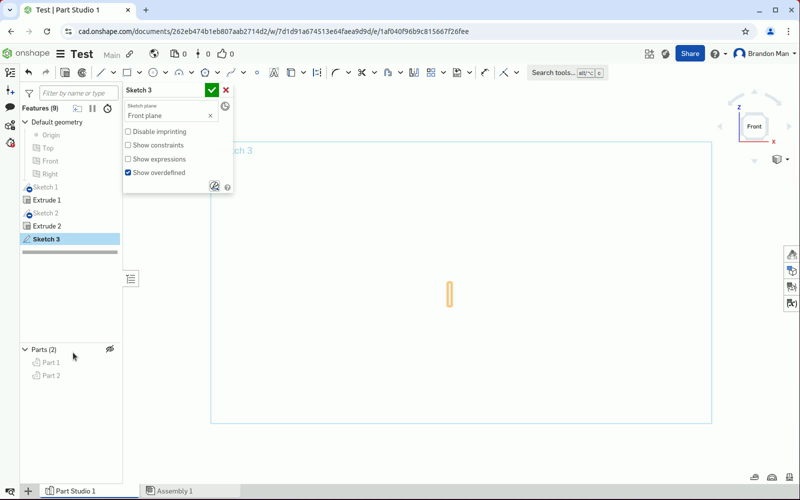
key(l)
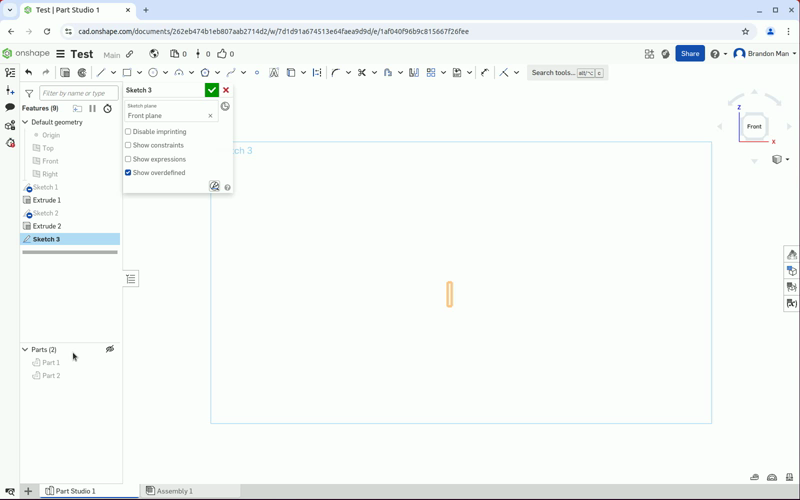
key_down(shift)
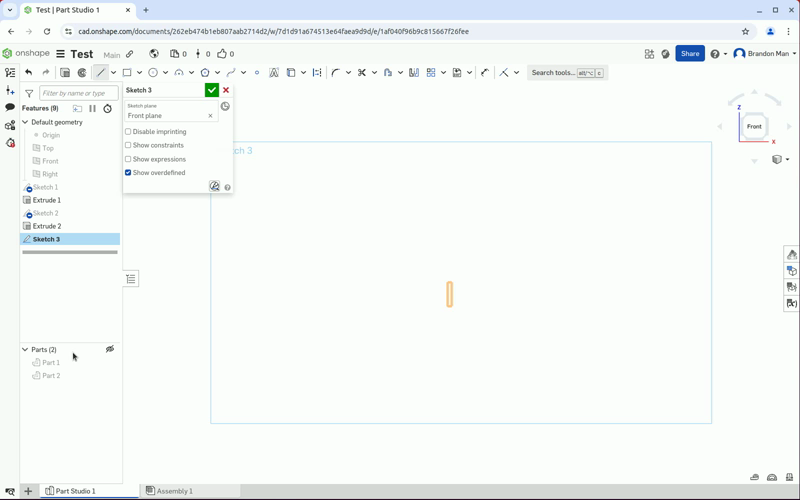
mouse_move(470, 306)
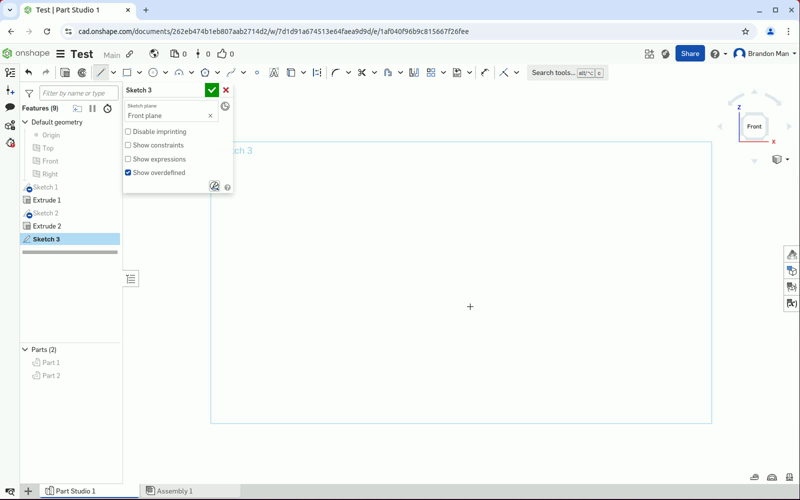
click(470, 306)
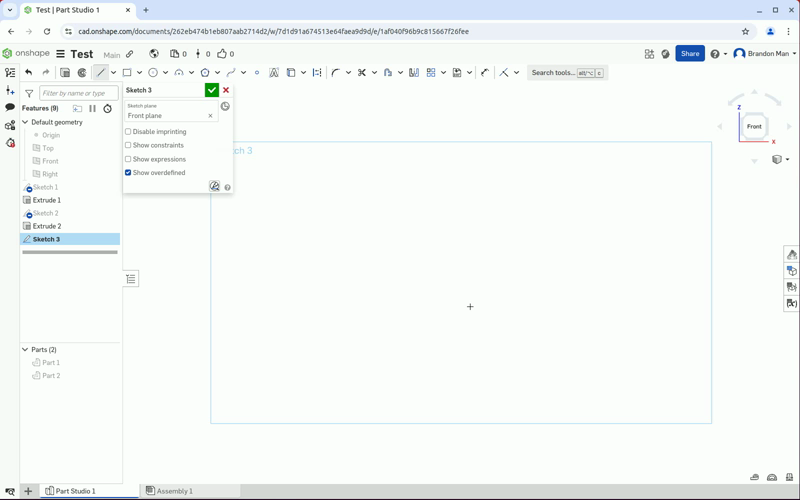
key_up(shift)
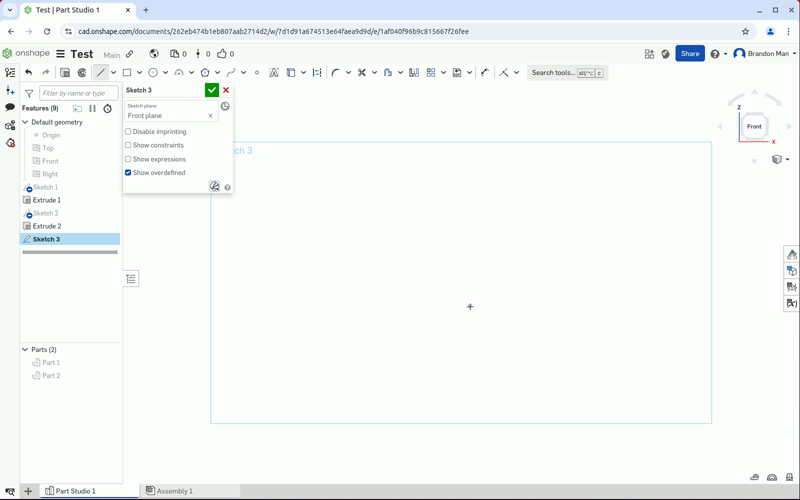
key_down(shift)
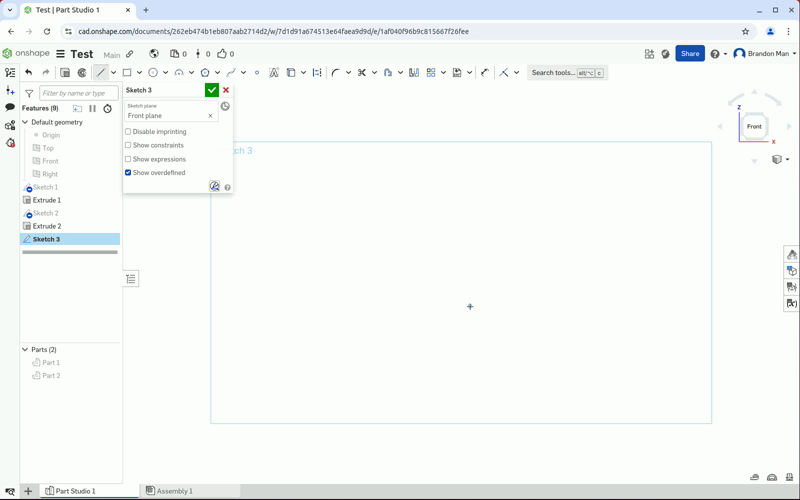
mouse_move(500, 306)
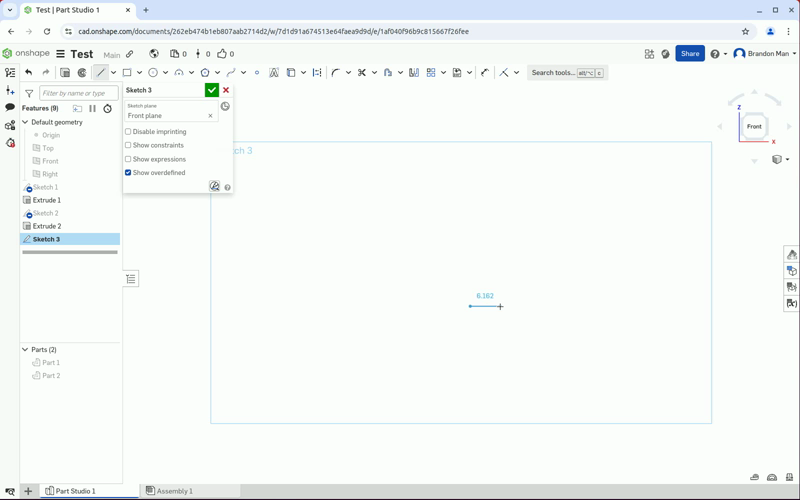
mouse_move(474, 306)
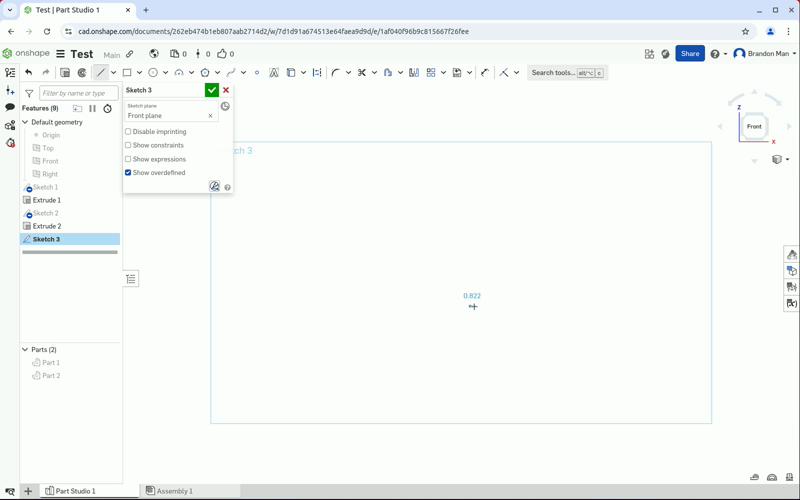
scroll(6)
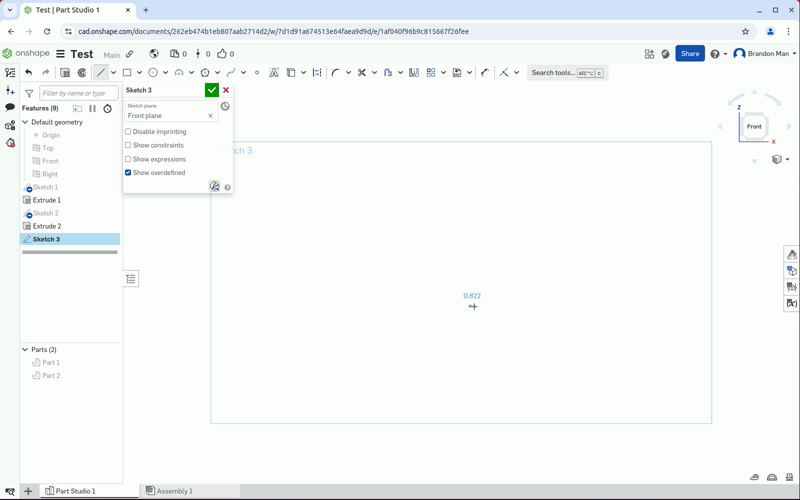
scroll(6)
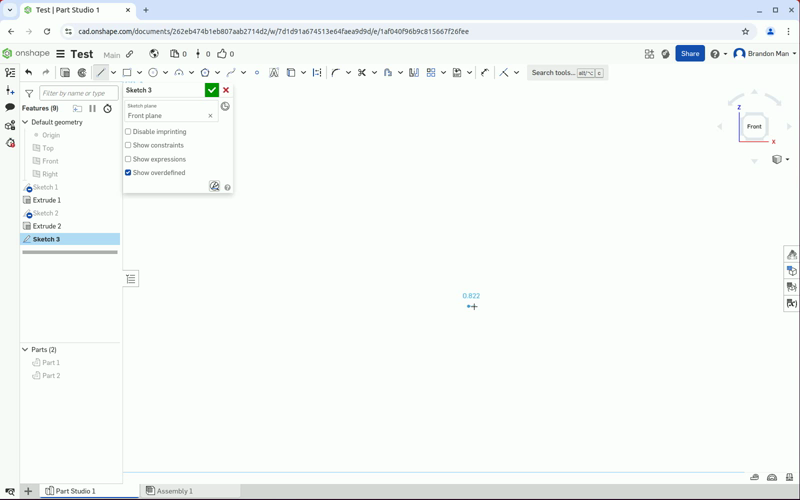
scroll(6)
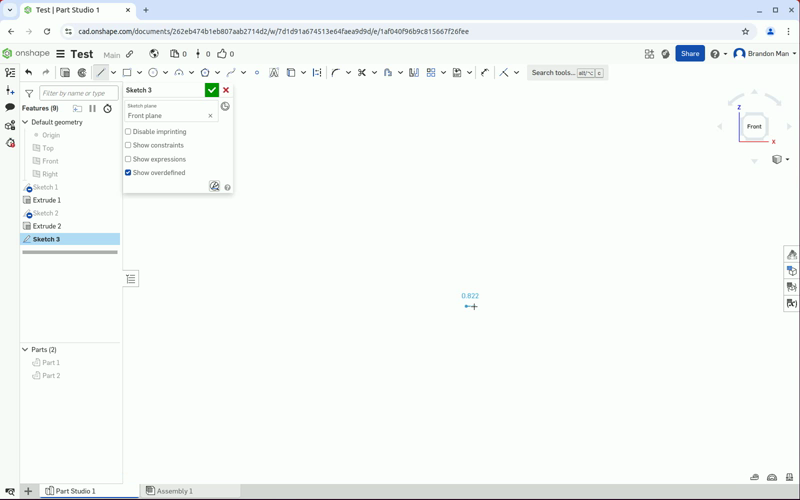
scroll(6)
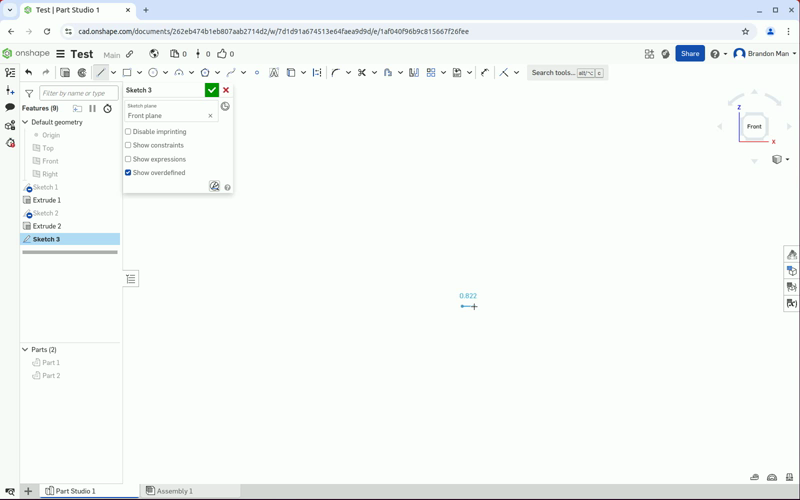
scroll(6)
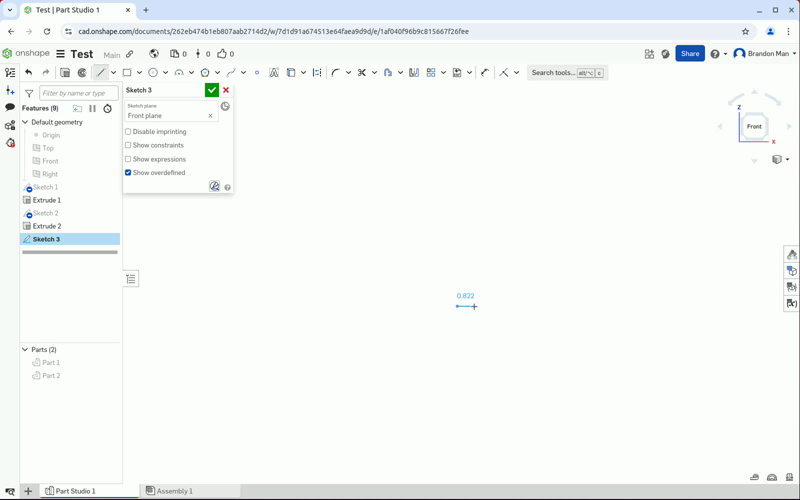
scroll(6)
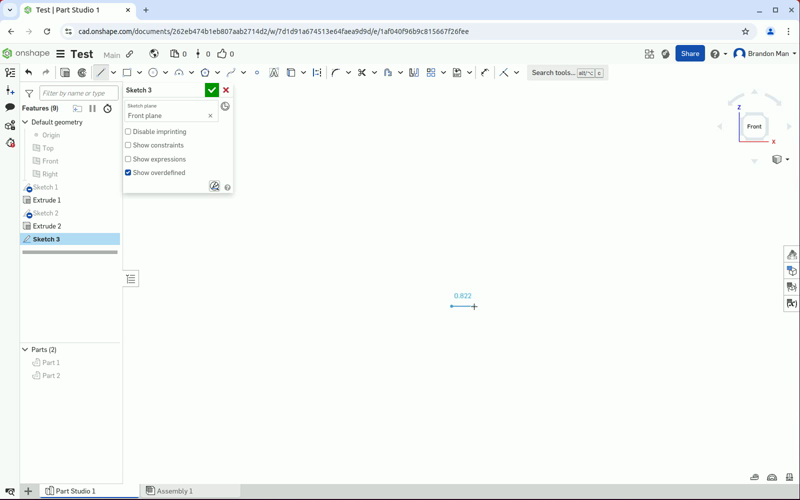
scroll(6)
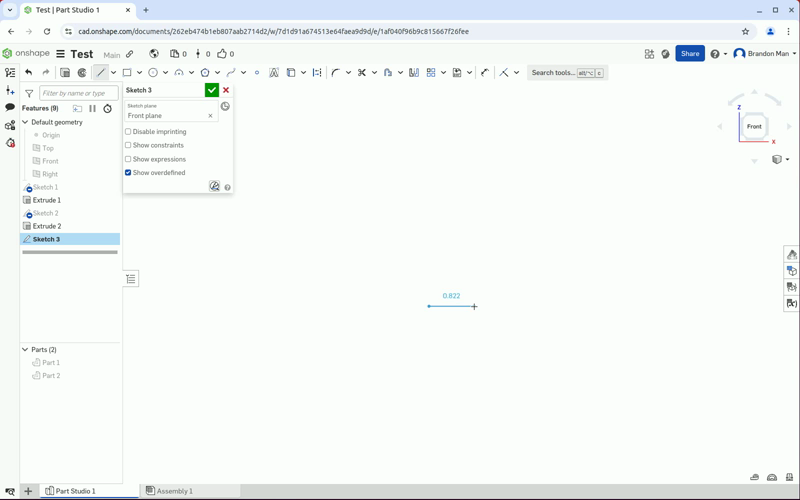
click(474, 306)
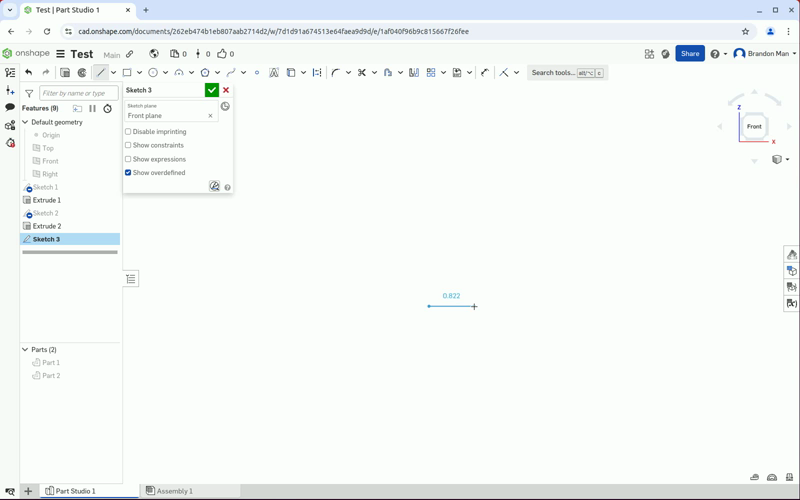
scroll(-6)
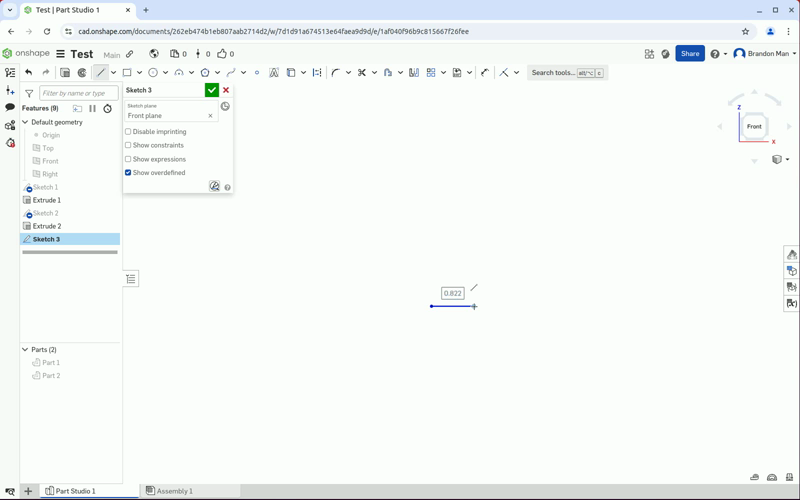
scroll(-6)
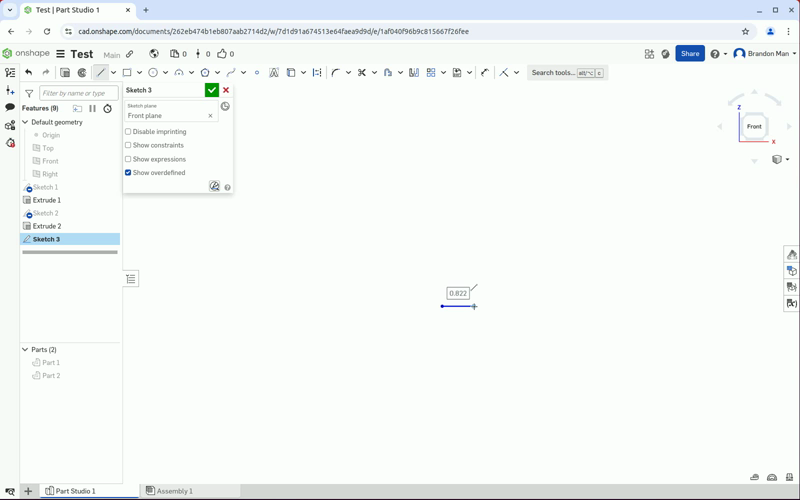
scroll(-6)
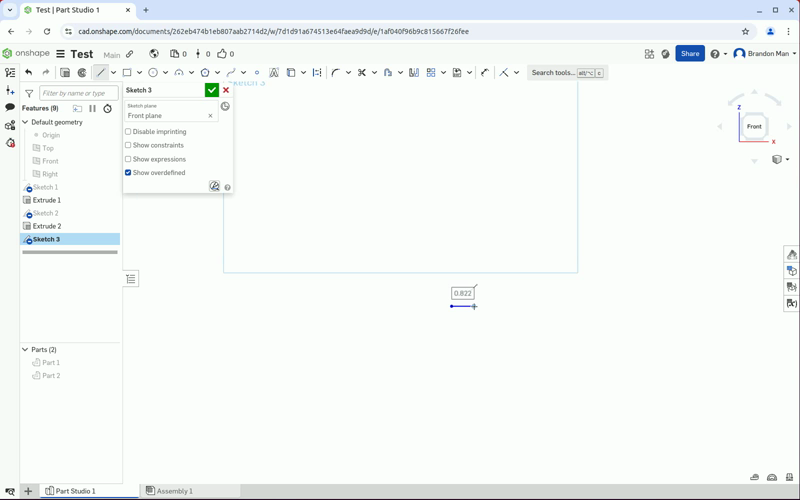
scroll(-6)
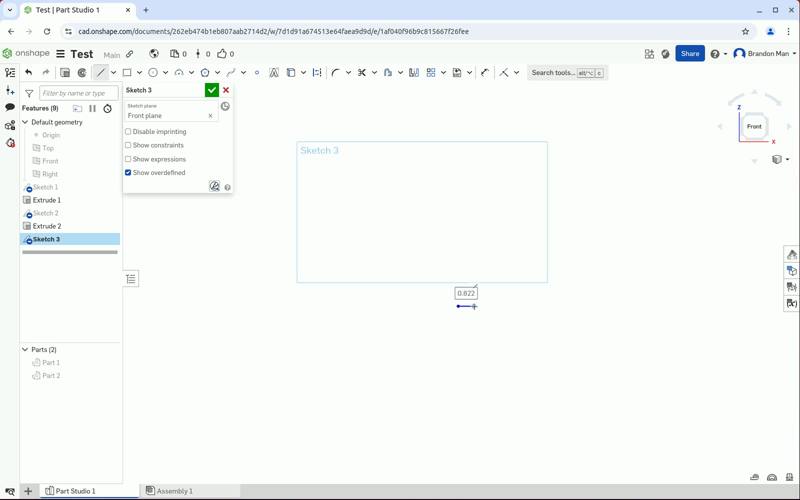
scroll(-6)
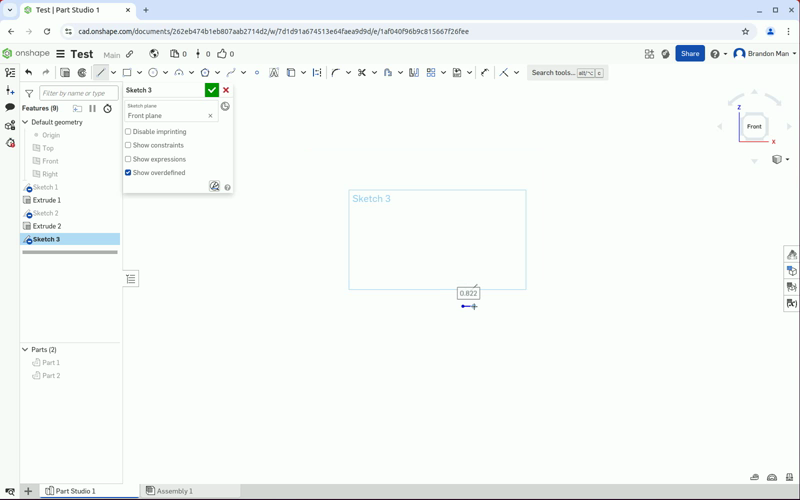
scroll(-6)
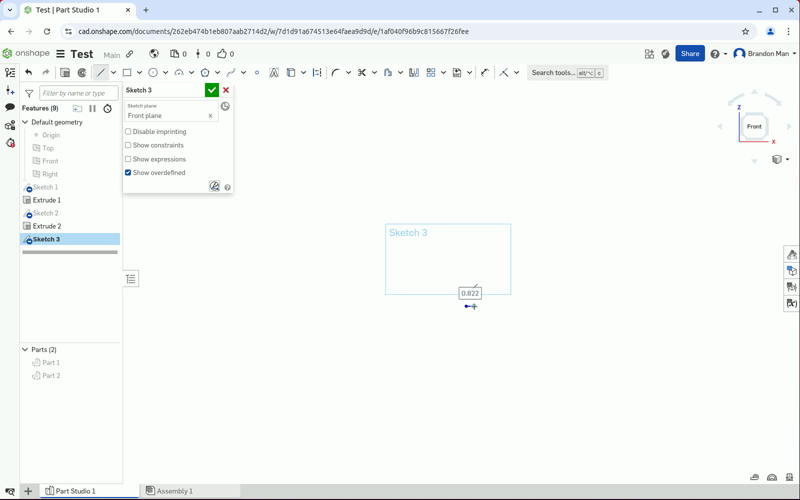
scroll(-6)
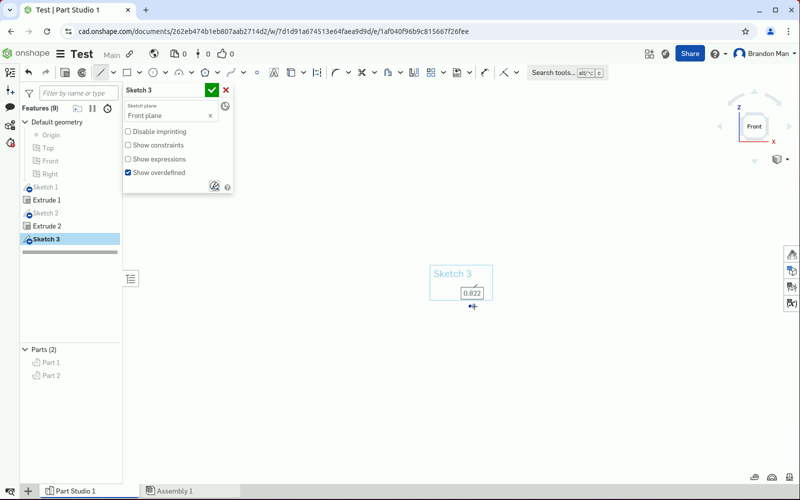
key_up(shift)
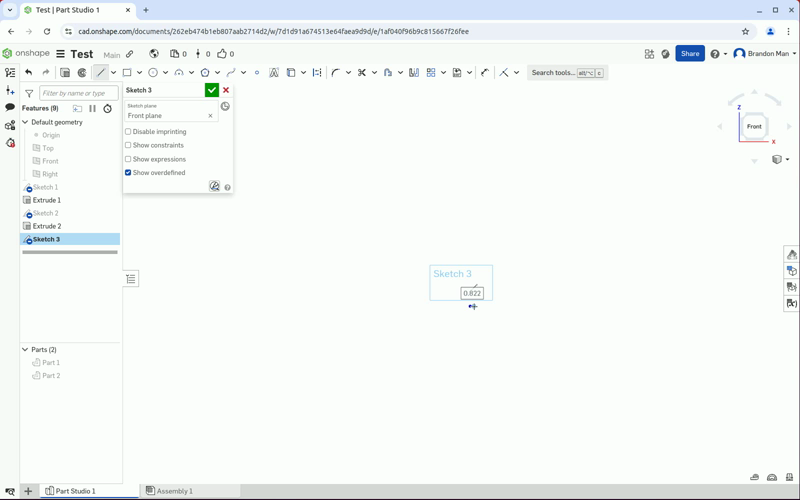
key_down(shift)
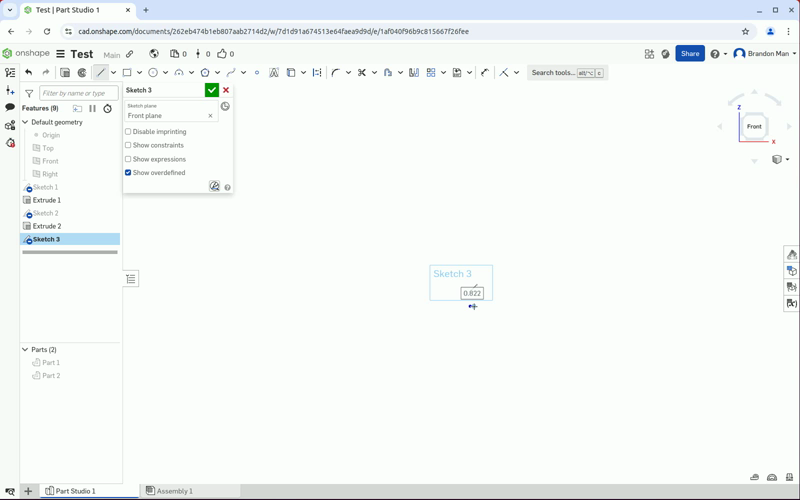
mouse_move(504, 306)
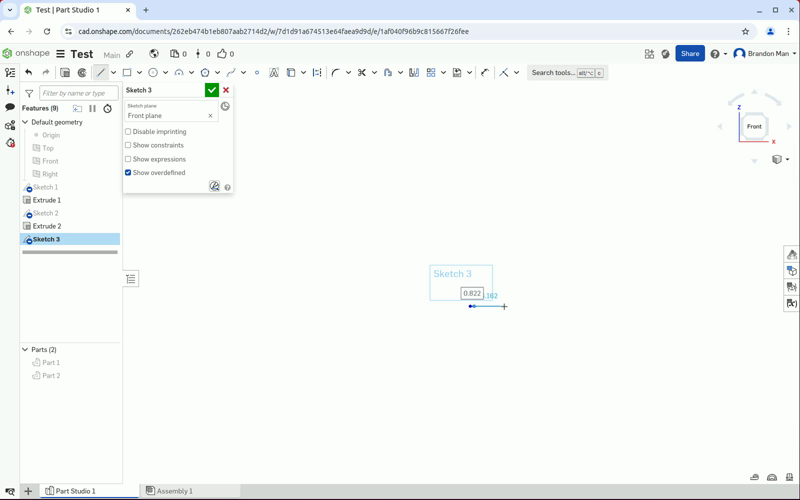
mouse_move(474, 282)
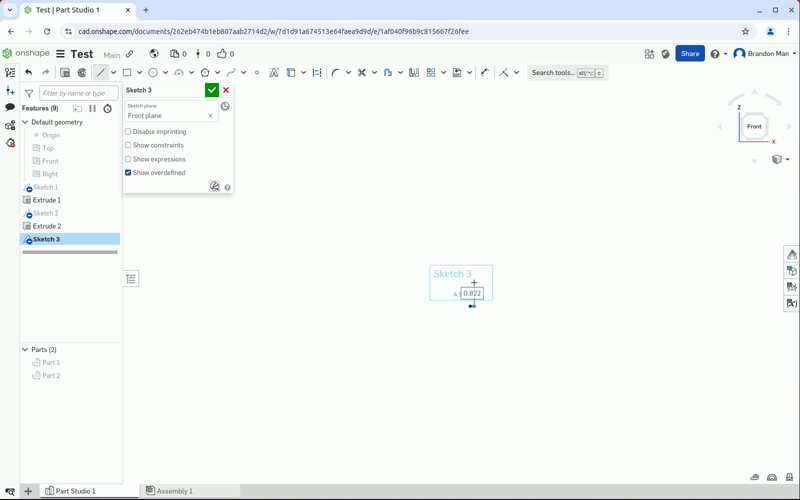
click(474, 282)
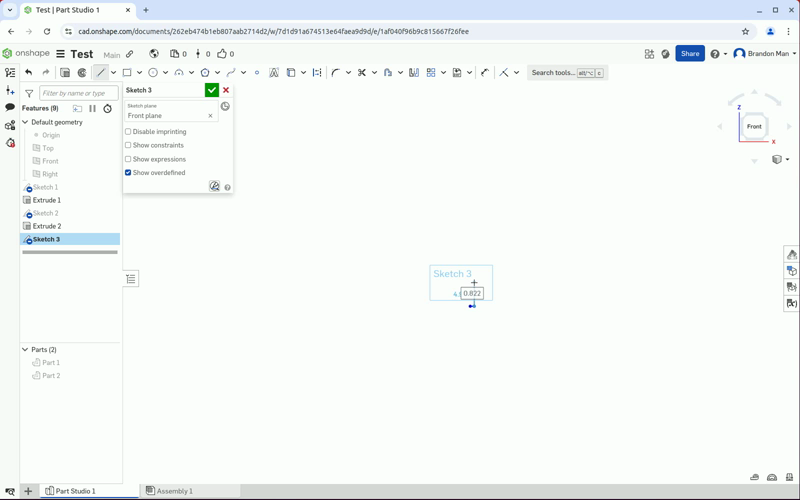
key_up(shift)
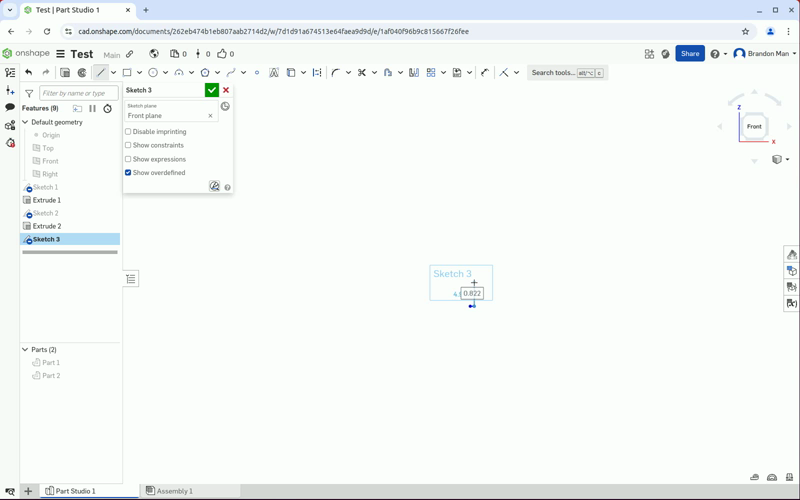
key_down(shift)
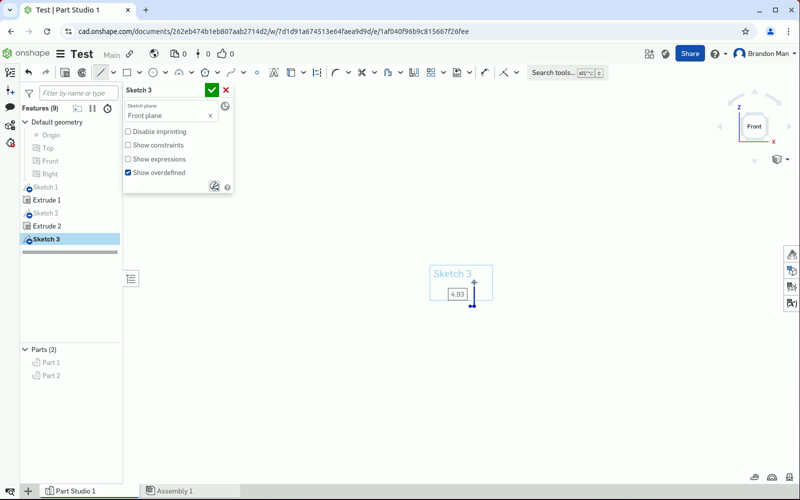
mouse_move(504, 282)
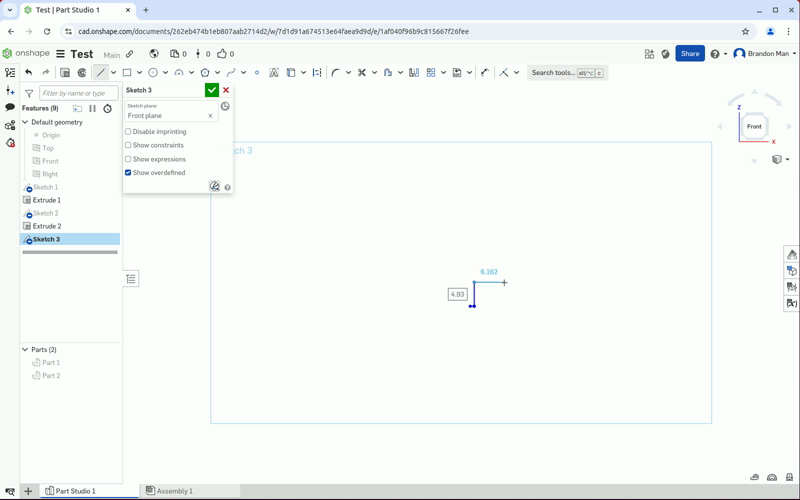
mouse_move(470, 282)
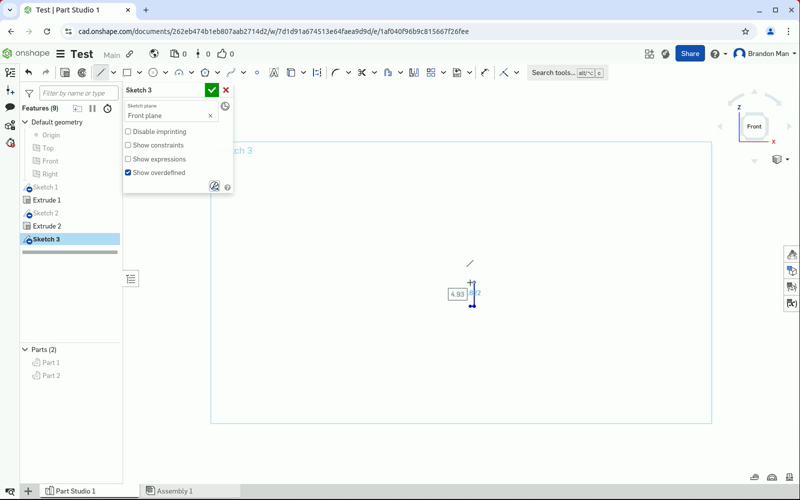
scroll(6)
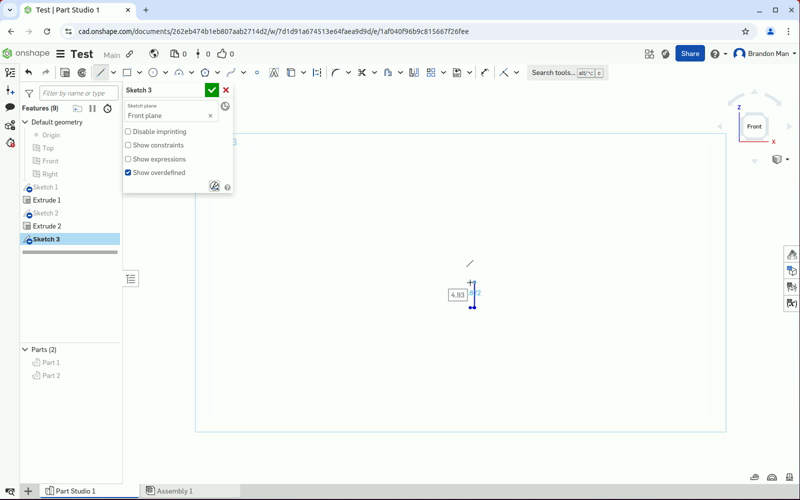
scroll(6)
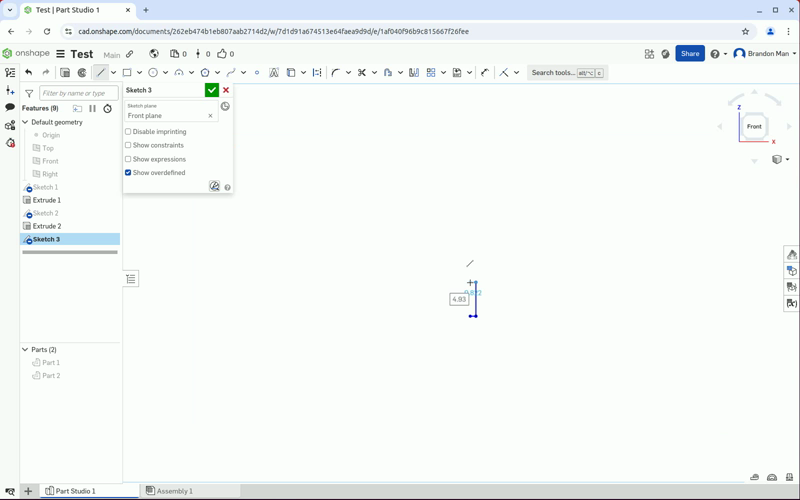
scroll(6)
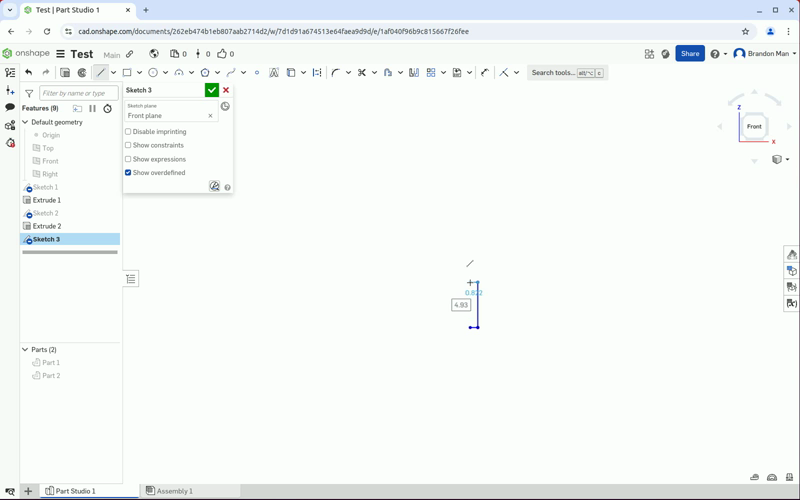
scroll(6)
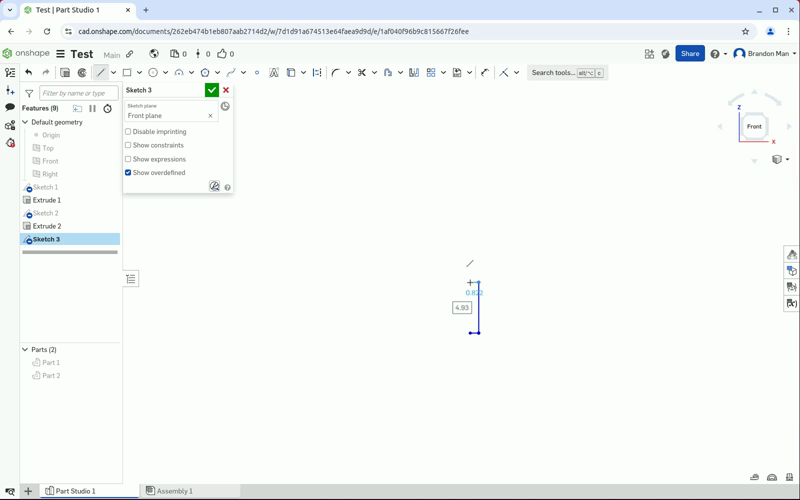
scroll(6)
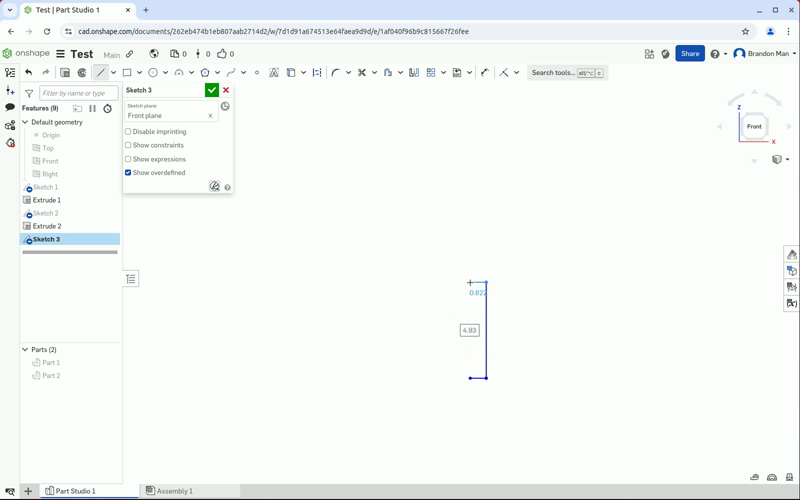
scroll(6)
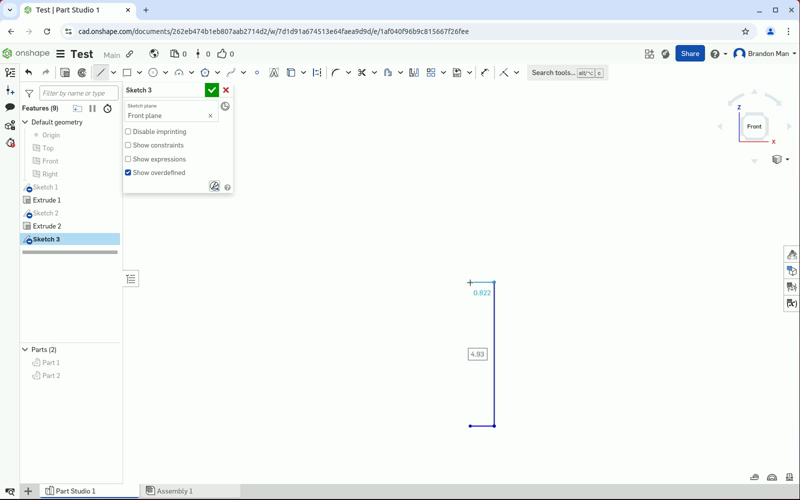
scroll(6)
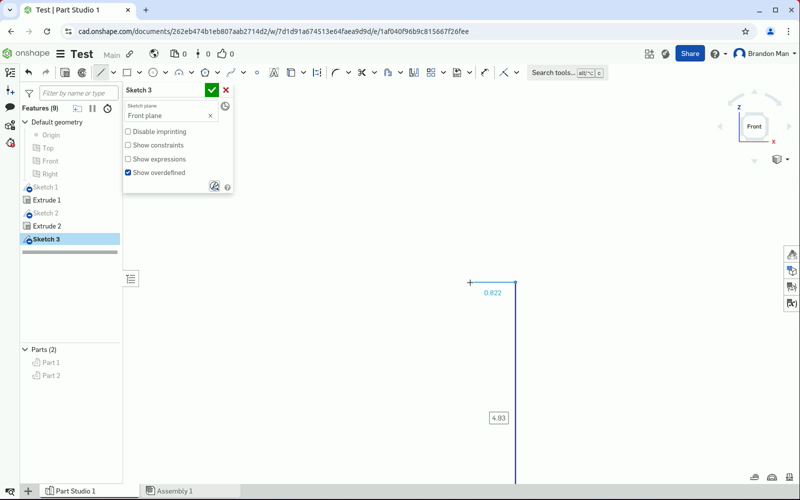
click(470, 282)
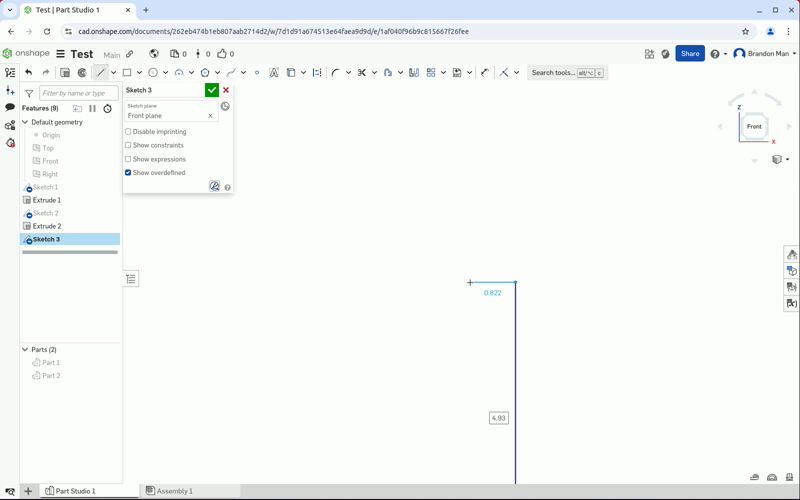
scroll(-6)
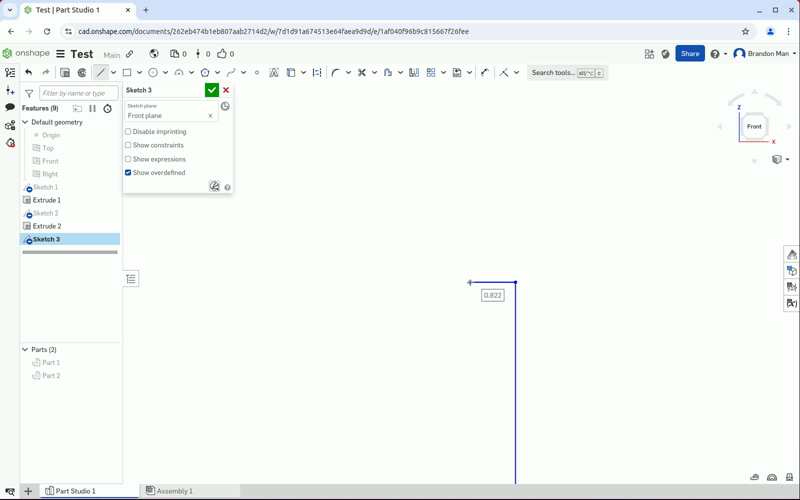
scroll(-6)
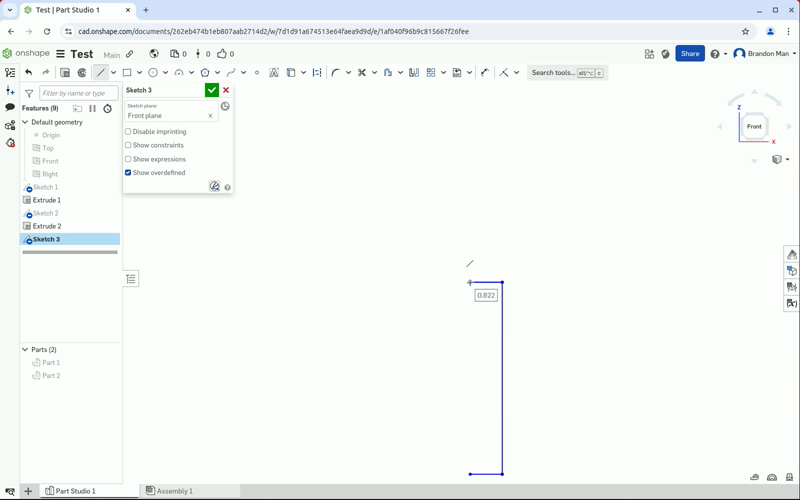
scroll(-6)
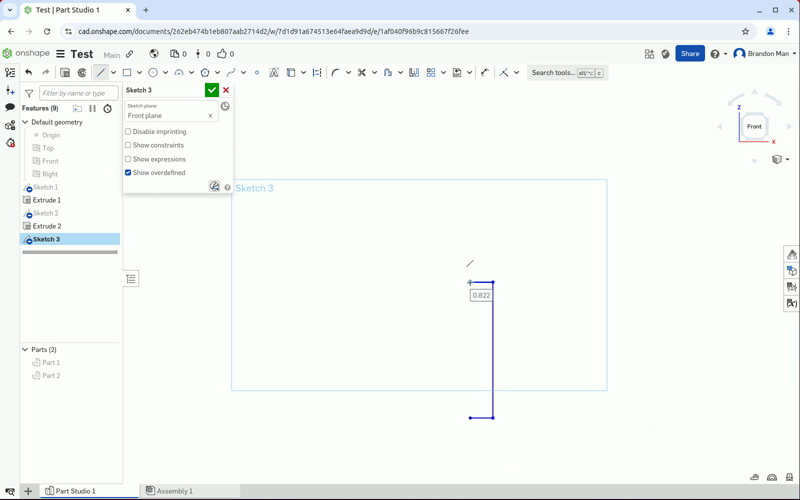
scroll(-6)
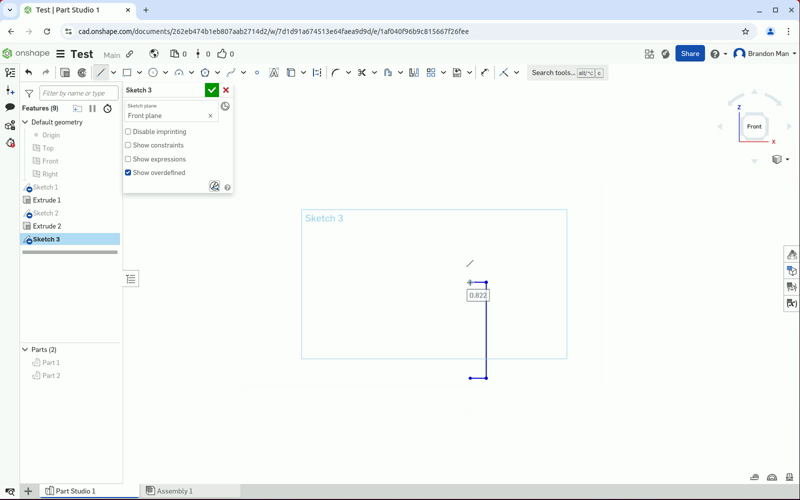
scroll(-6)
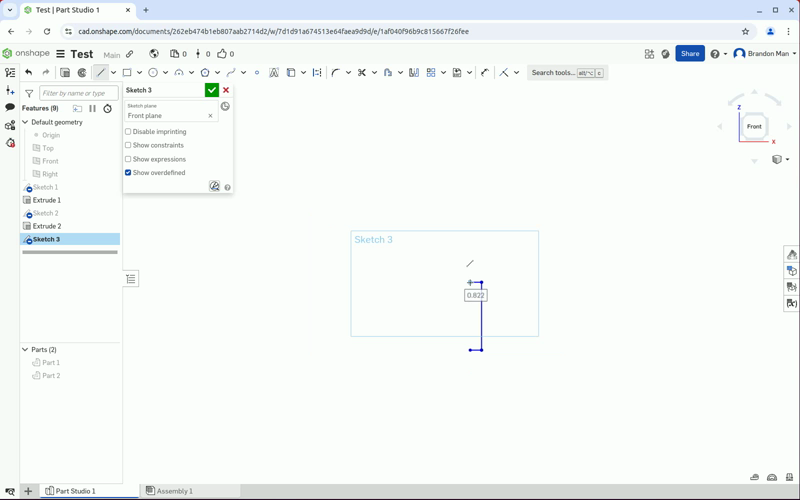
scroll(-6)
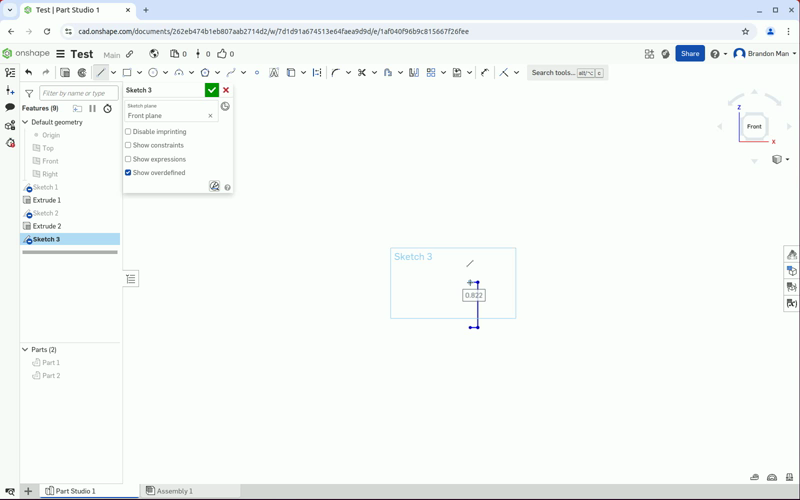
scroll(-6)
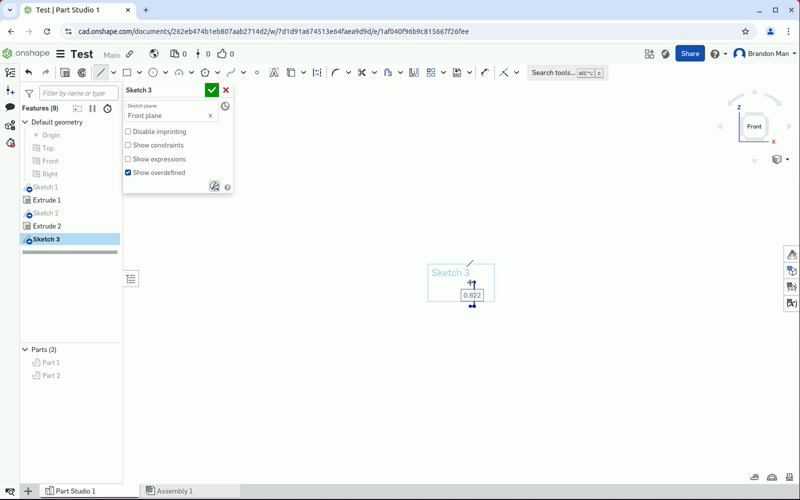
key_up(shift)
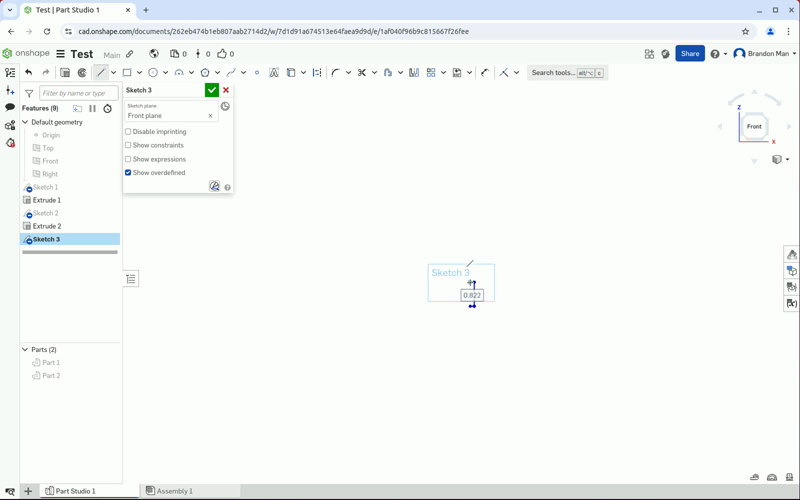
mouse_move(500, 282)
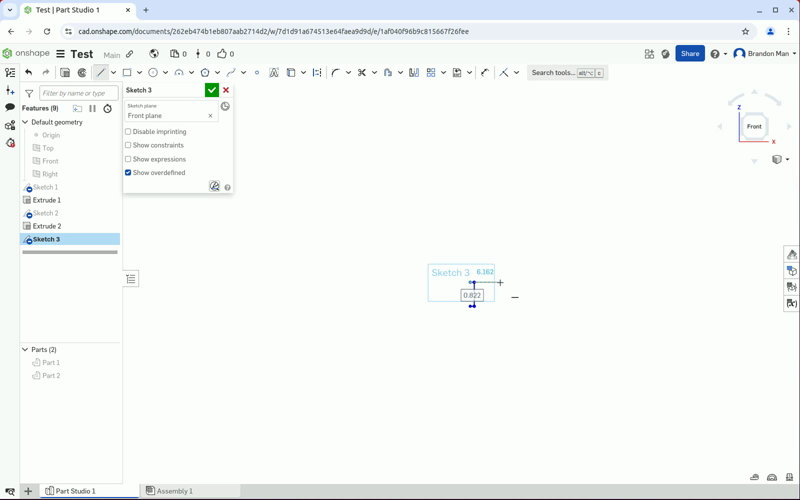
key_down(shift)
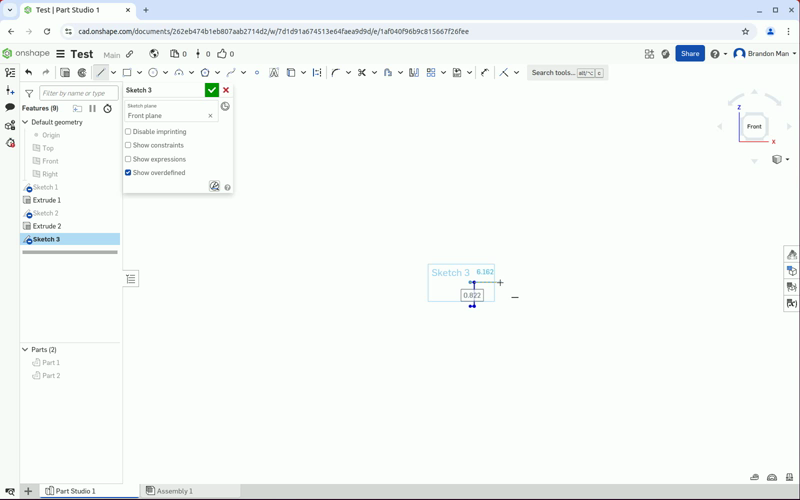
mouse_move(470, 306)
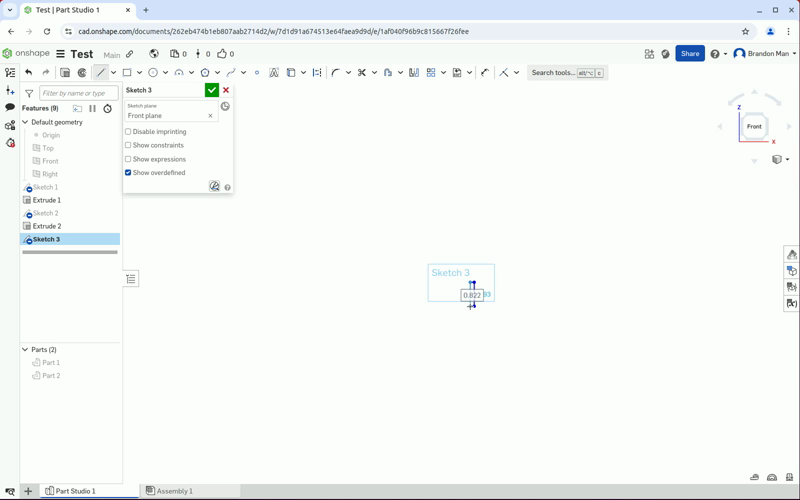
scroll(6)
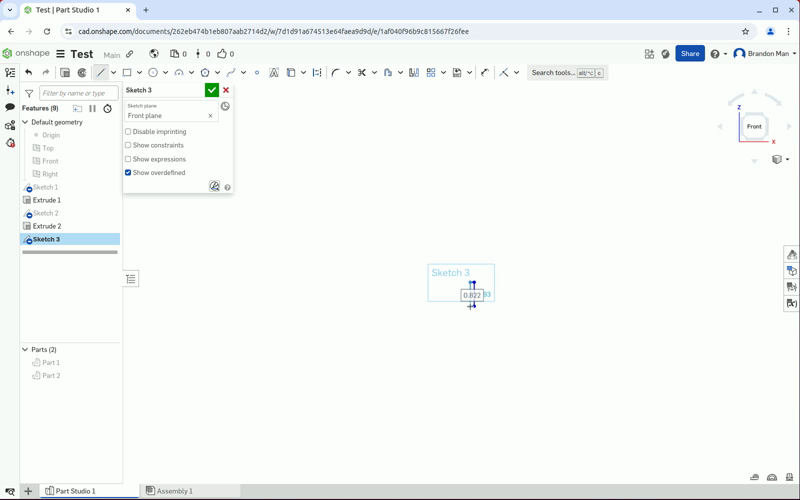
scroll(6)
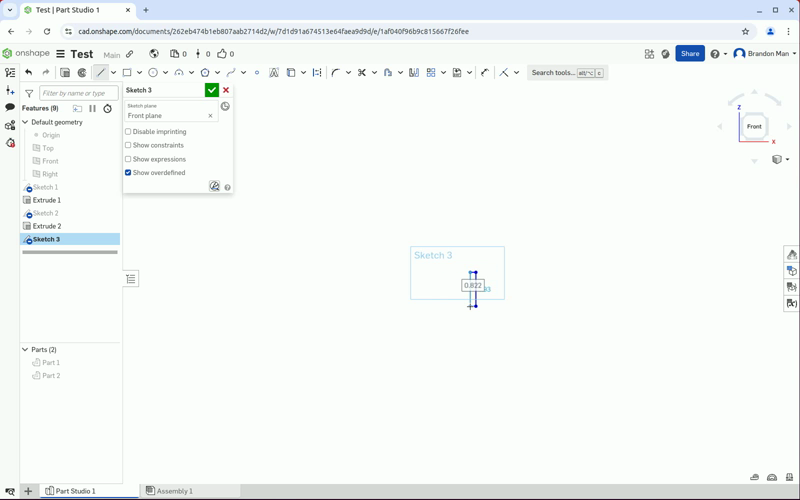
scroll(6)
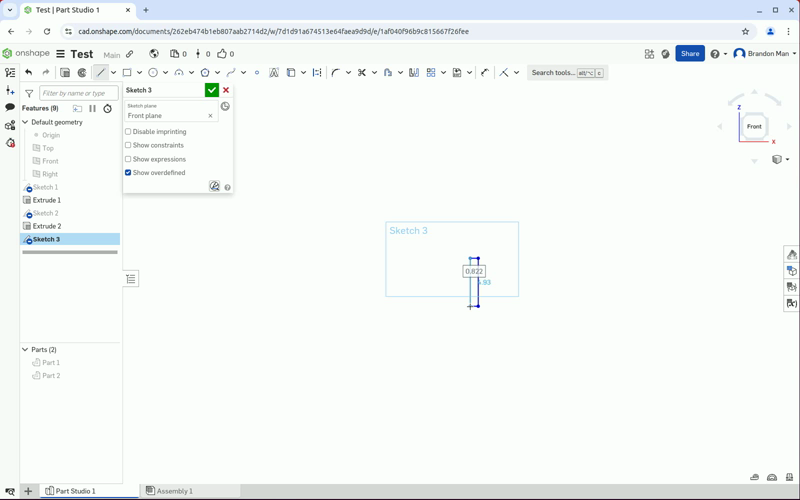
scroll(6)
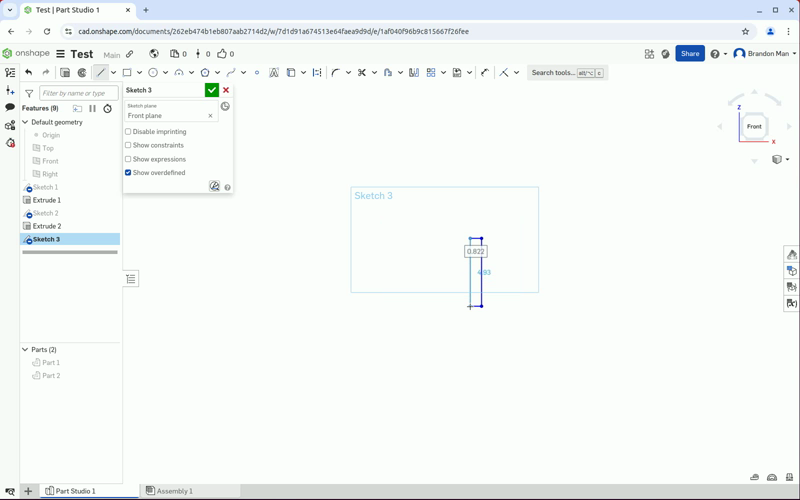
scroll(6)
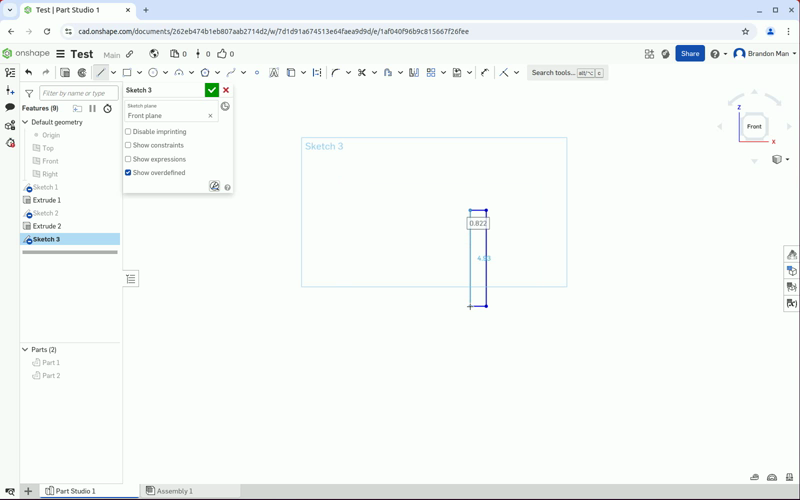
scroll(6)
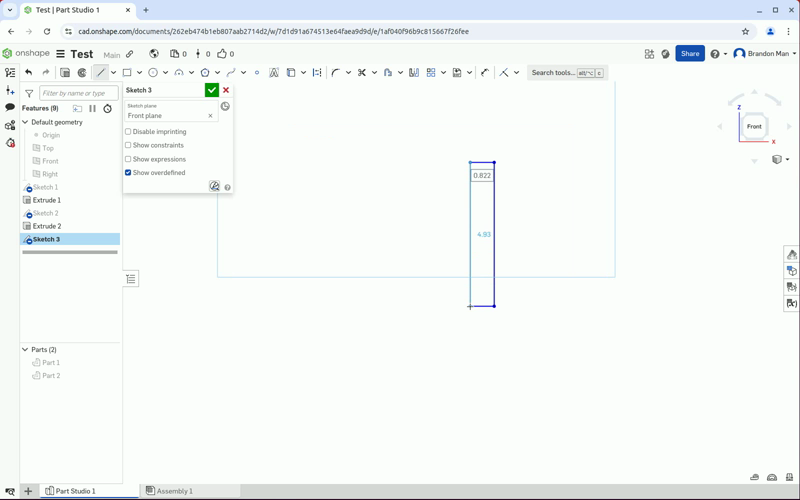
scroll(6)
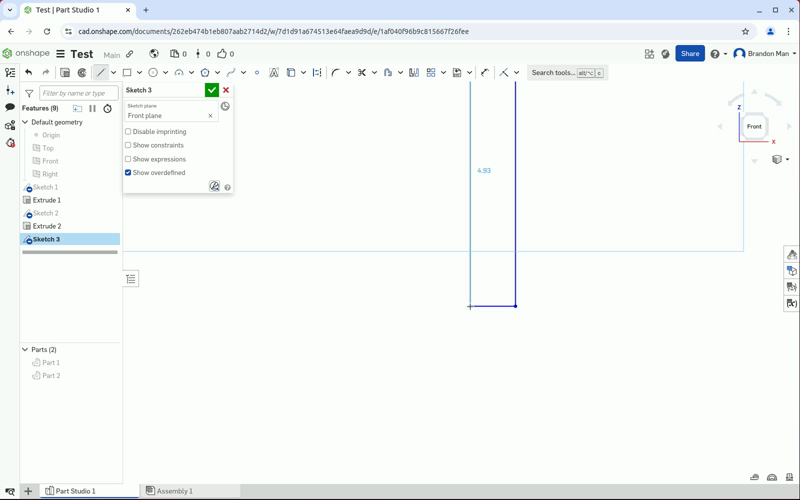
key_up(shift)
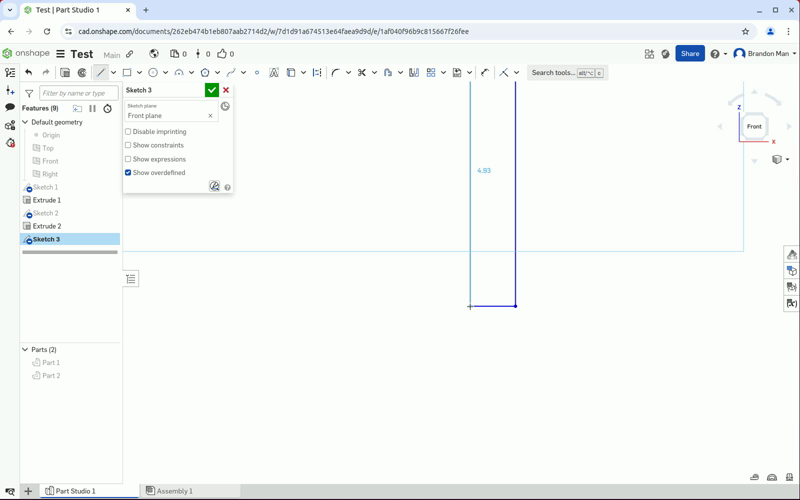
click(470, 306)
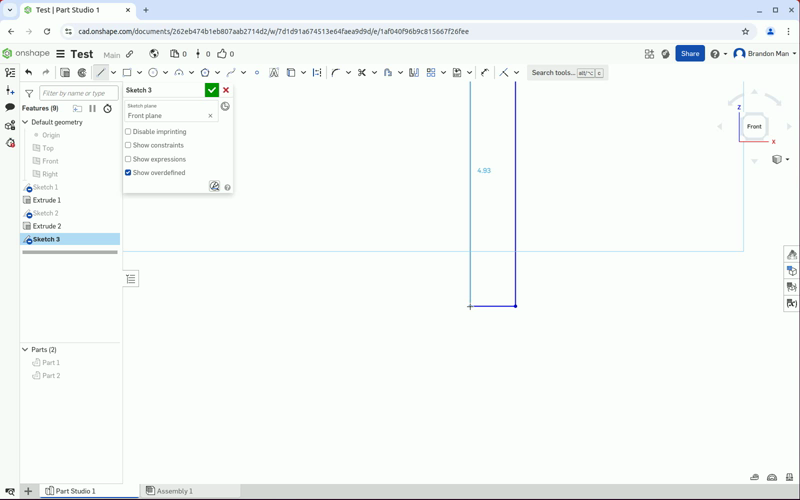
scroll(-6)
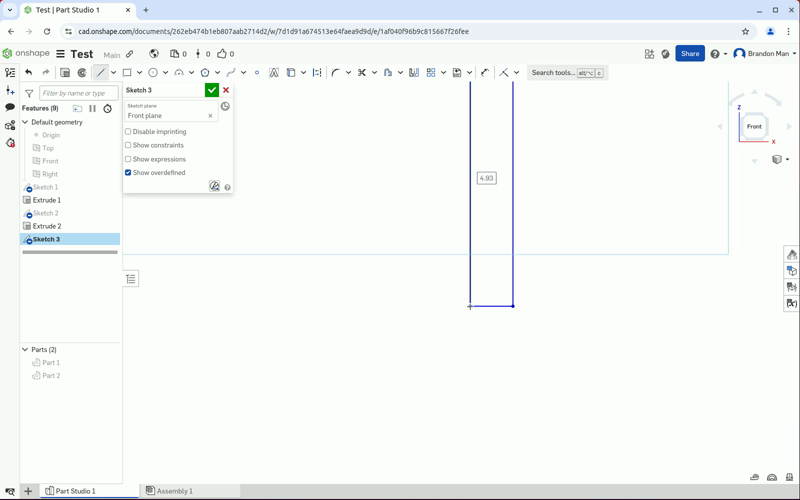
scroll(-6)
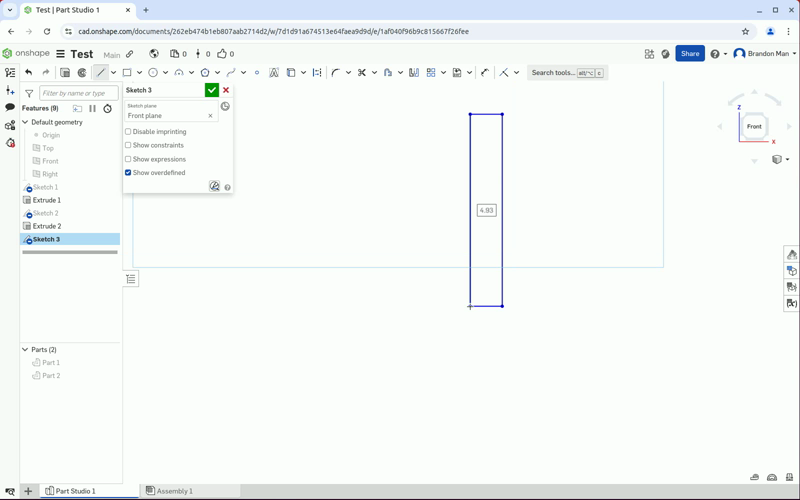
scroll(-6)
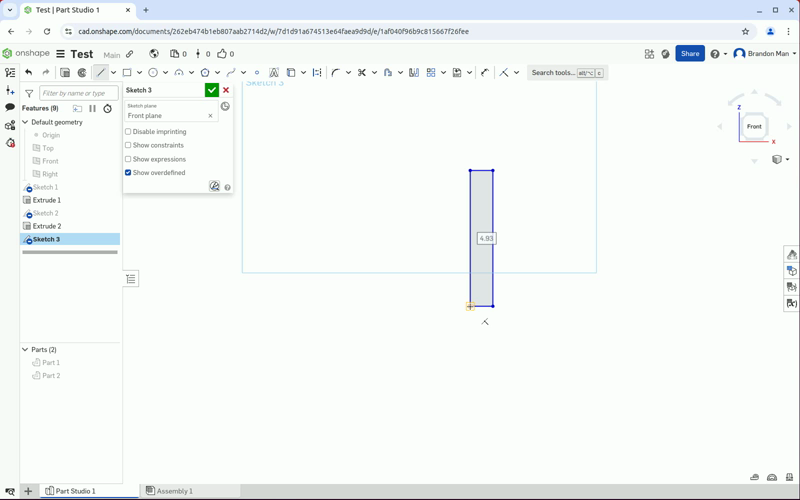
scroll(-6)
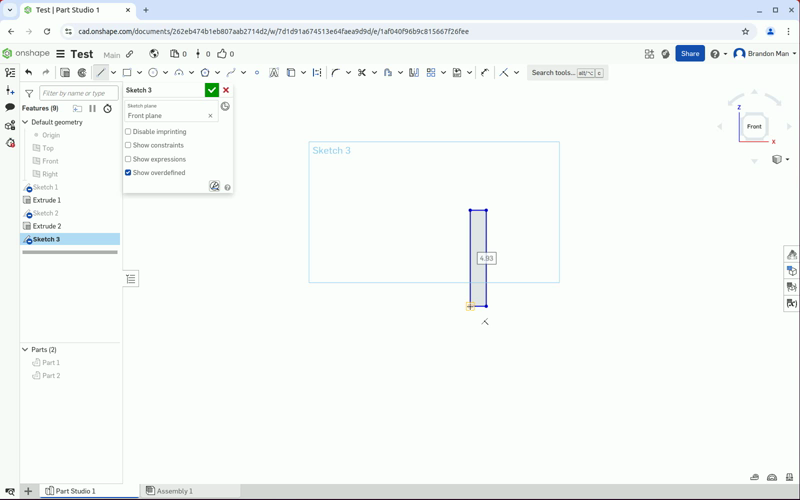
scroll(-6)
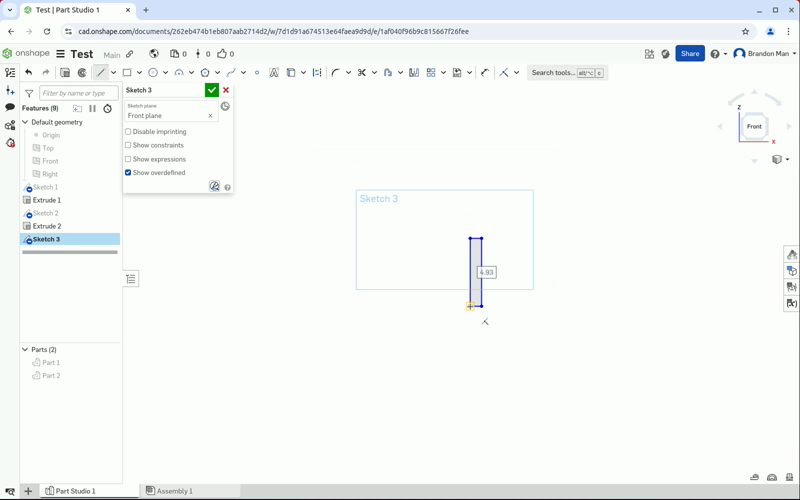
scroll(-6)
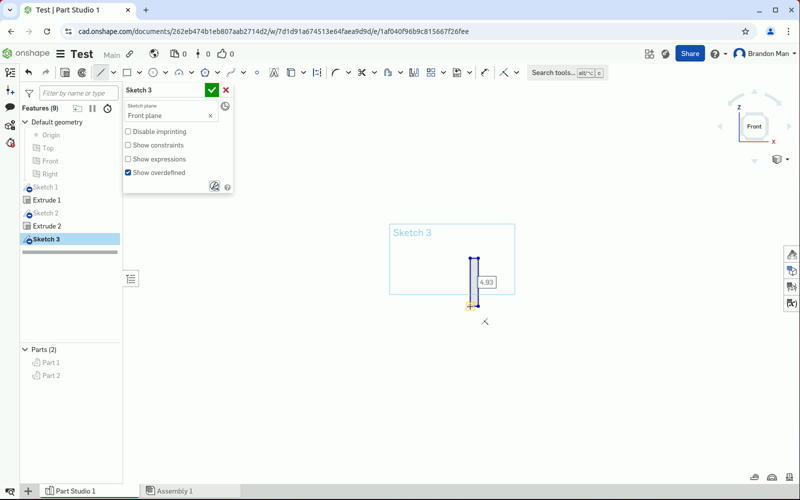
scroll(-6)
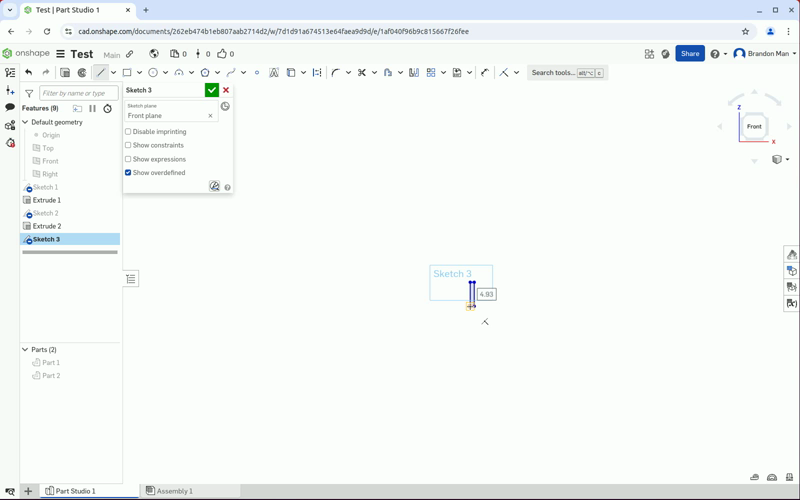
key(esc)
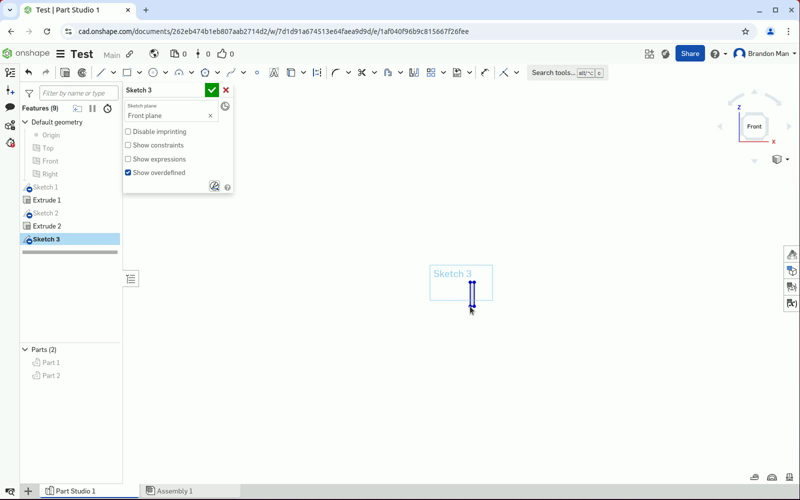
mouse_move(471, 285)
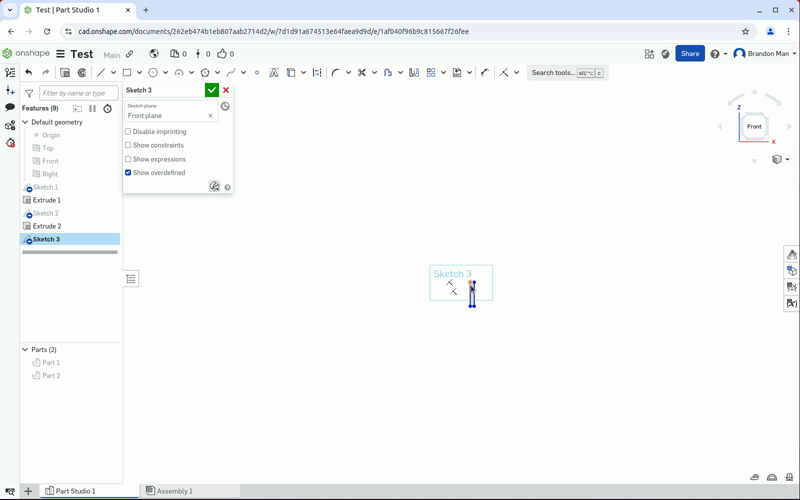
scroll(6)
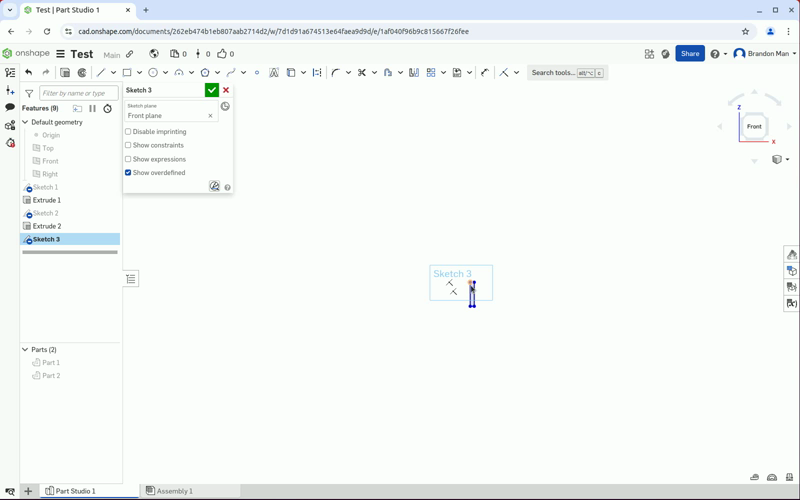
scroll(6)
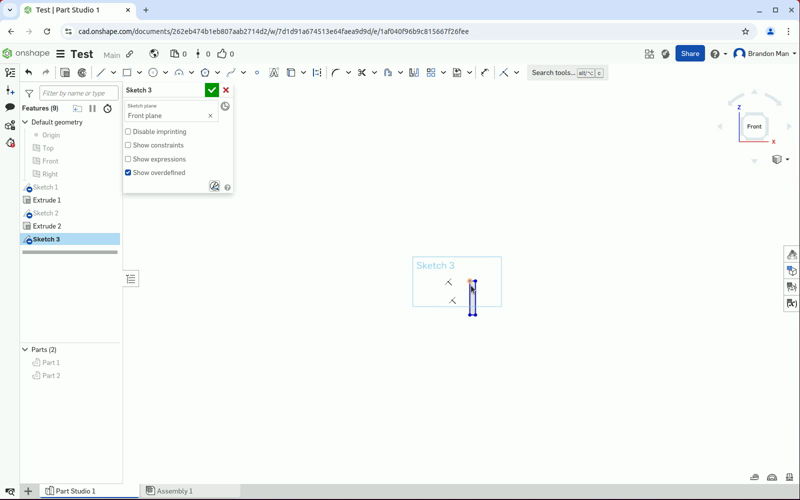
scroll(6)
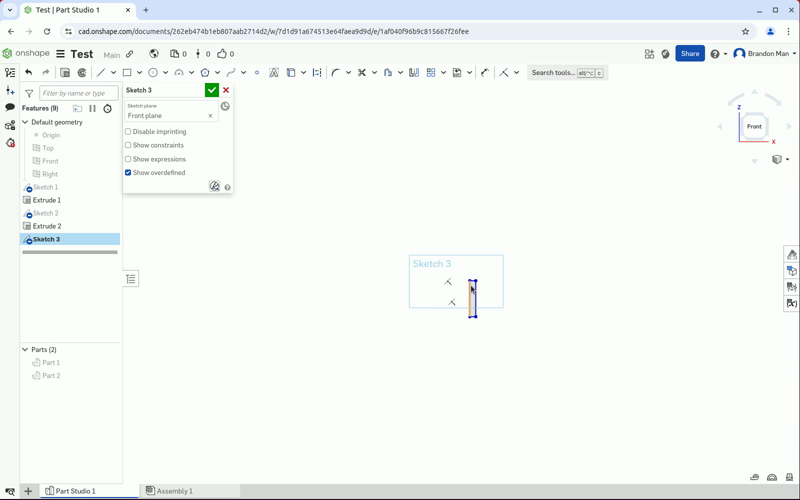
scroll(6)
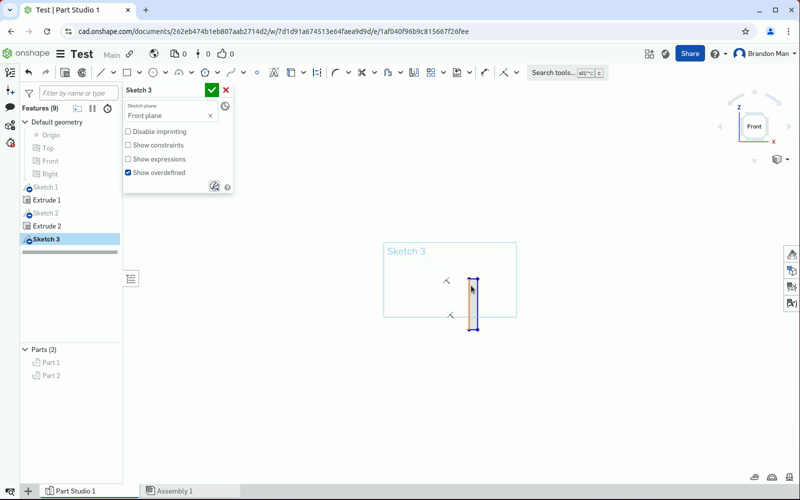
scroll(6)
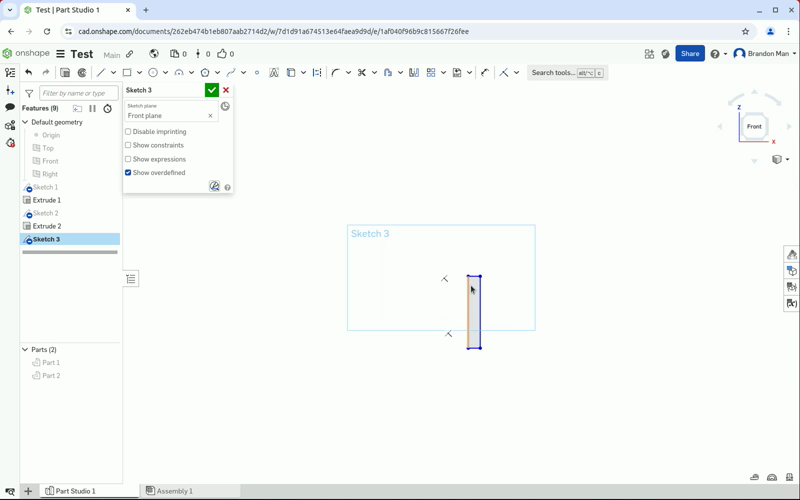
scroll(6)
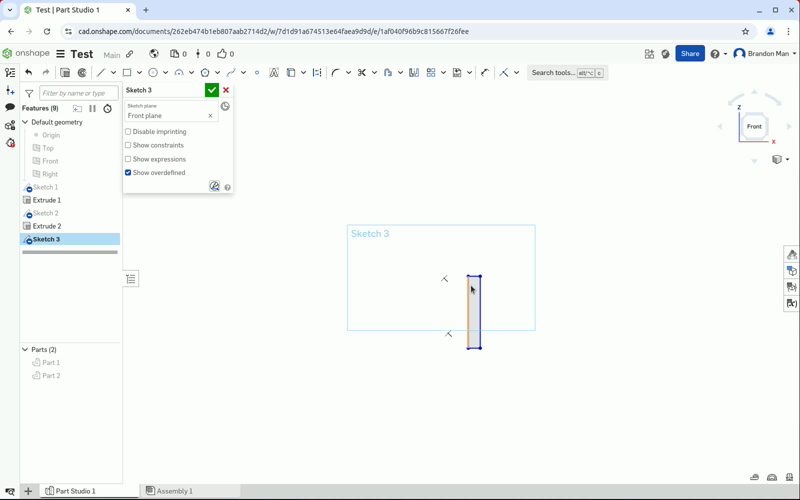
scroll(6)
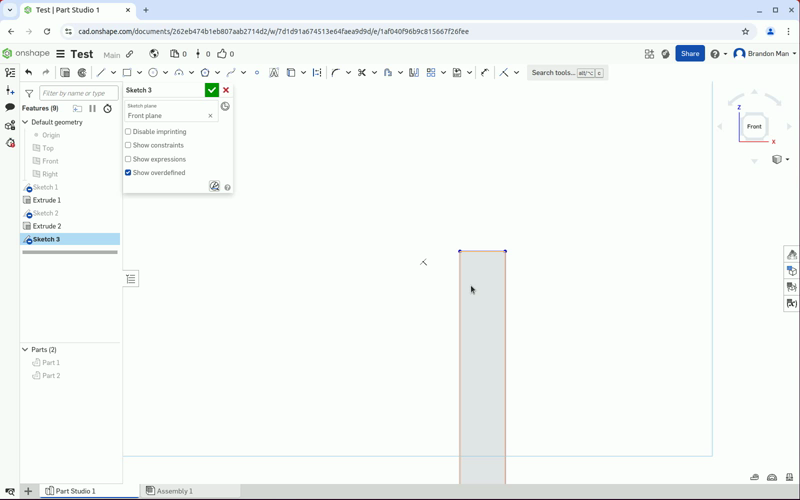
click(471, 285)
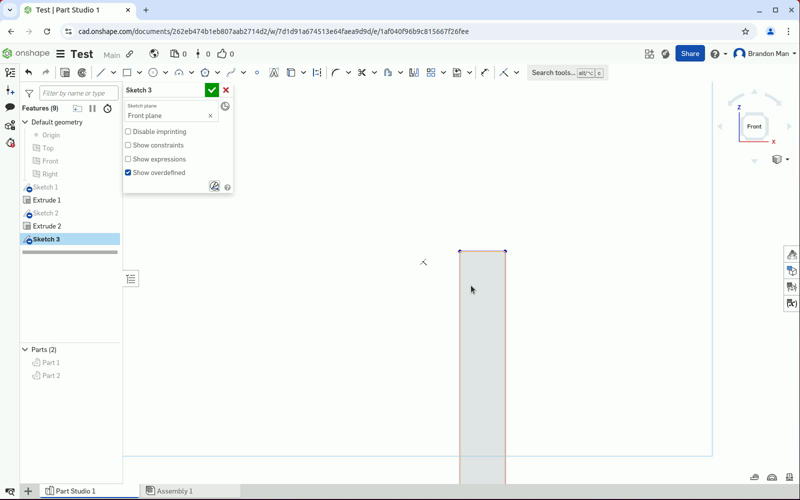
scroll(-6)
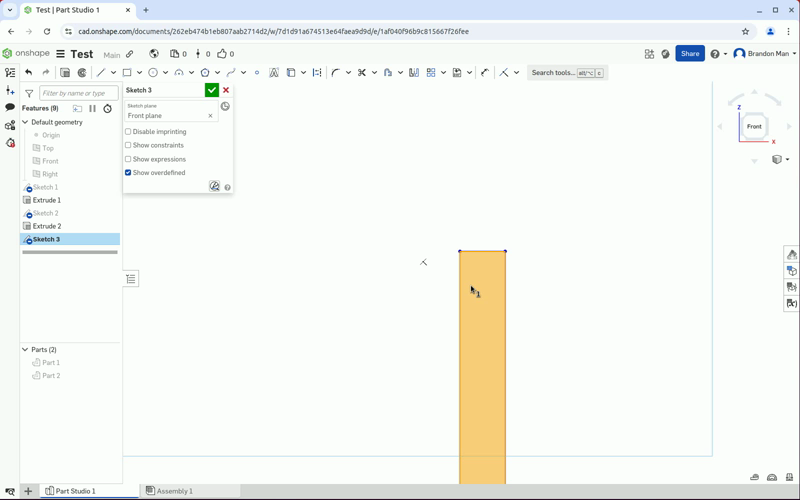
scroll(-6)
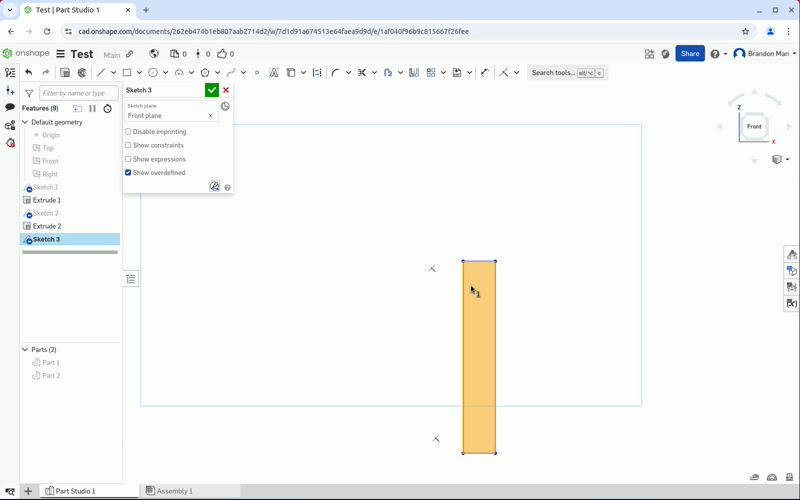
scroll(-6)
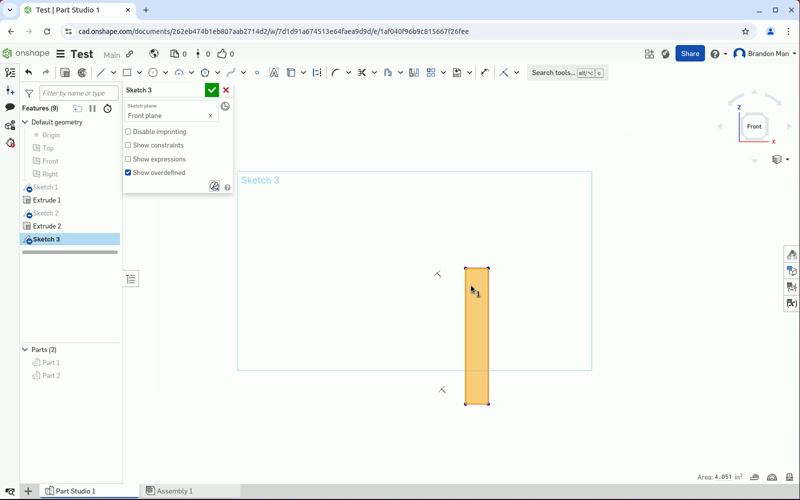
scroll(-6)
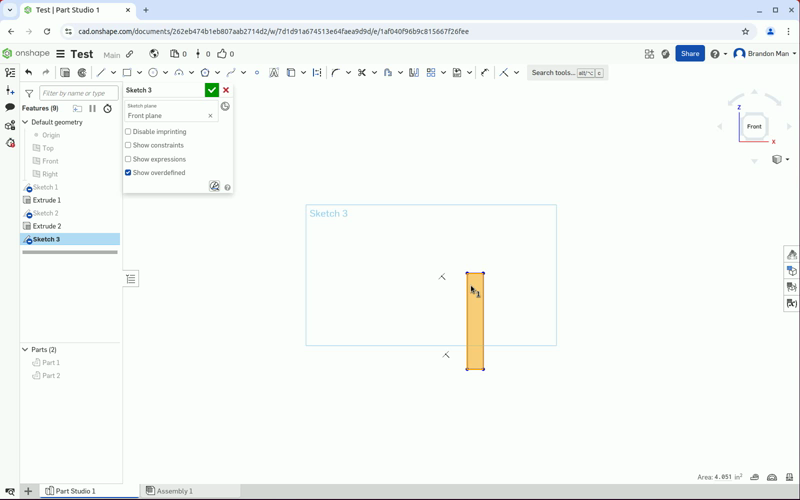
scroll(-6)
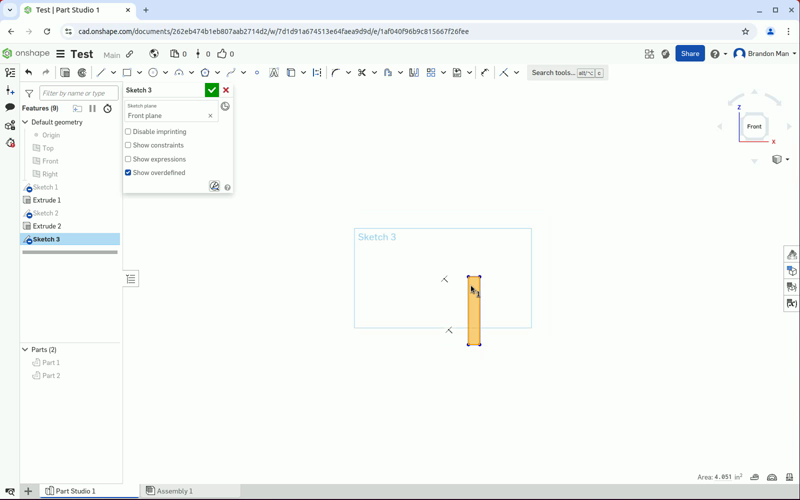
scroll(-6)
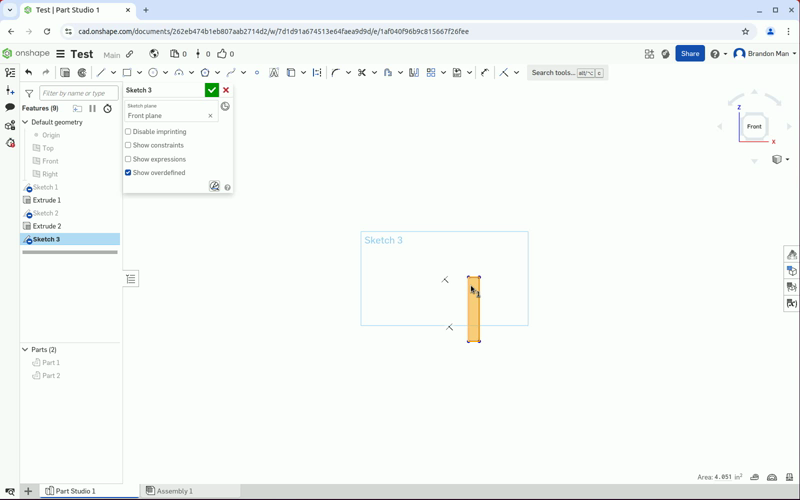
scroll(-6)
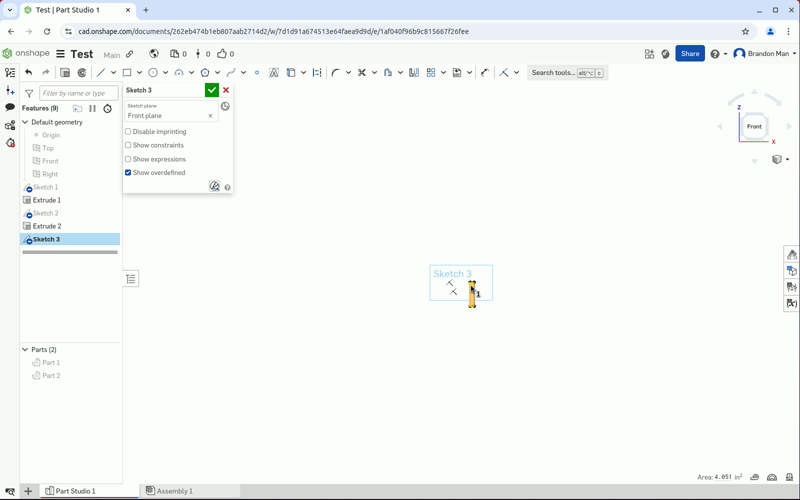
mouse_move(73, 352)
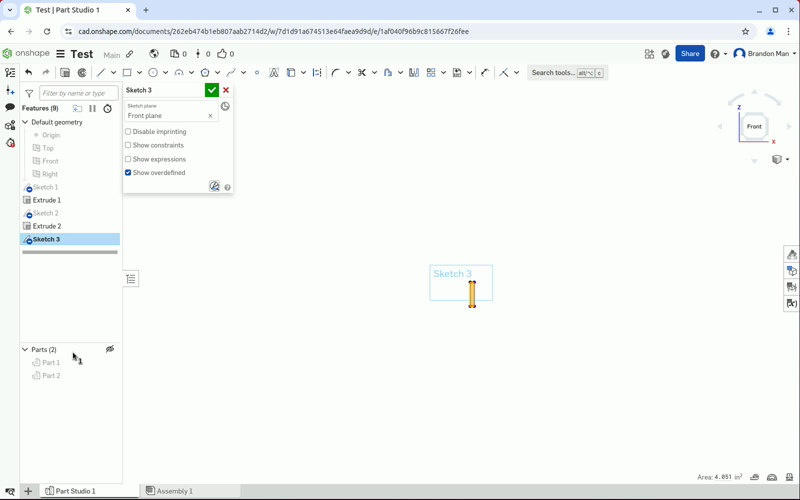
key(shift+y)
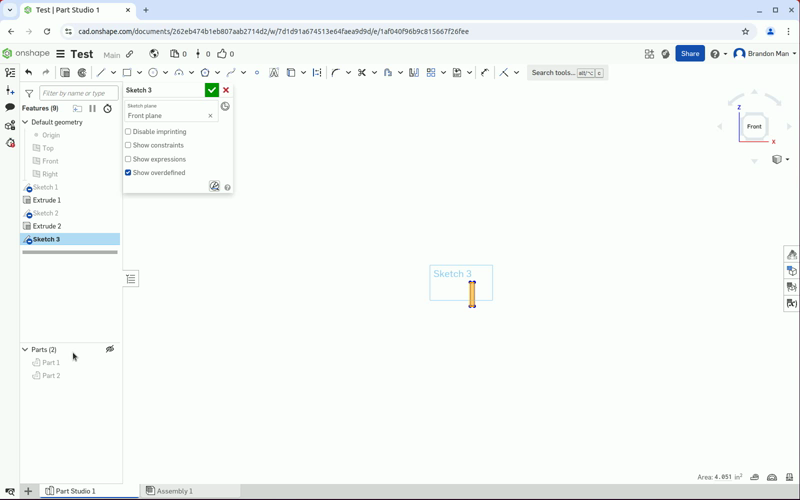
key(shift+e)
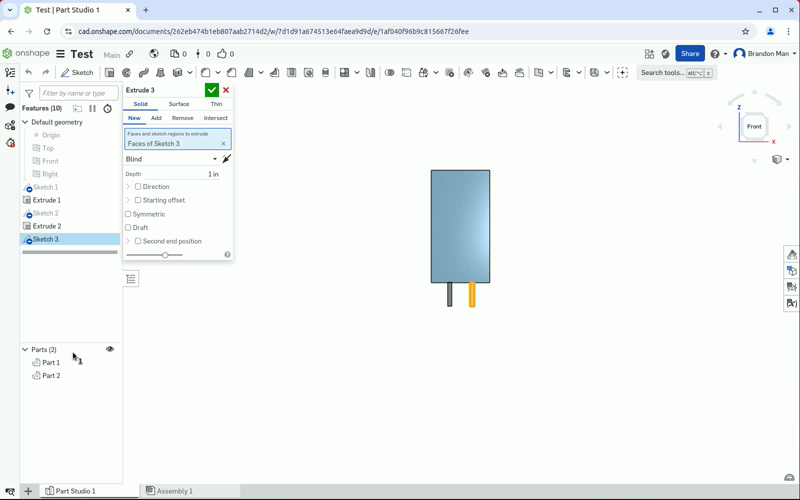
mouse_move(143, 106)
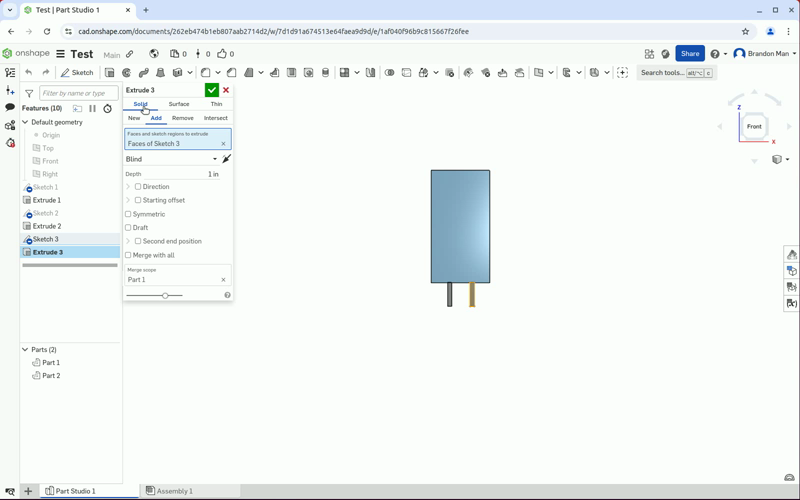
click(143, 106)
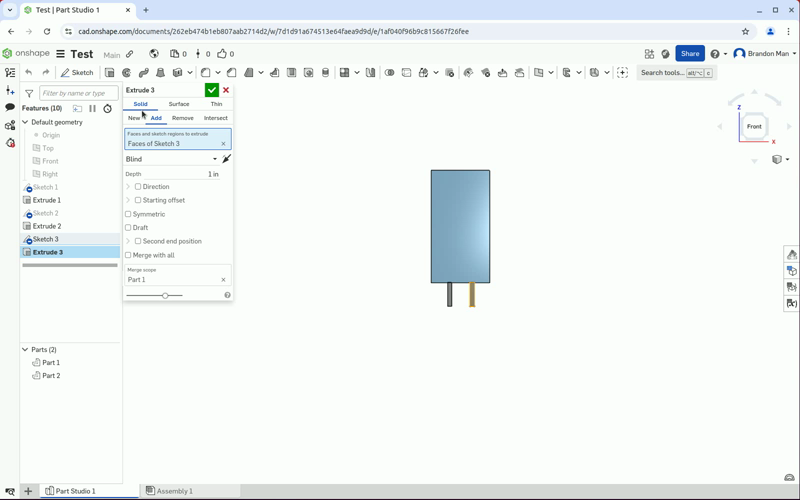
mouse_move(137, 120)
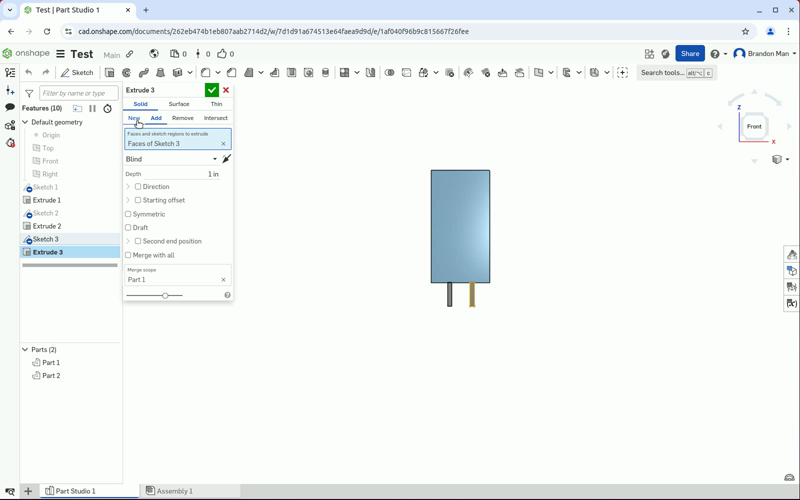
click(137, 120)
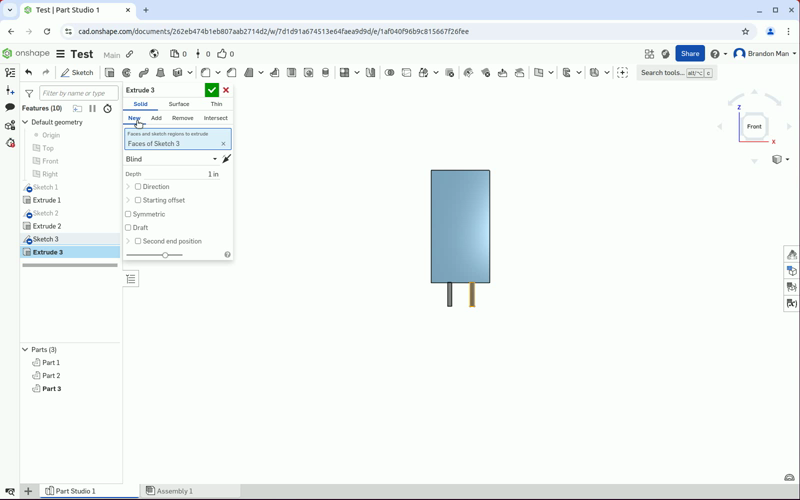
key(tab, 4)
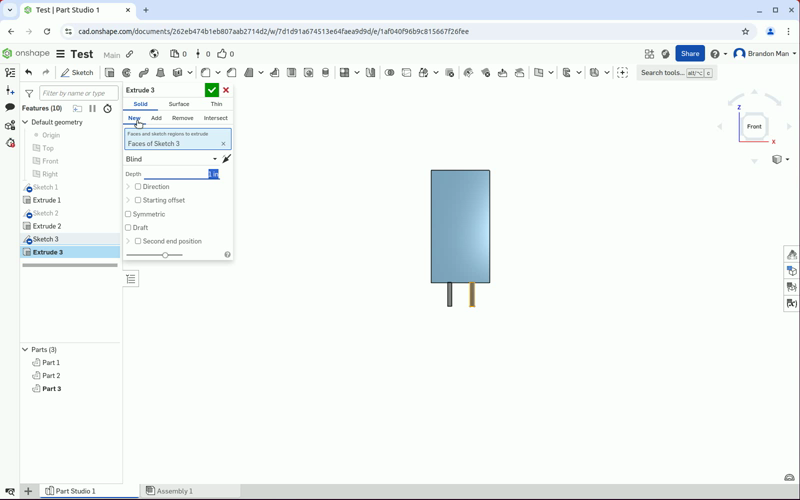
text(0.481)
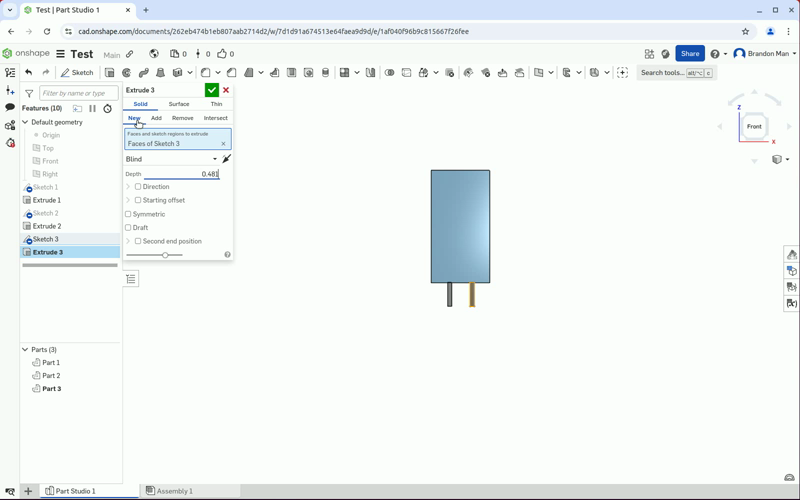
key(enter)
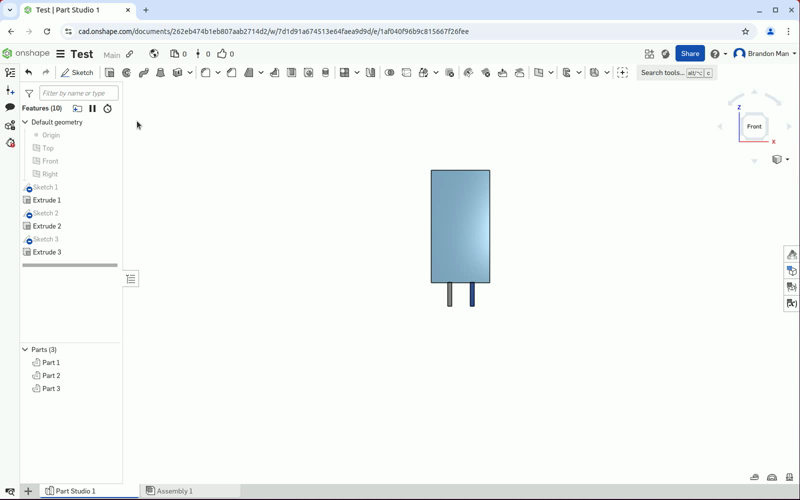
key(shift+h)
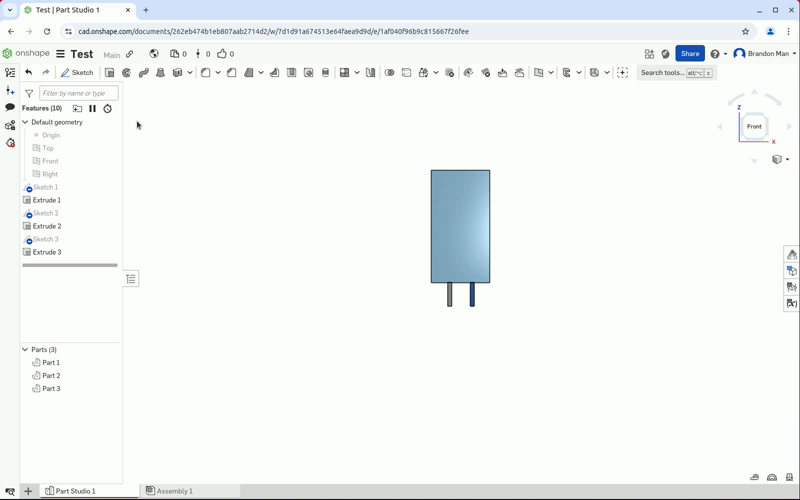
key(shift+h)
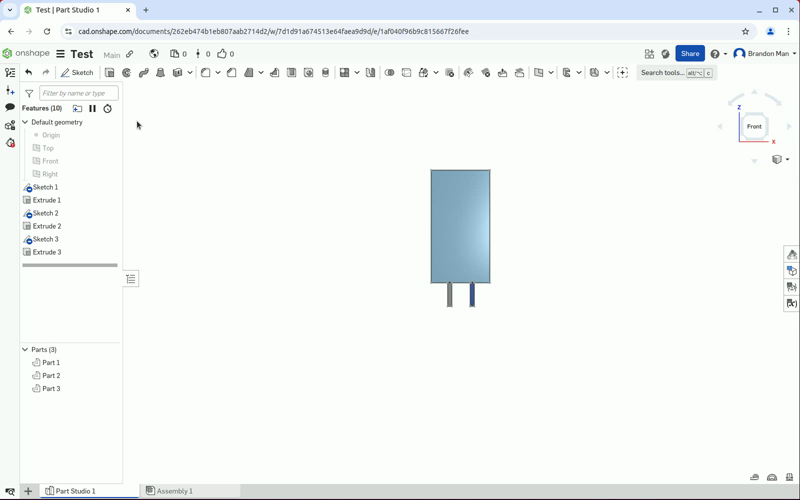
key(shift+7)
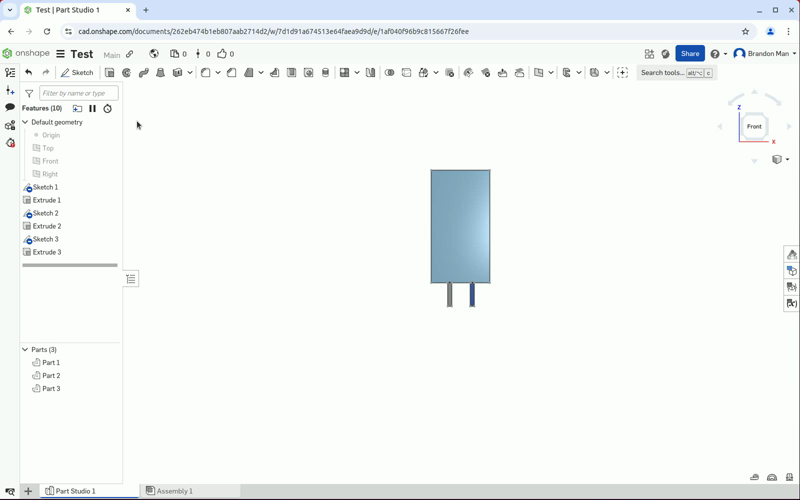
key(left, 2)
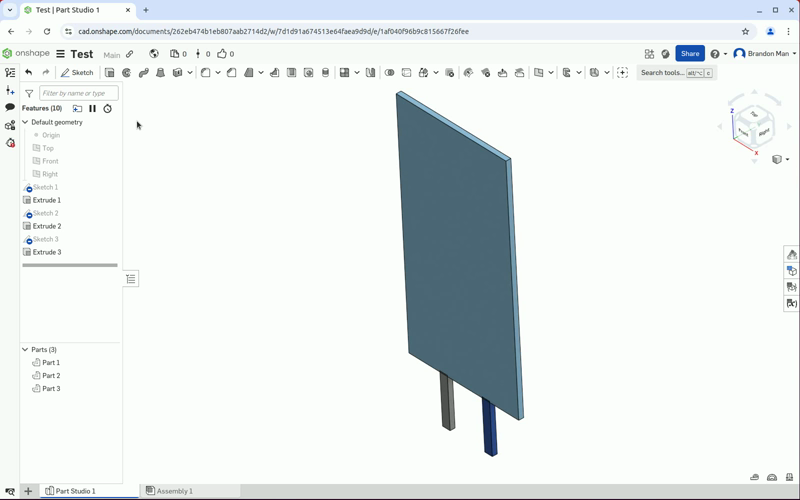
key(down, 2)
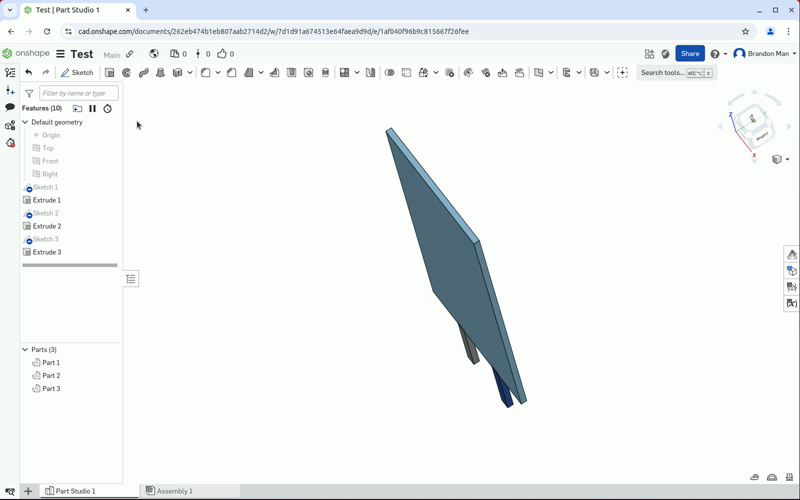
key(up, 2)
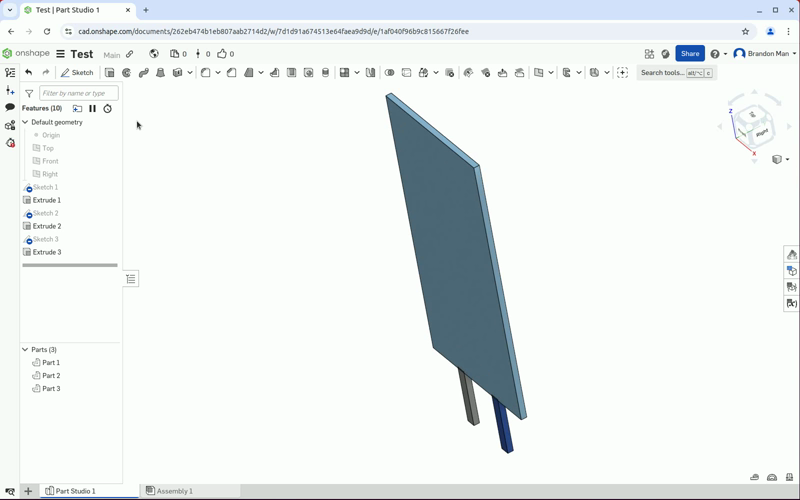
key(right, 2)
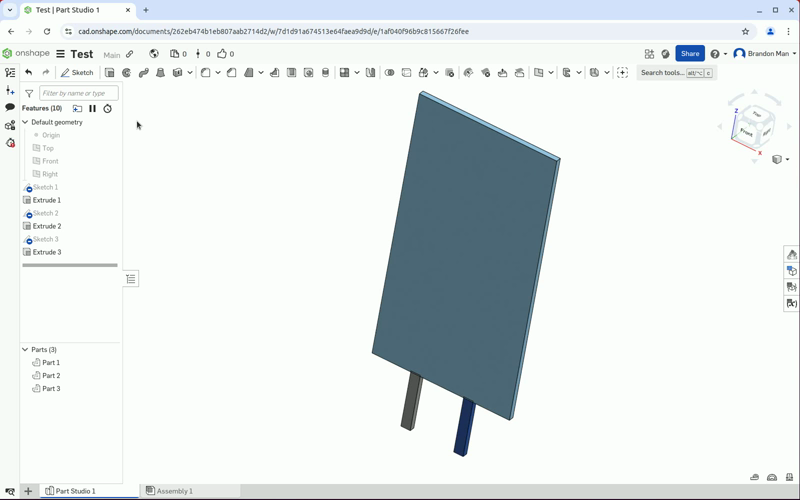
mouse_move(73, 189)
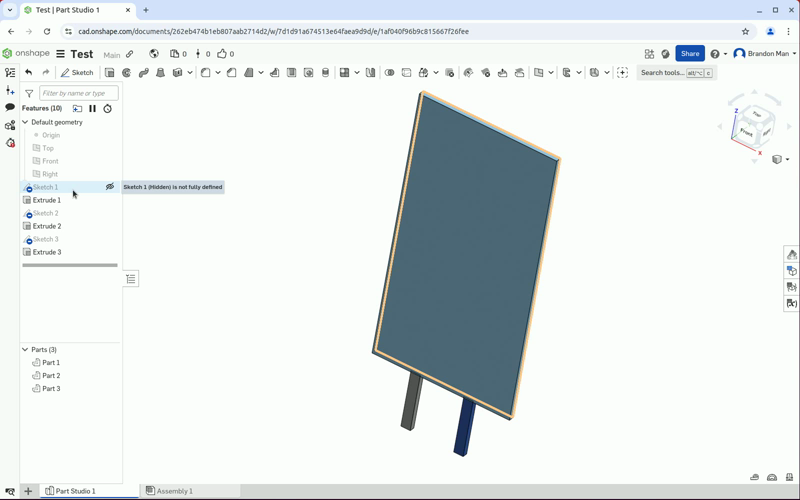
click(73, 189)